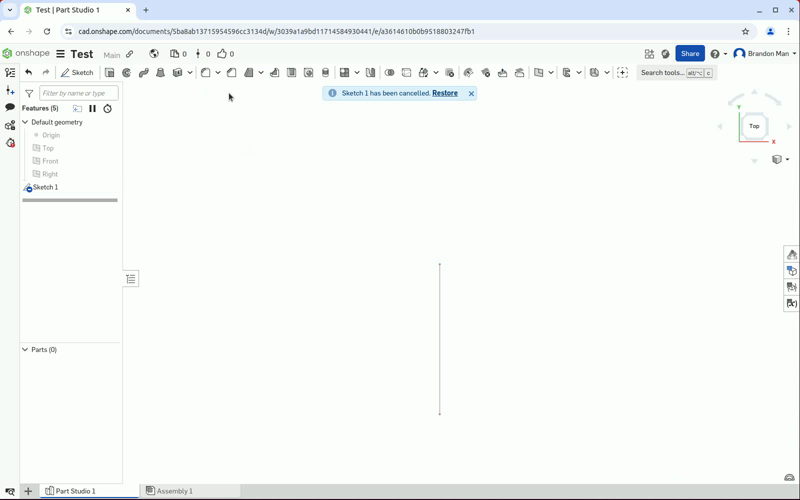
key(shift+h)
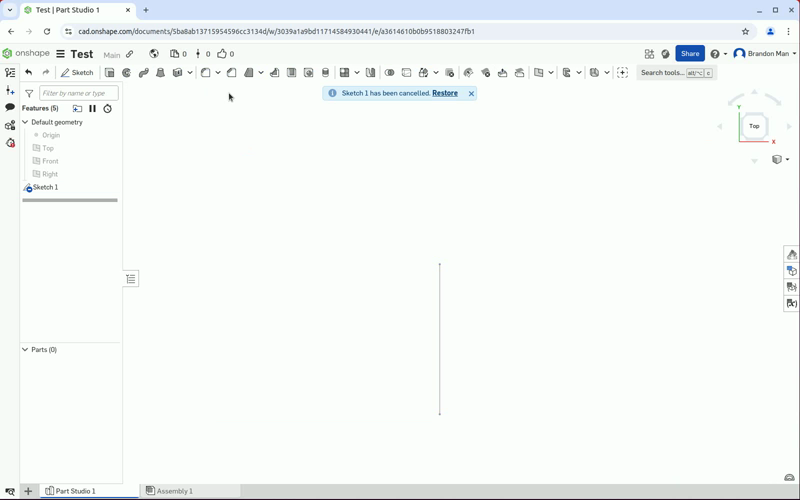
key(shift+s)
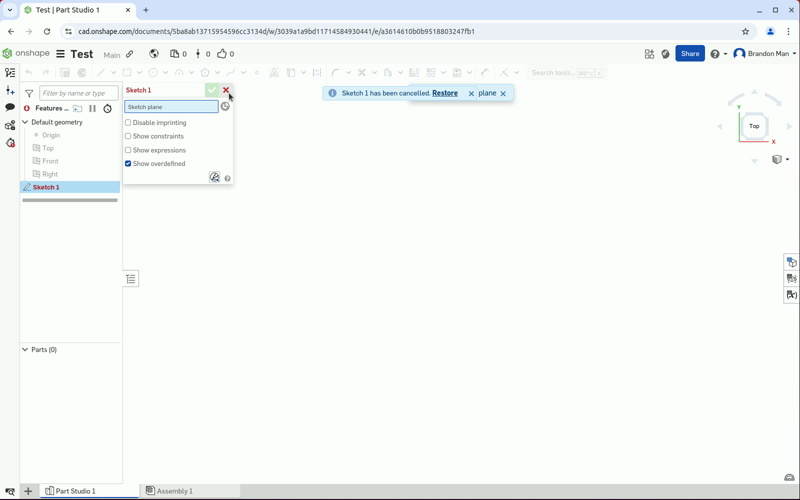
mouse_move(73, 150)
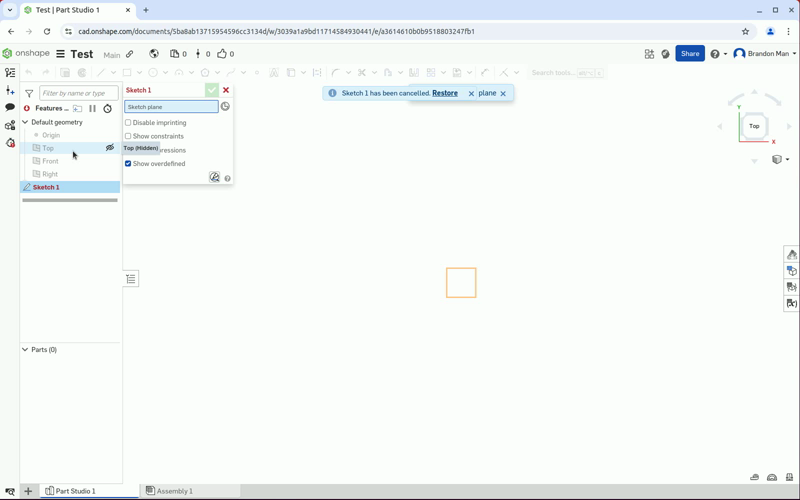
click(73, 150)
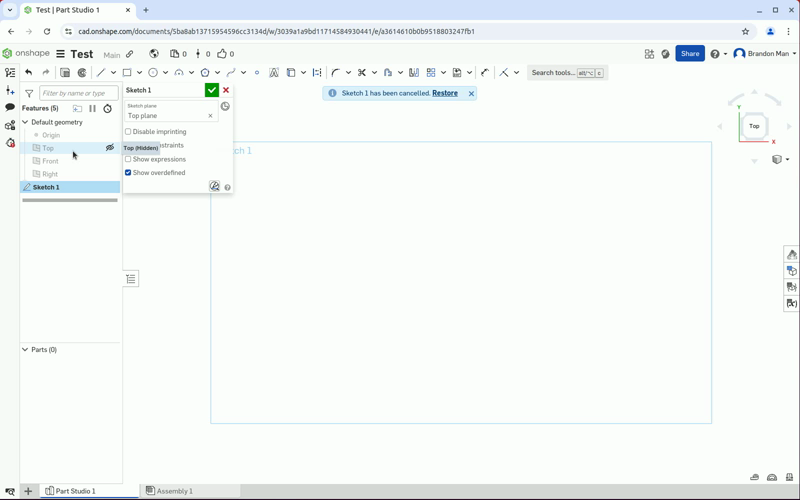
mouse_move(73, 352)
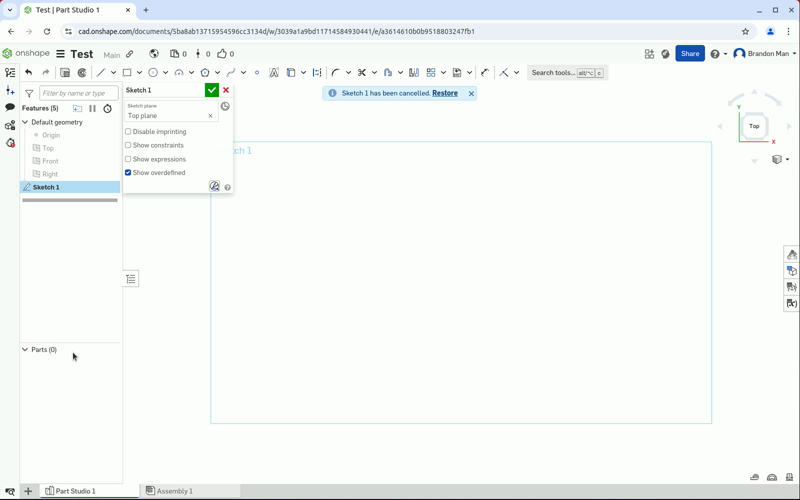
key(y)
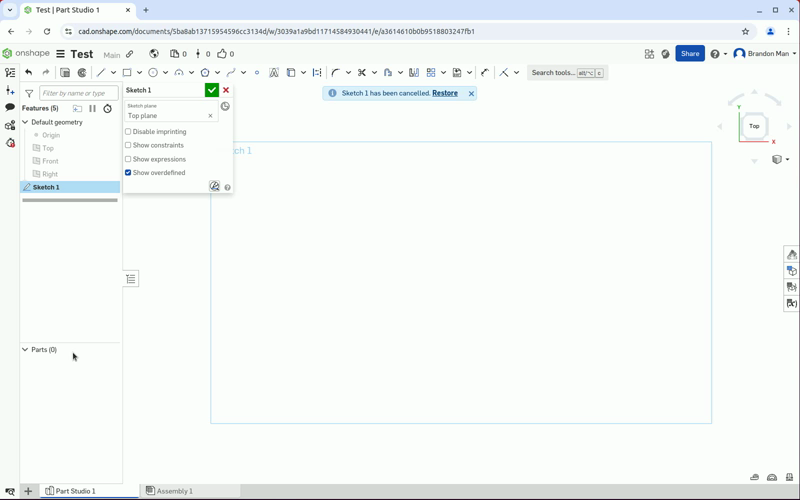
key(l)
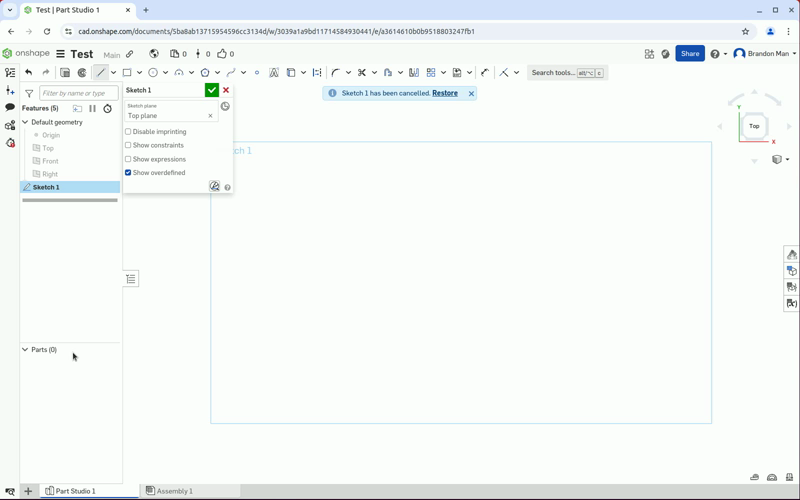
key_down(shift)
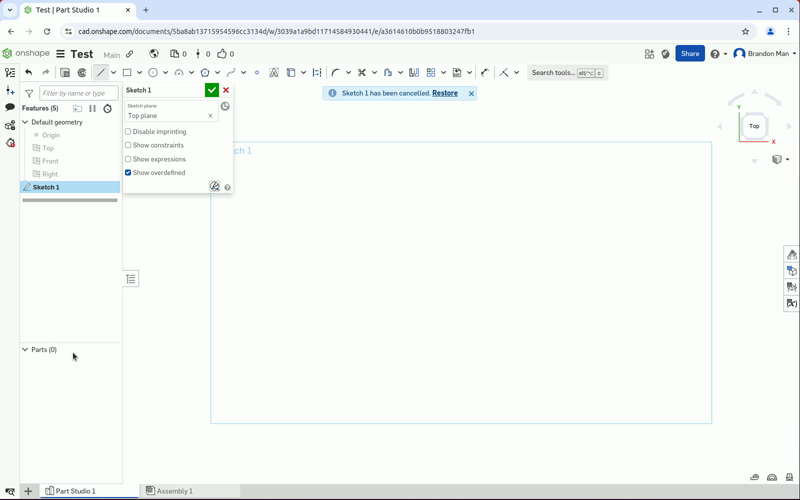
mouse_move(405, 337)
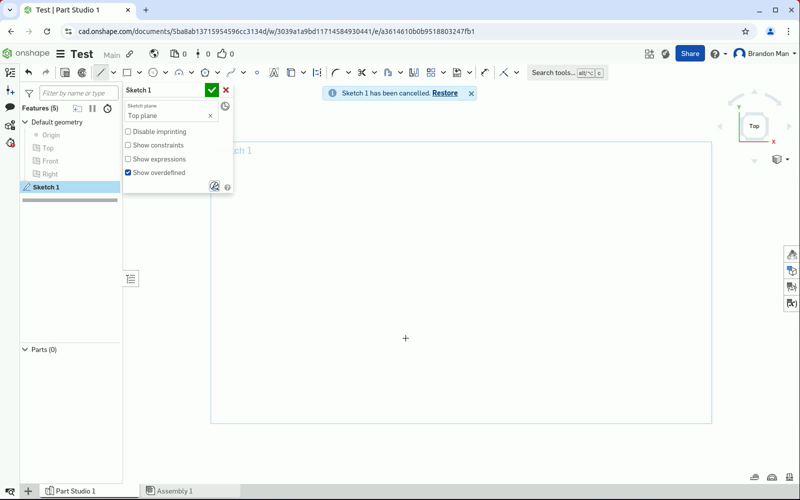
click(405, 337)
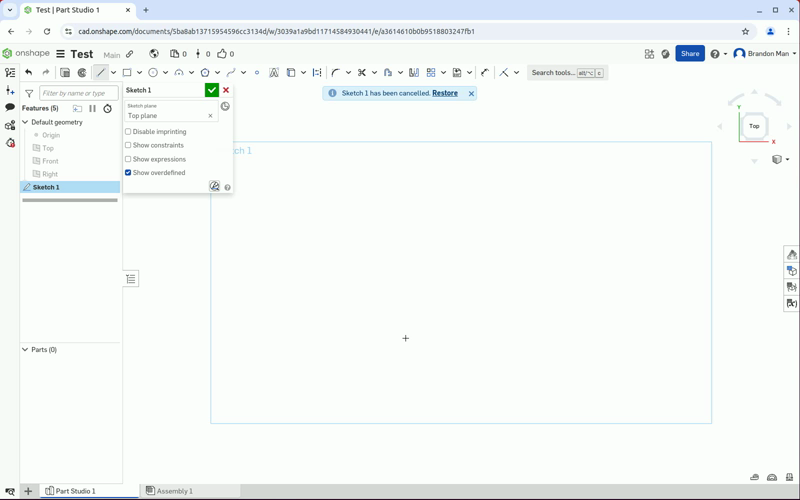
key_up(shift)
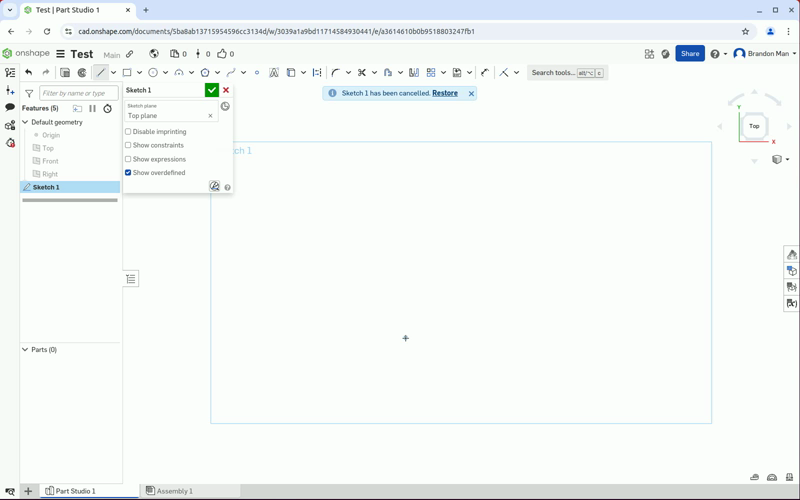
key_down(shift)
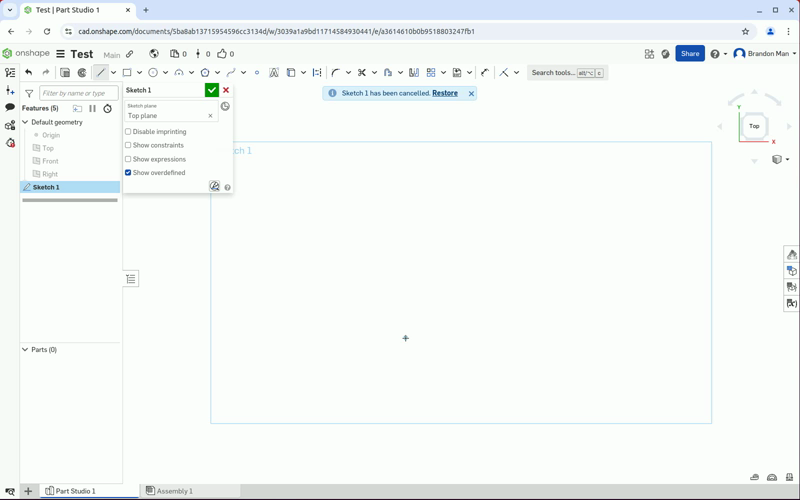
mouse_move(514, 337)
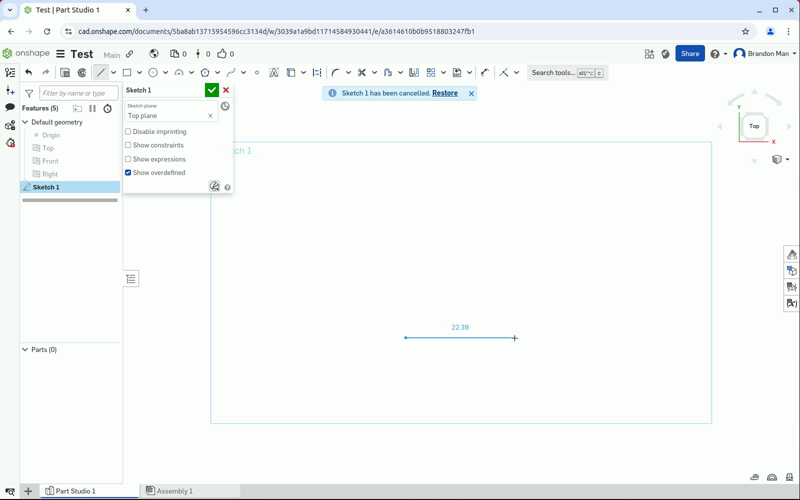
click(514, 337)
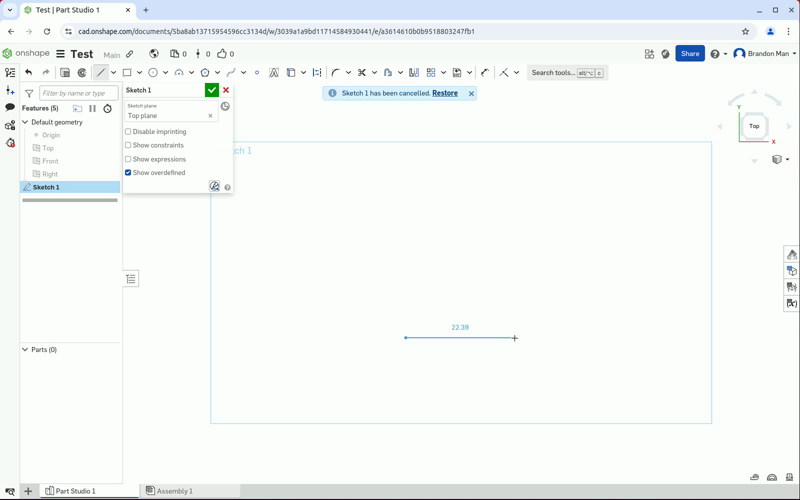
key_up(shift)
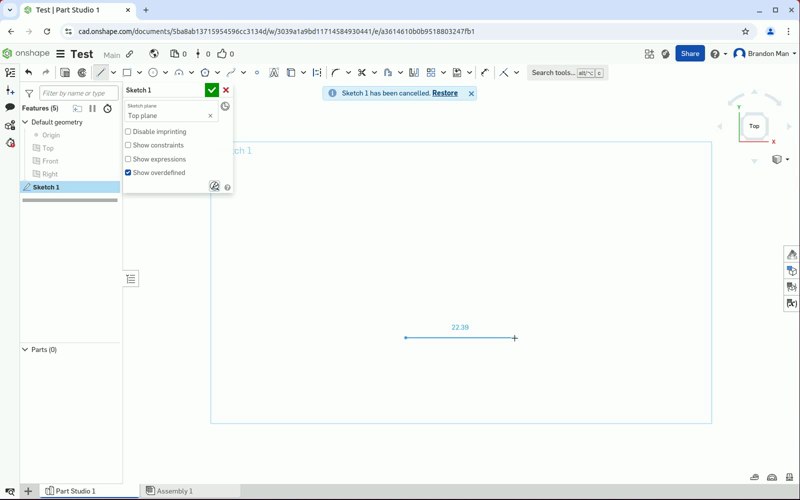
key_down(shift)
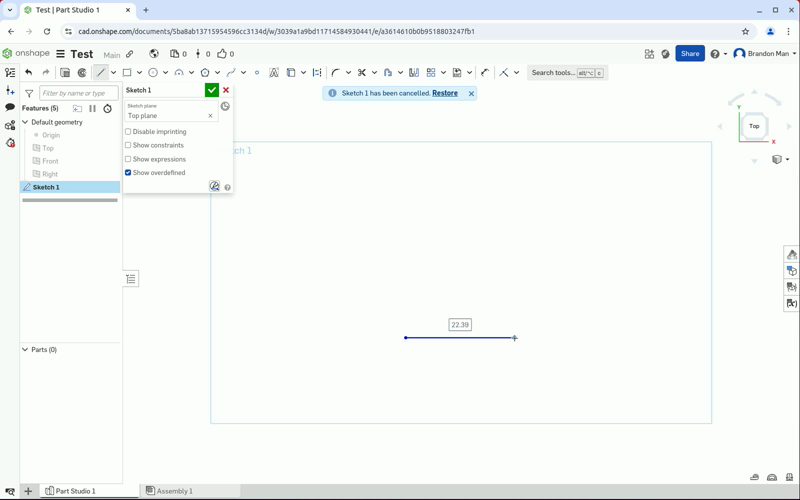
mouse_move(514, 249)
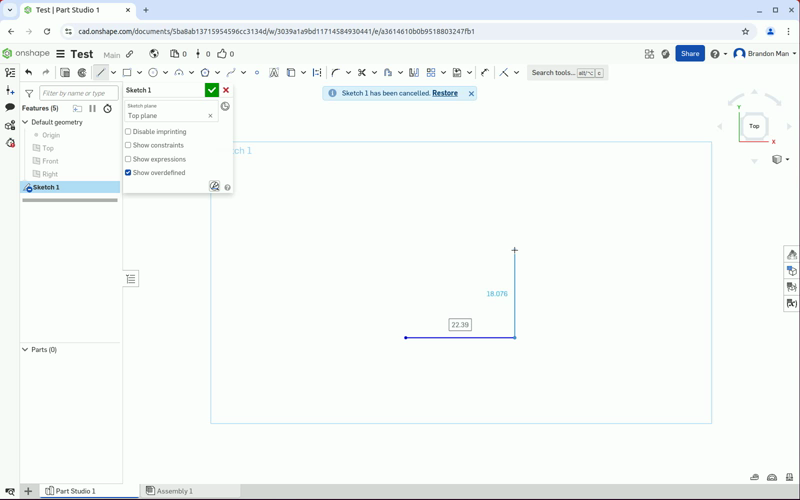
click(514, 249)
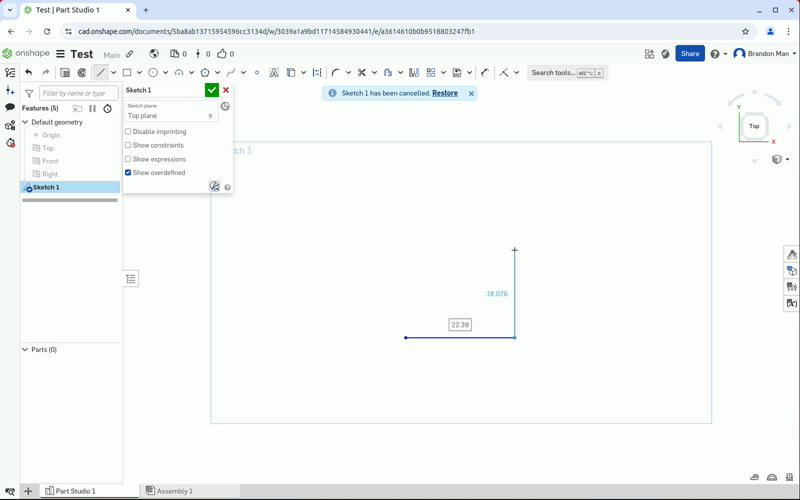
key_up(shift)
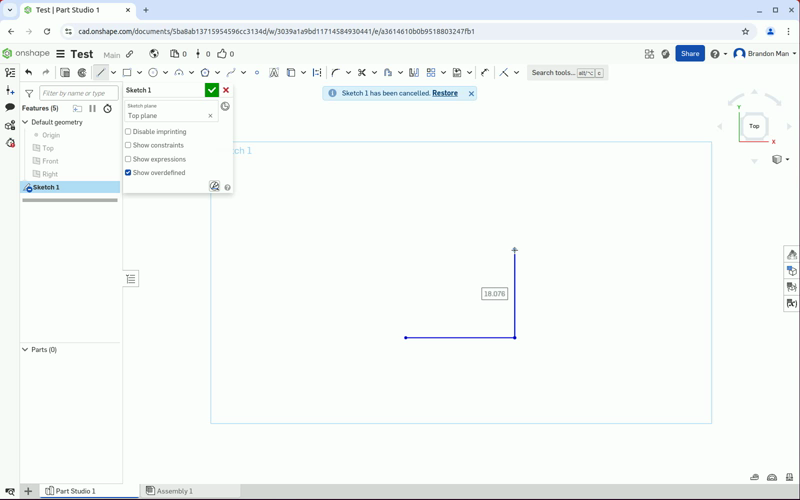
key_down(shift)
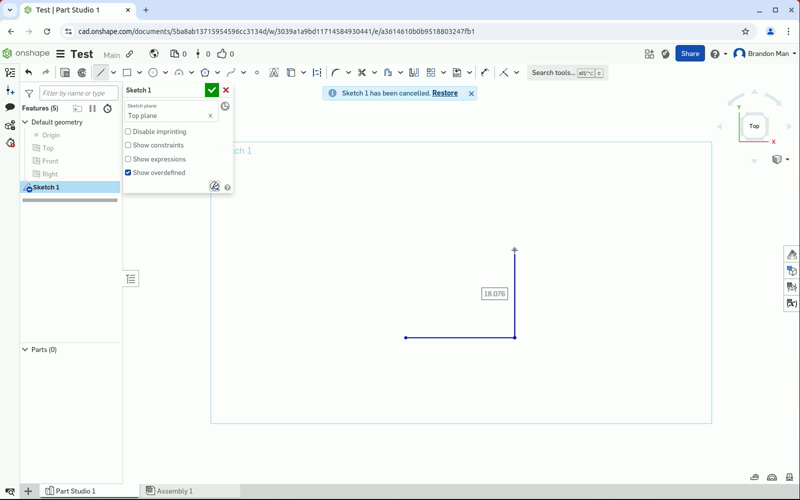
mouse_move(544, 249)
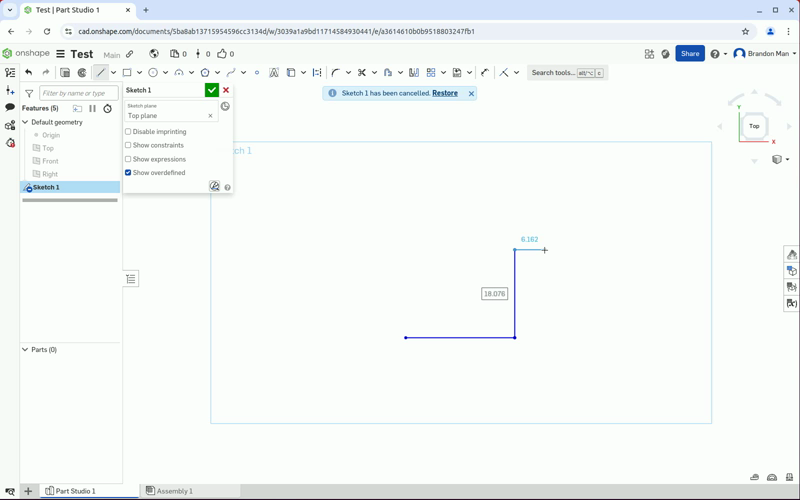
mouse_move(481, 228)
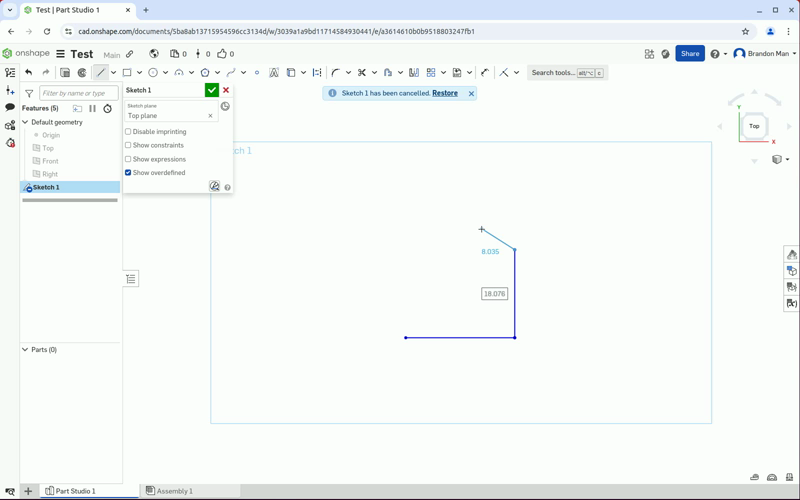
click(481, 228)
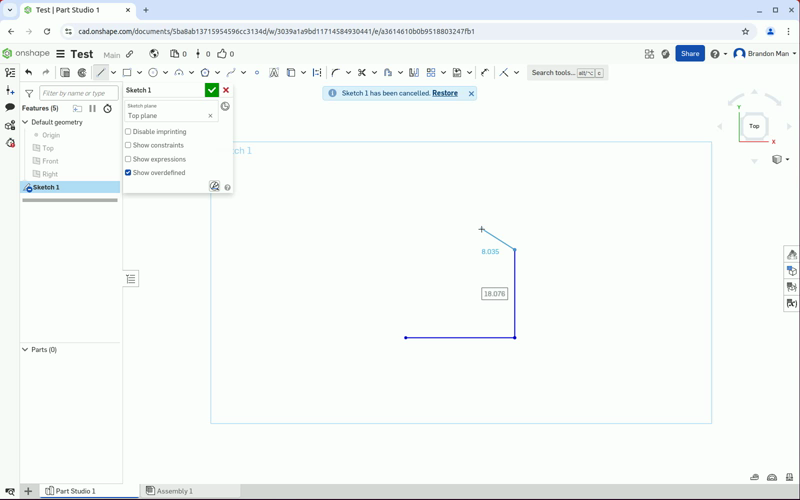
key_up(shift)
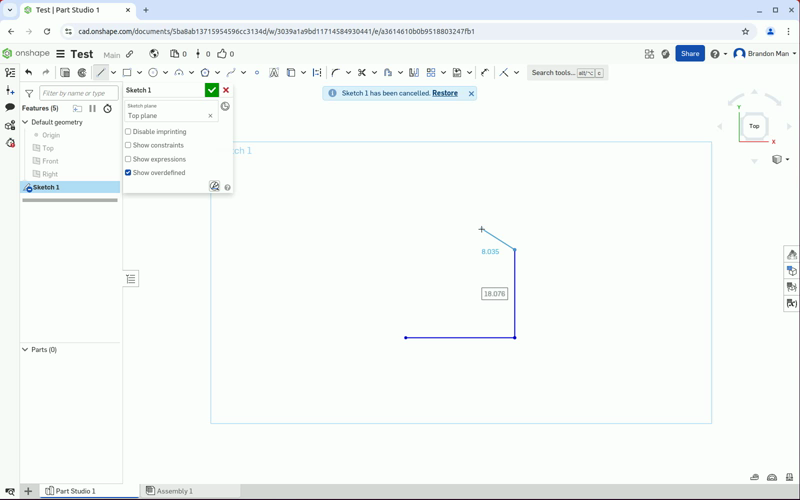
key_down(shift)
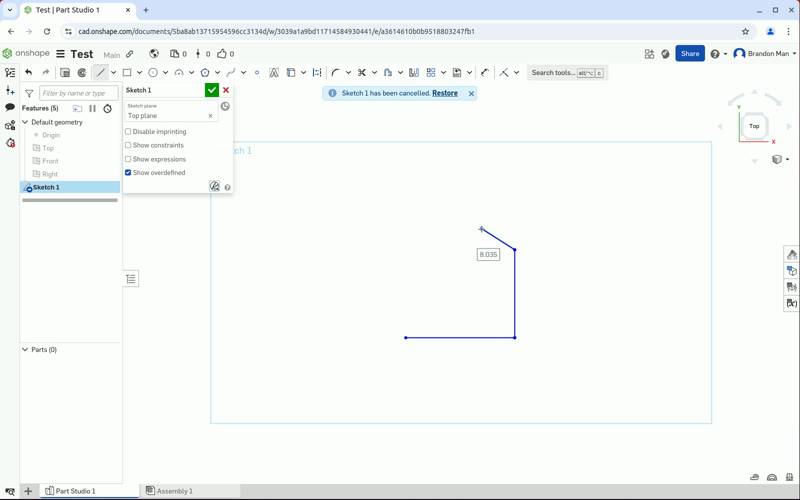
mouse_move(511, 228)
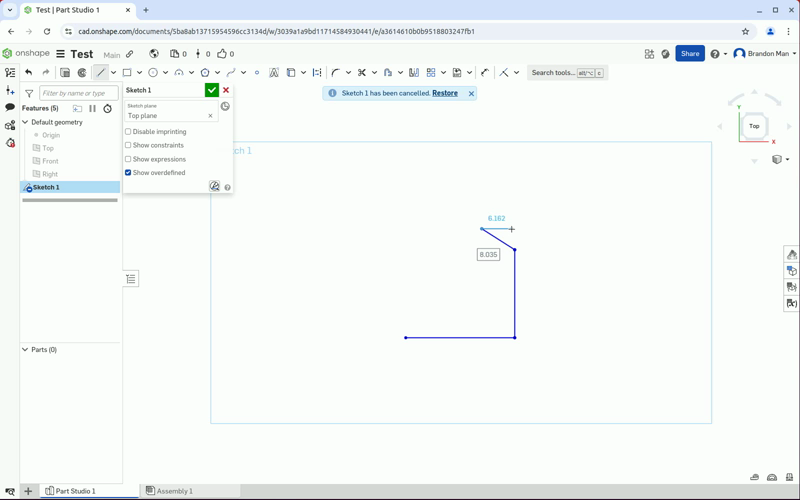
mouse_move(437, 228)
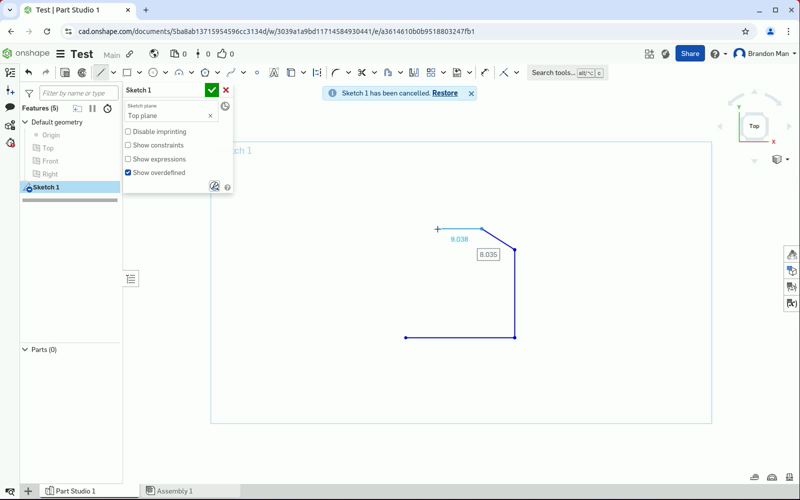
click(437, 228)
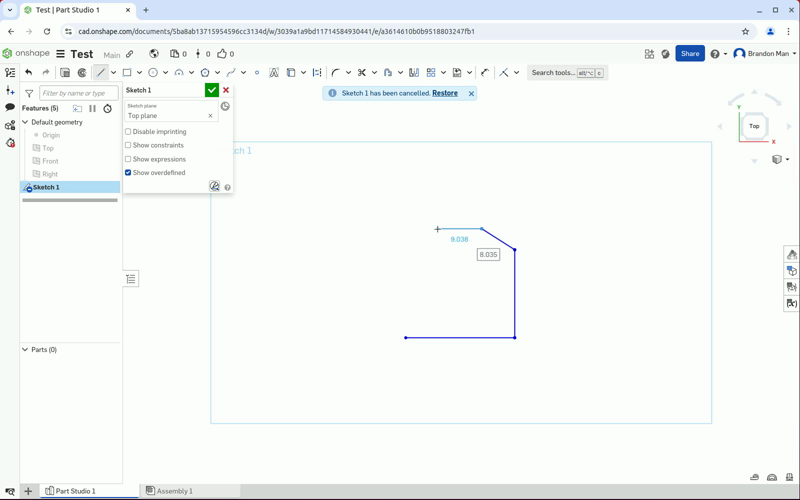
key_up(shift)
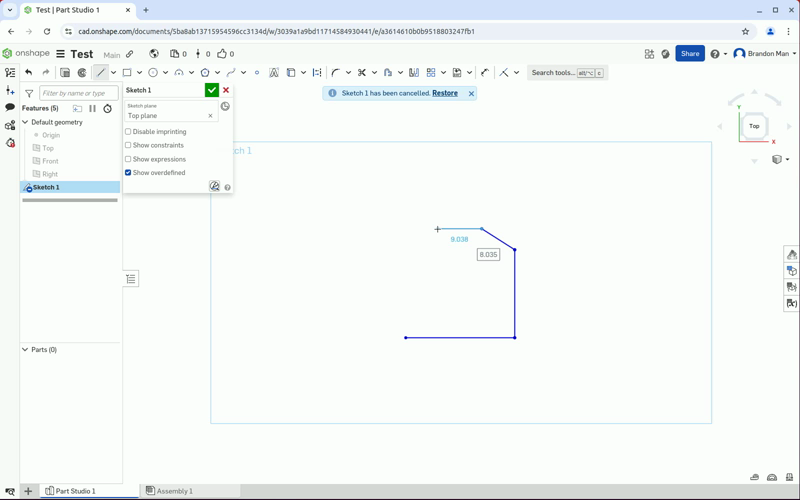
key_down(shift)
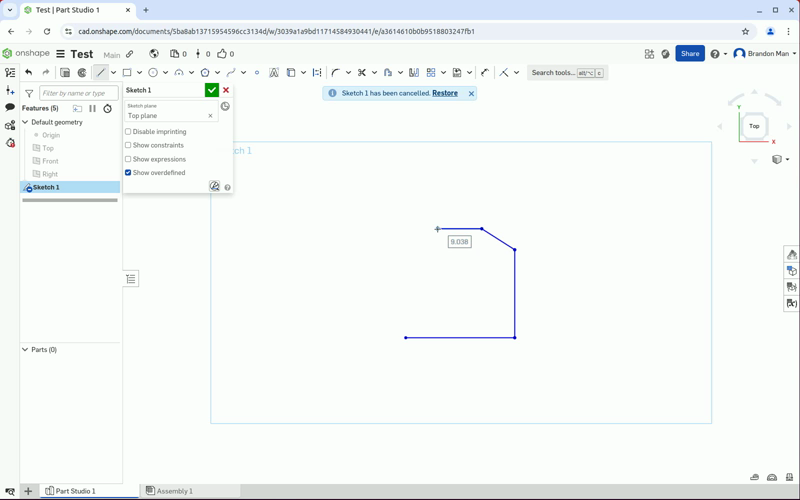
mouse_move(467, 228)
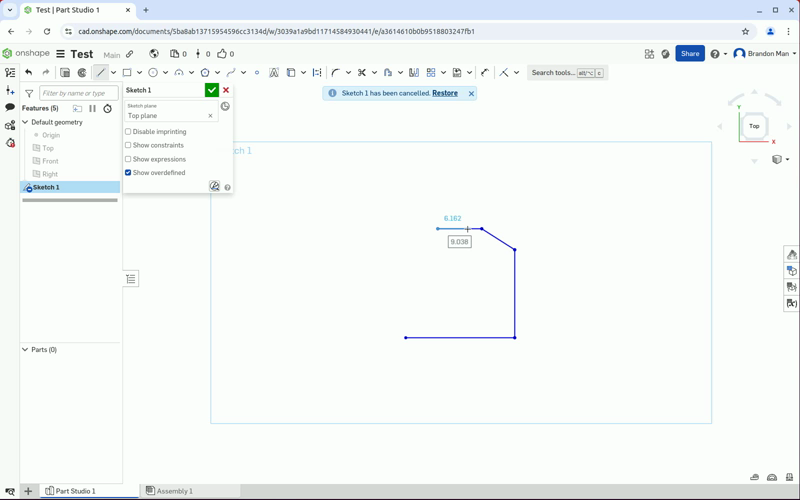
mouse_move(405, 249)
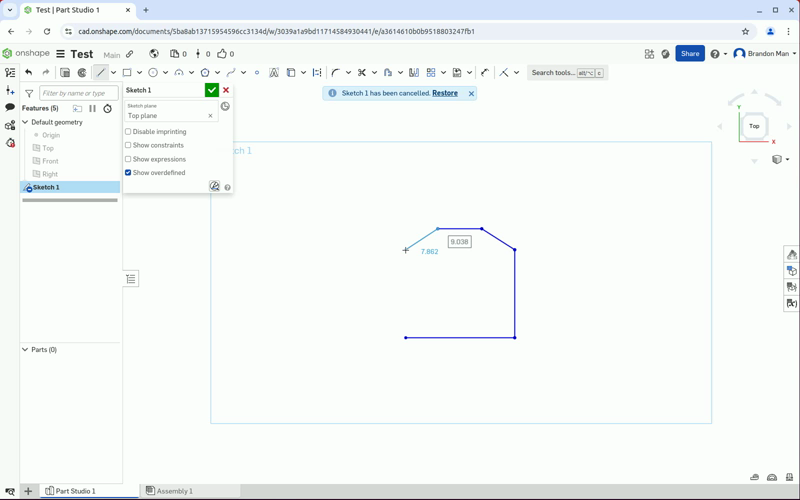
click(405, 249)
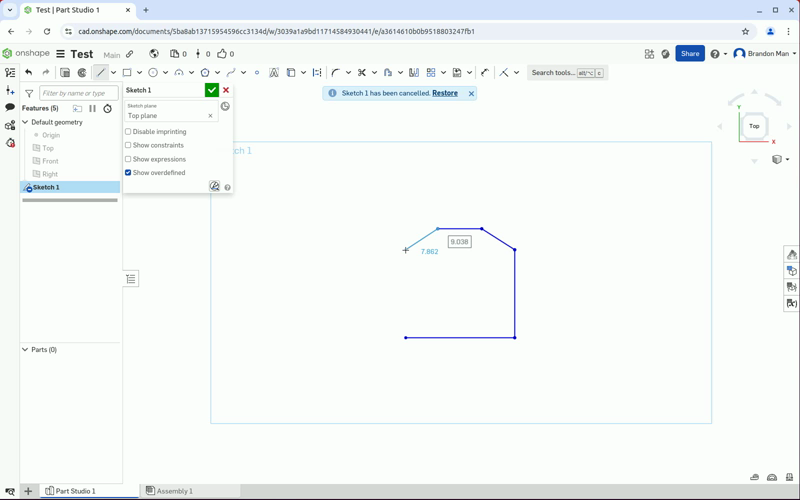
key_up(shift)
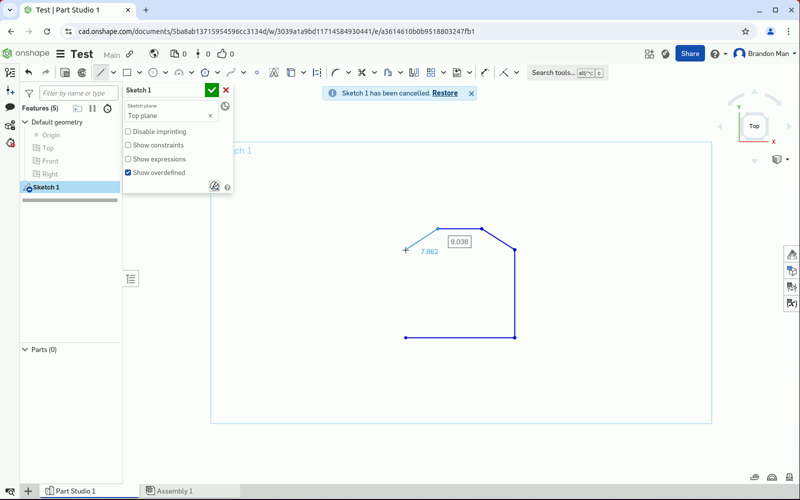
key_down(shift)
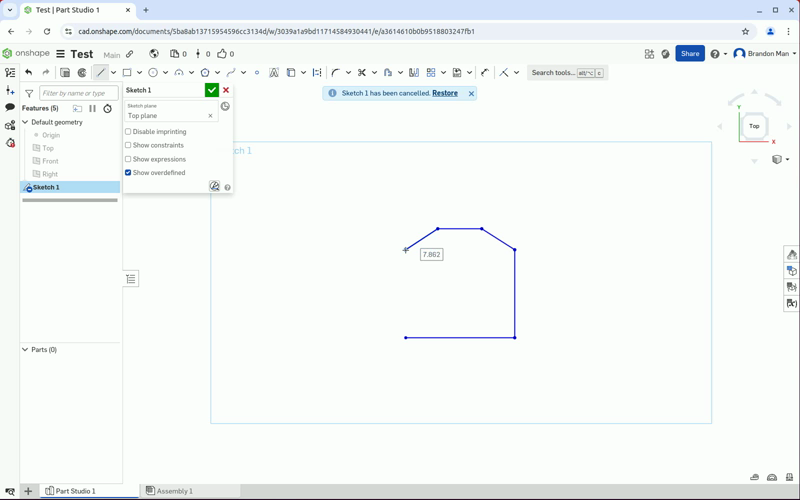
mouse_move(405, 337)
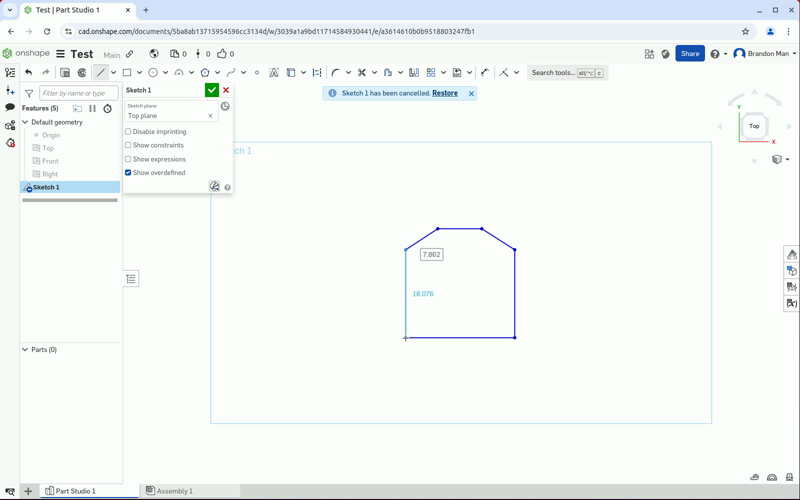
key_up(shift)
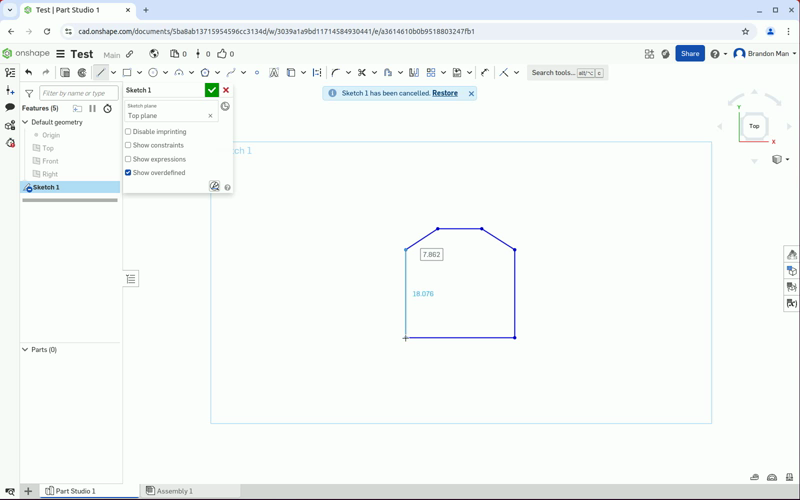
click(405, 337)
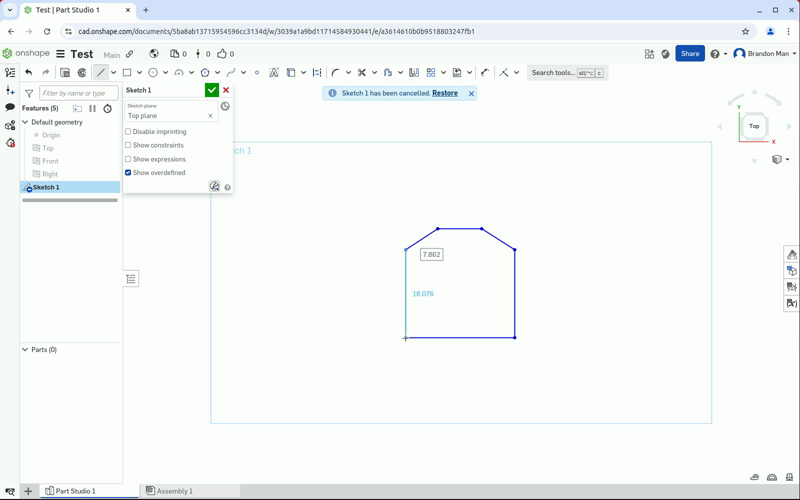
key(esc)
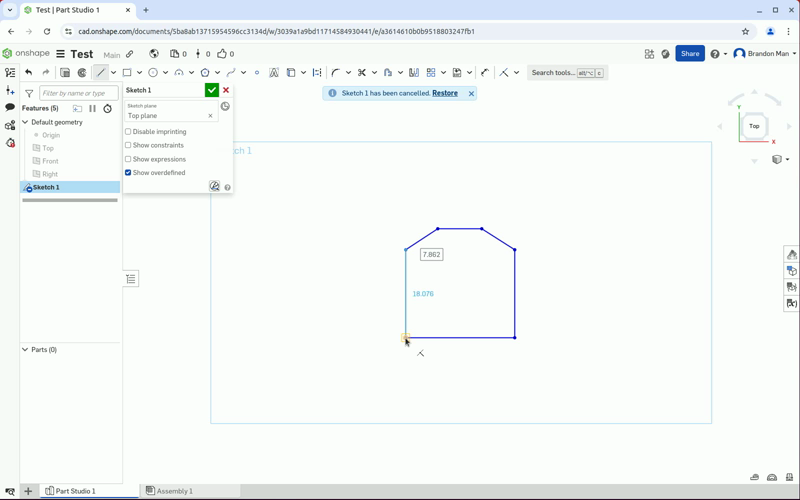
mouse_move(434, 241)
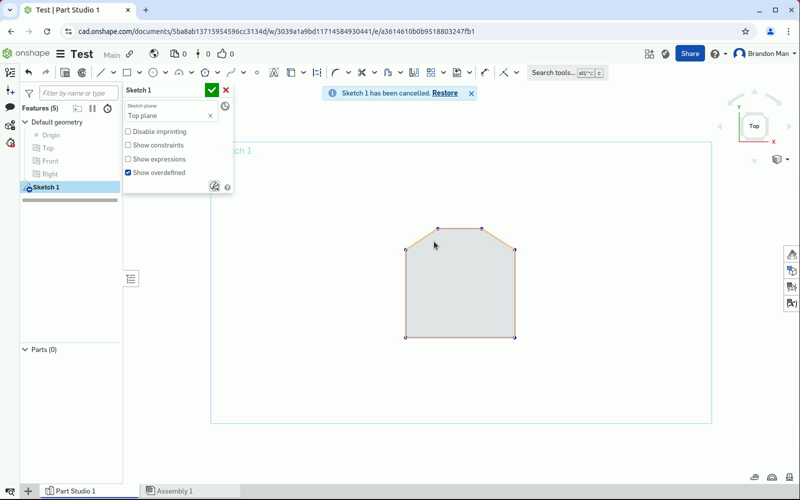
click(434, 241)
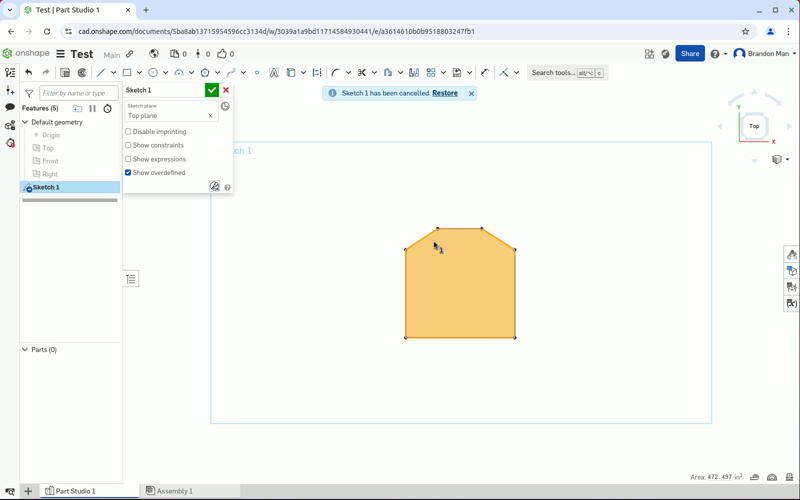
mouse_move(73, 352)
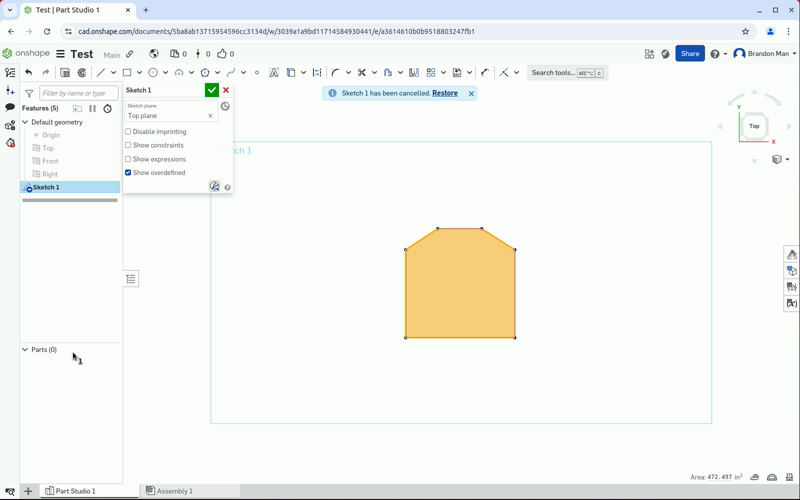
key(shift+y)
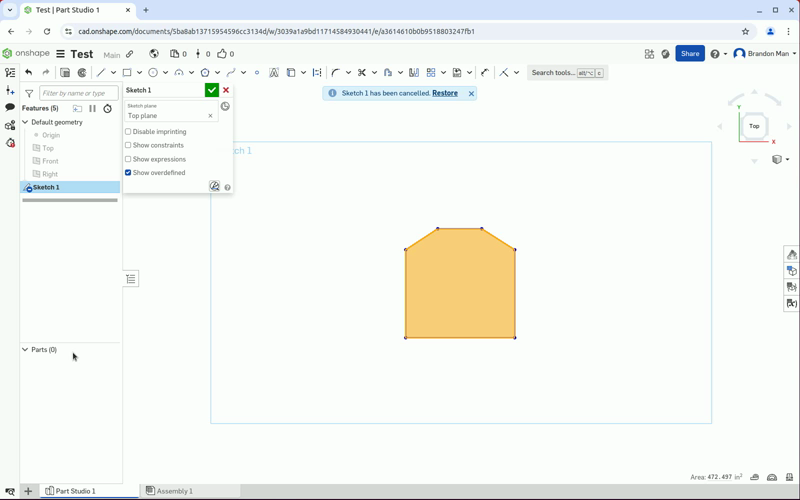
key(shift+e)
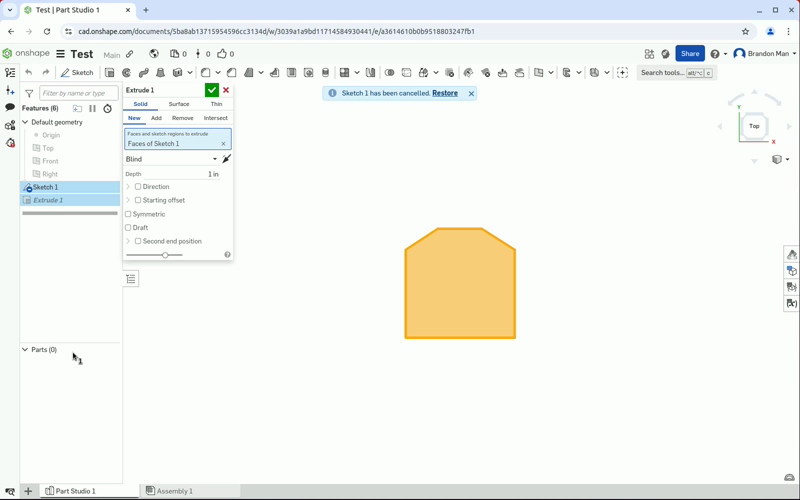
mouse_move(143, 106)
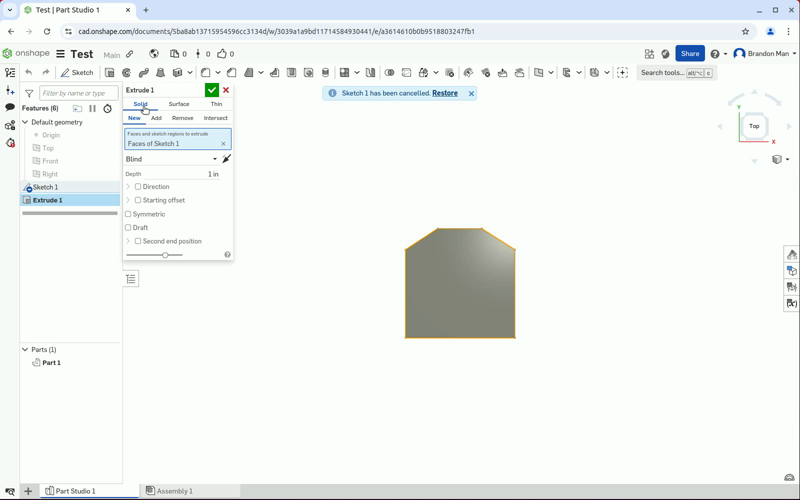
click(143, 106)
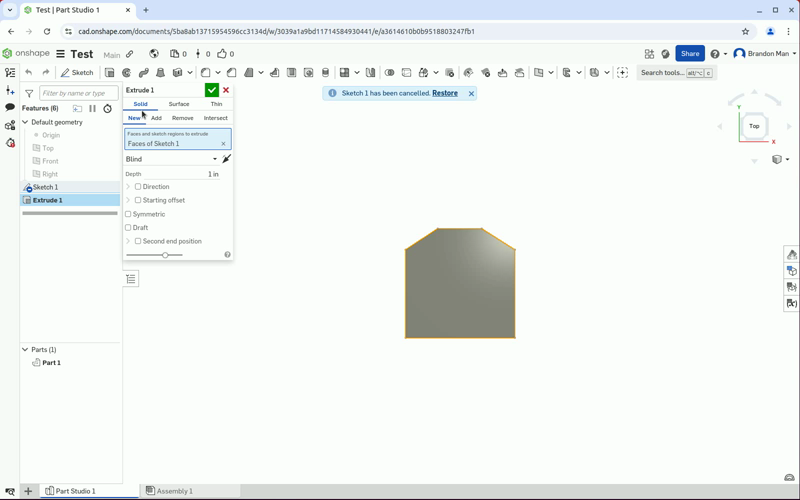
mouse_move(137, 120)
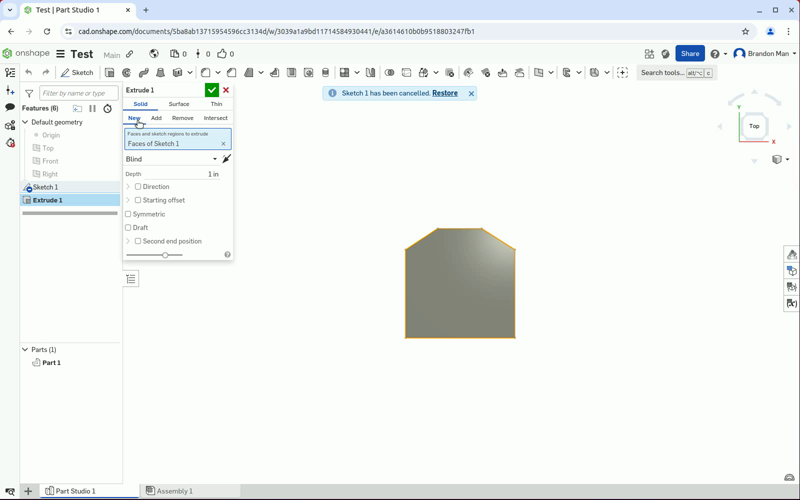
click(137, 120)
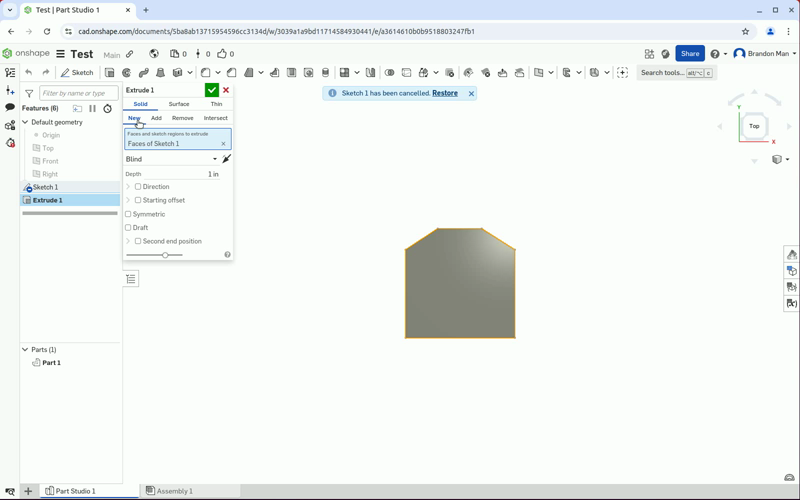
key(tab, 4)
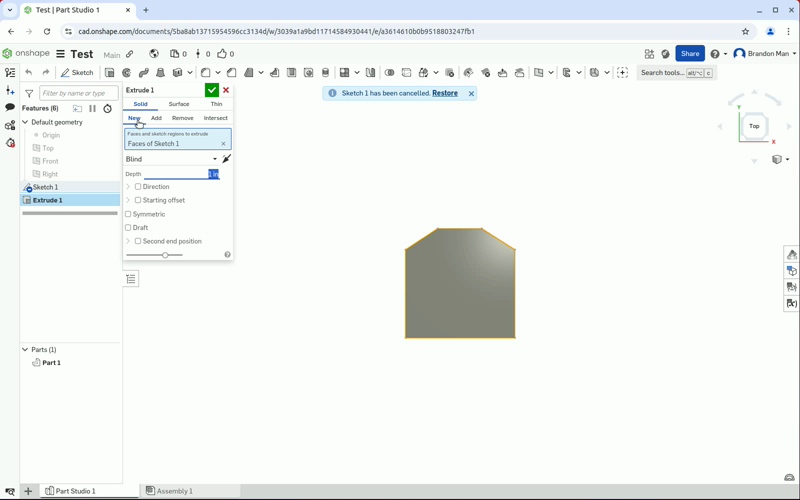
text(1.926)
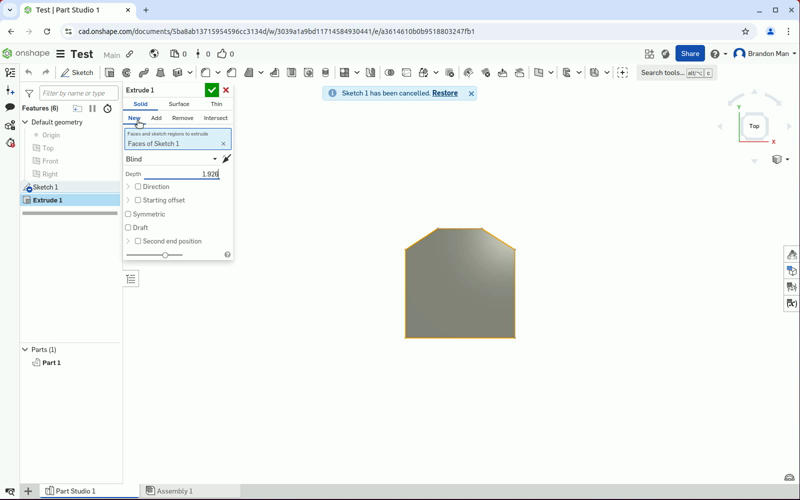
key(enter)
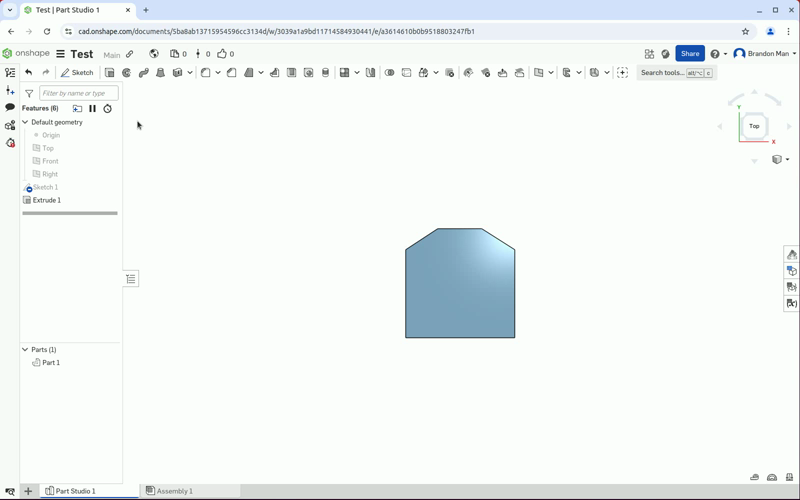
key(shift+h)
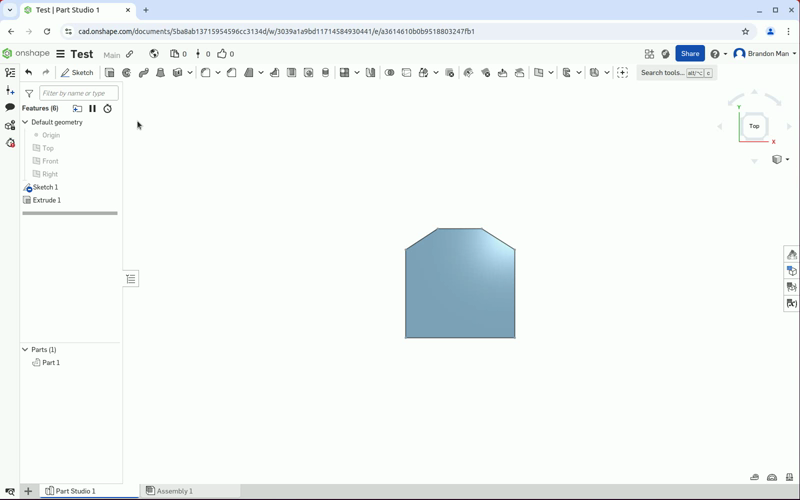
key(shift+h)
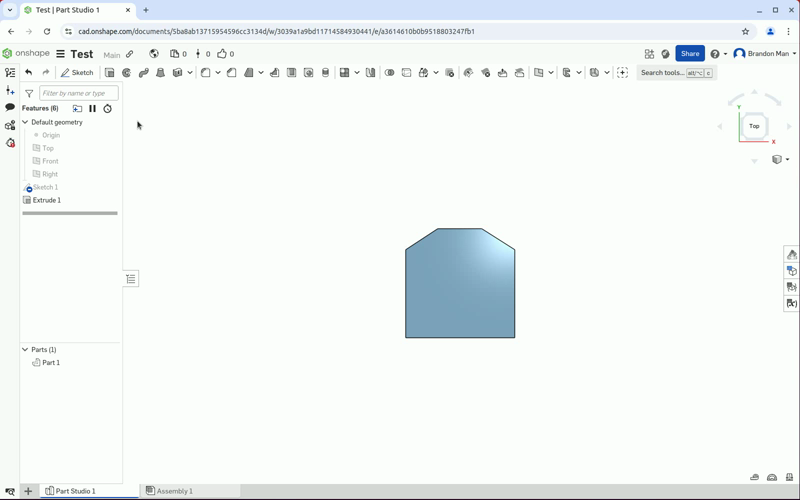
mouse_move(73, 189)
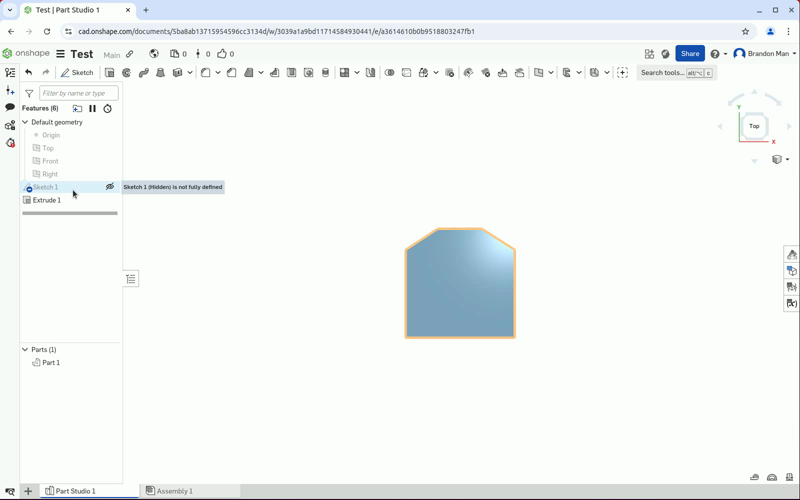
click(73, 189)
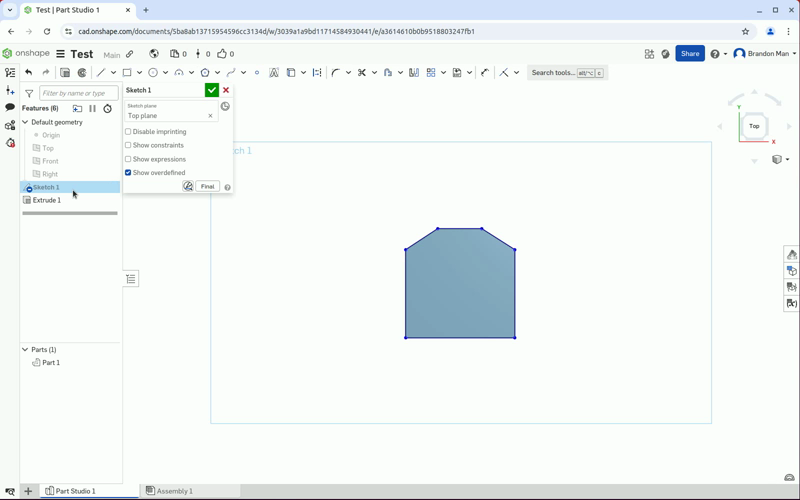
mouse_move(229, 92)
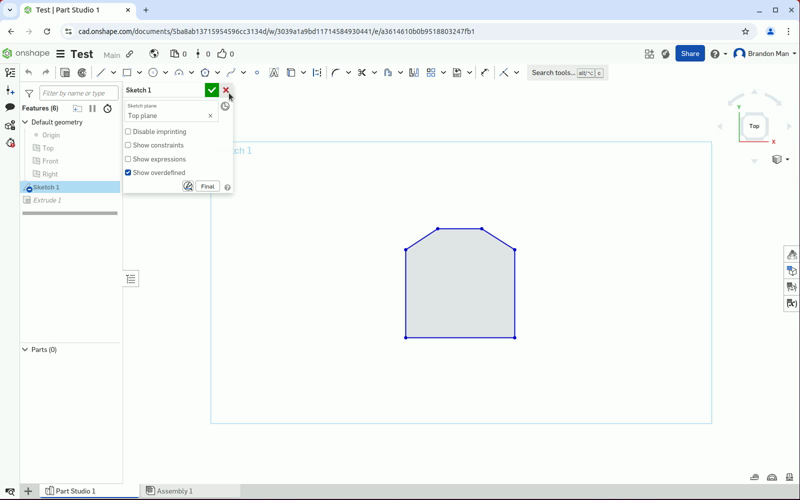
click(229, 92)
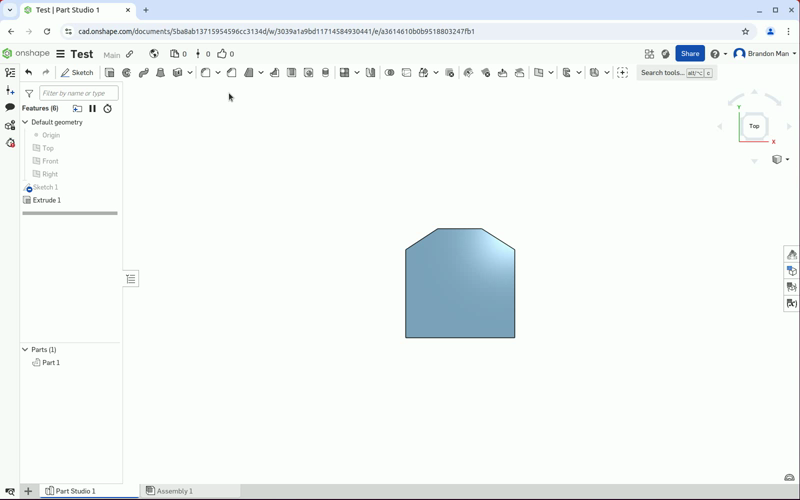
mouse_move(541, 75)
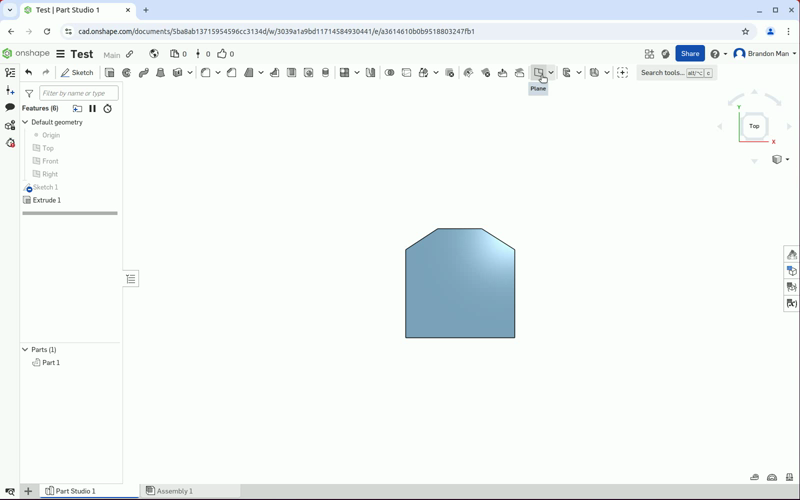
click(541, 75)
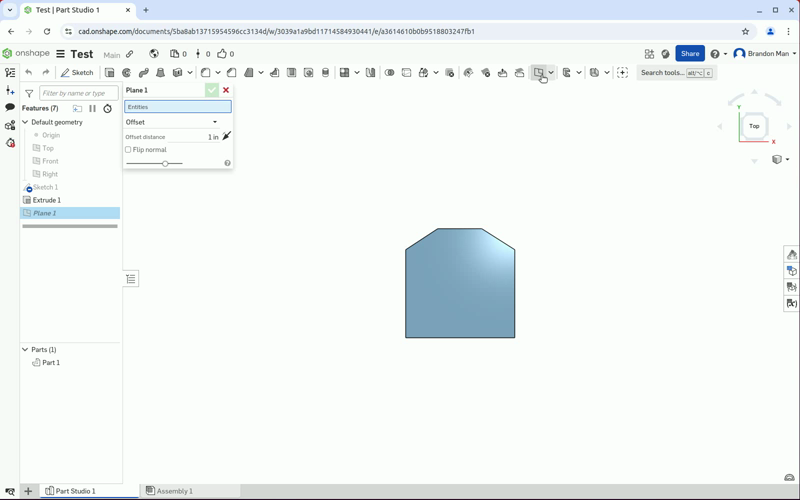
mouse_move(73, 150)
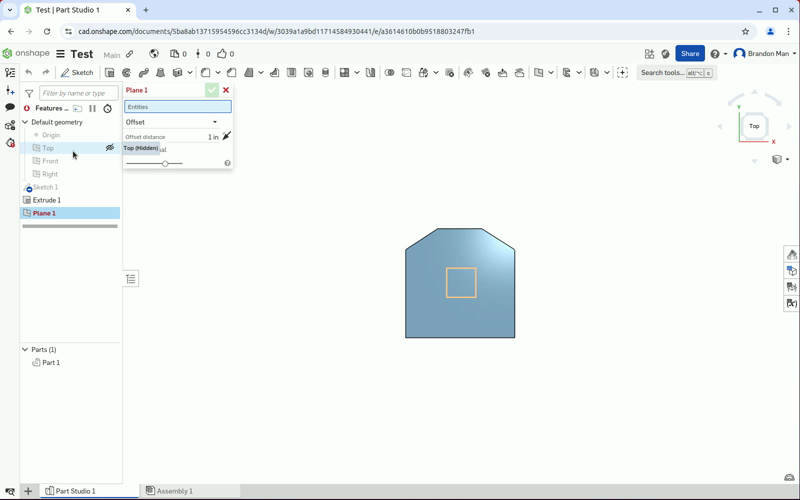
click(73, 150)
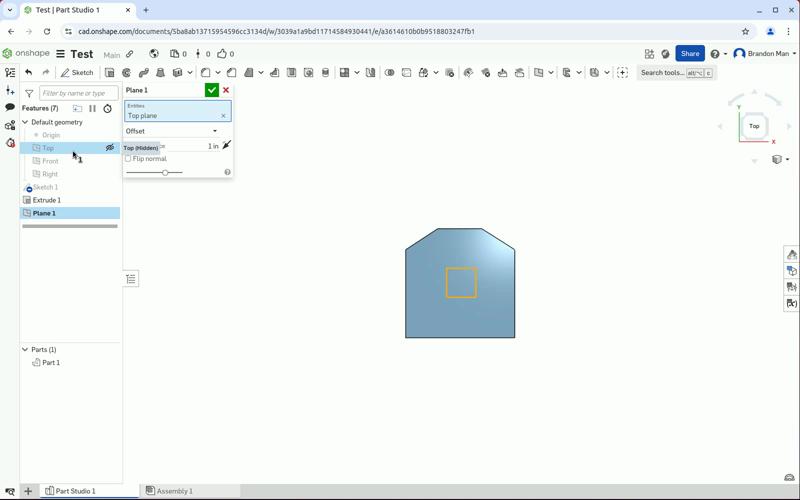
key(tab, 2)
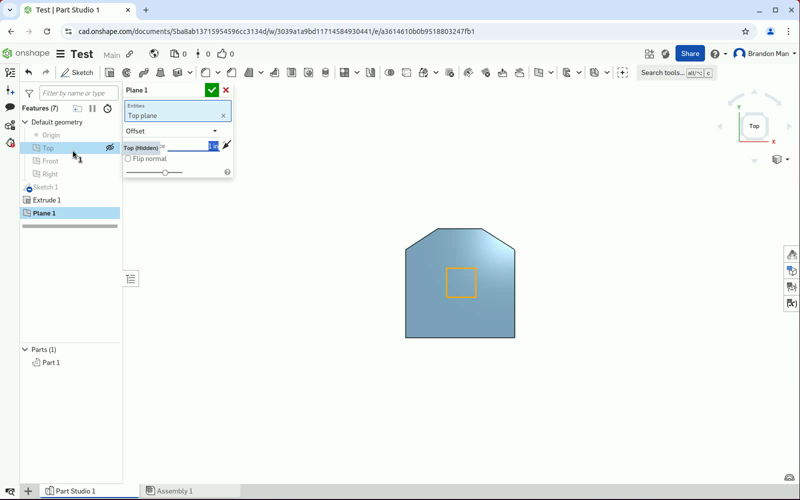
text(1.91)
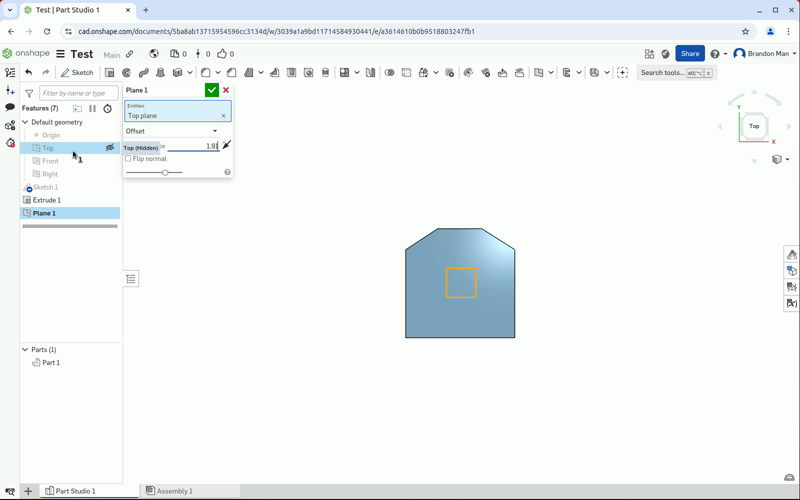
key(enter, 2)
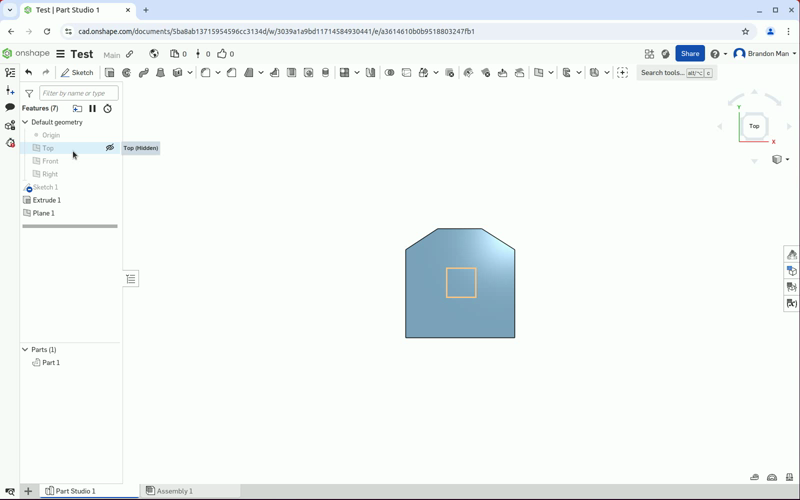
key(shift+s)
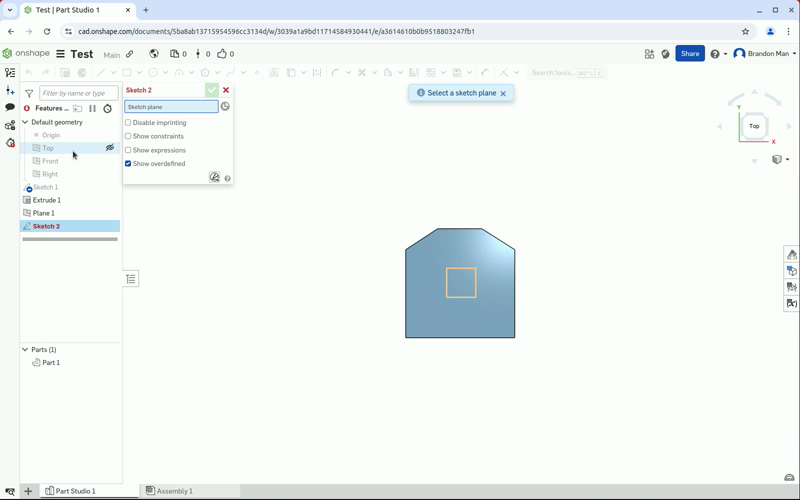
mouse_move(73, 215)
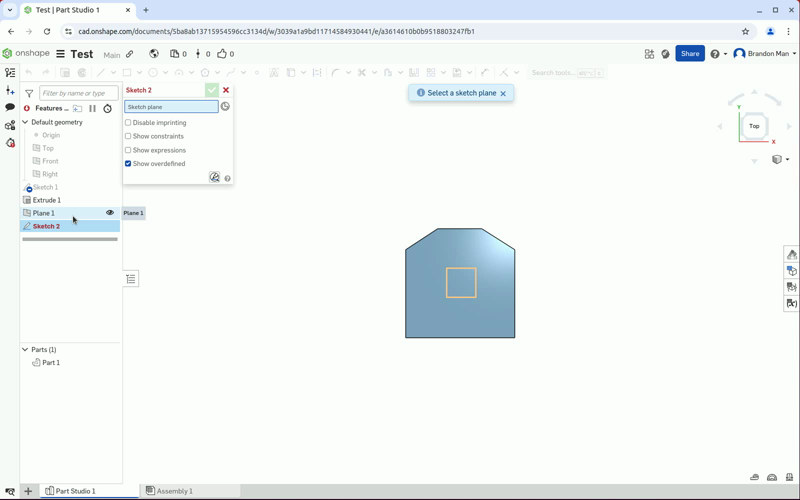
click(73, 215)
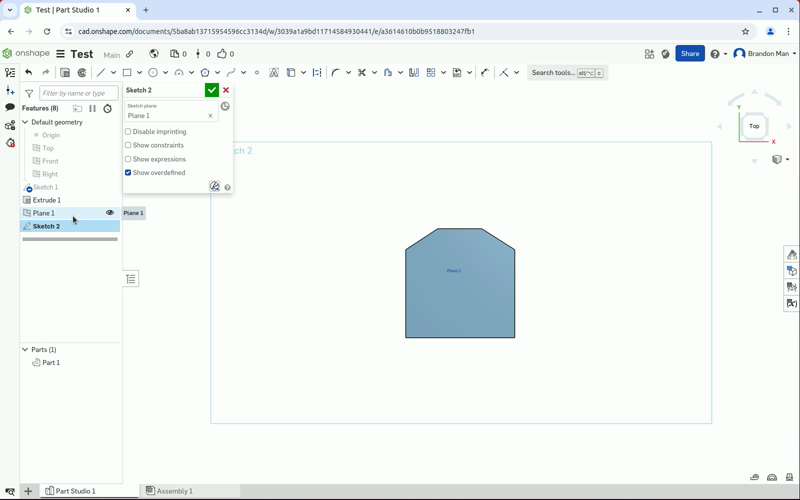
mouse_move(73, 352)
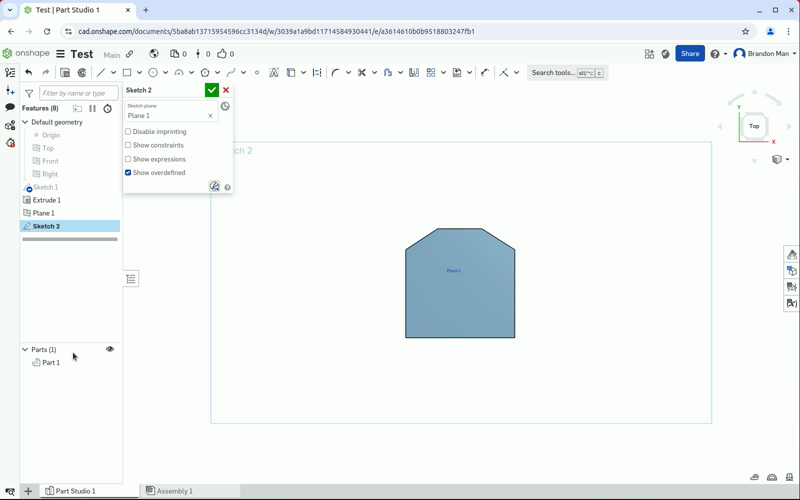
key(y)
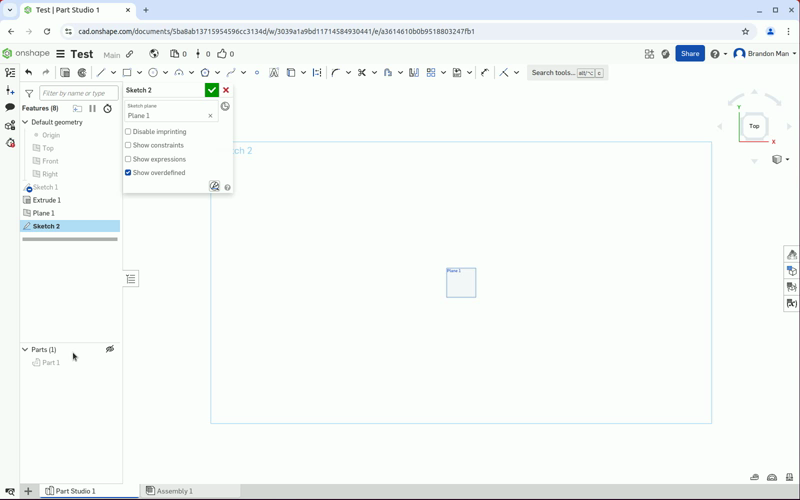
key(l)
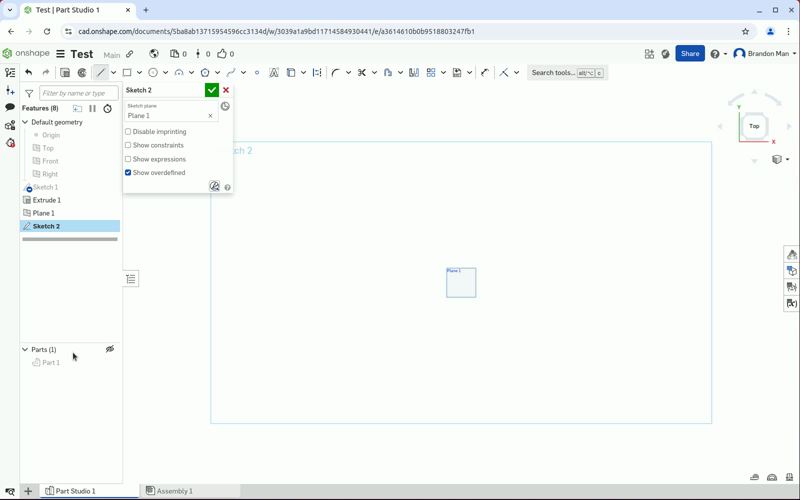
key_down(shift)
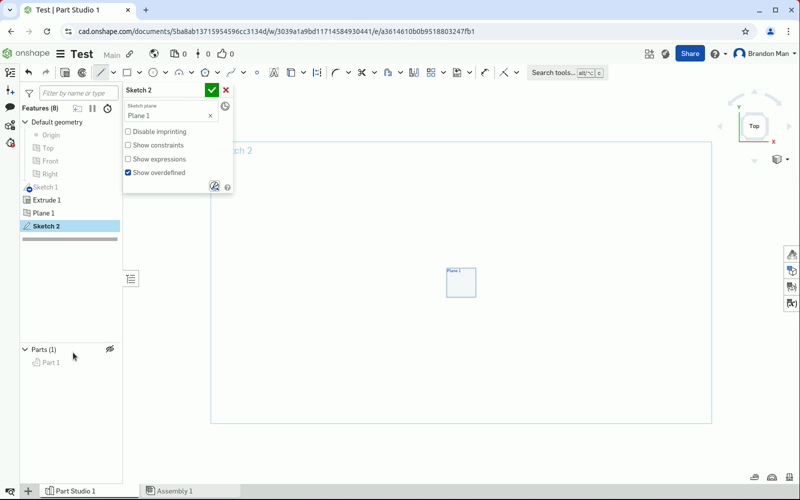
mouse_move(409, 337)
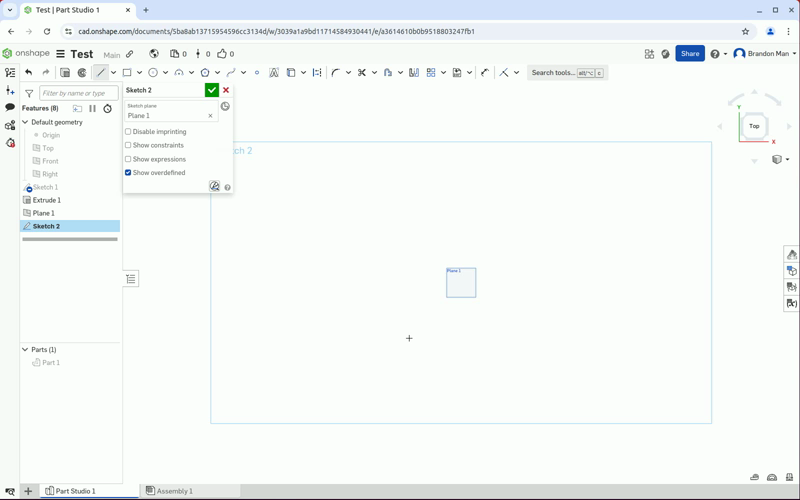
click(409, 337)
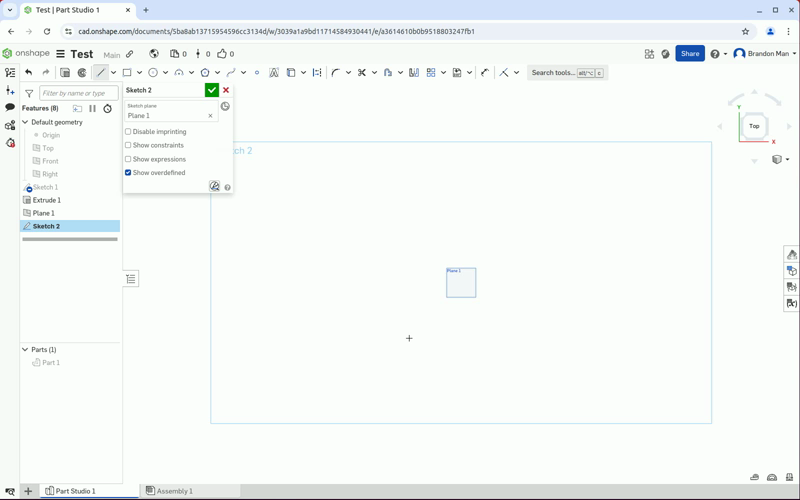
key_up(shift)
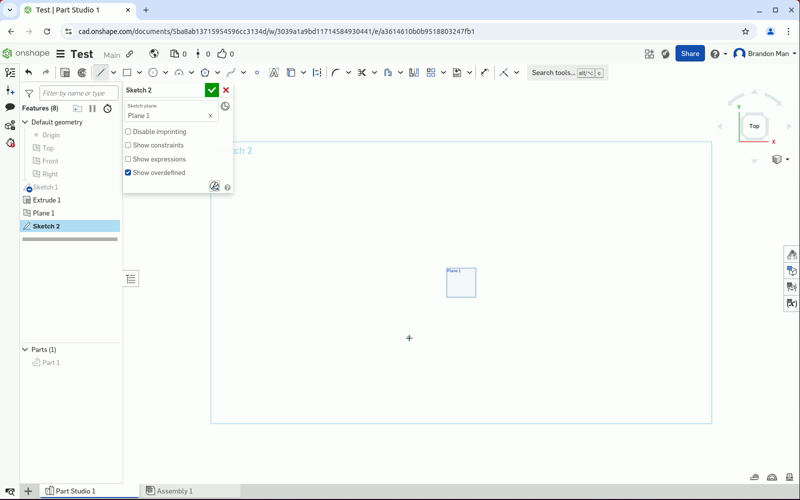
key_down(shift)
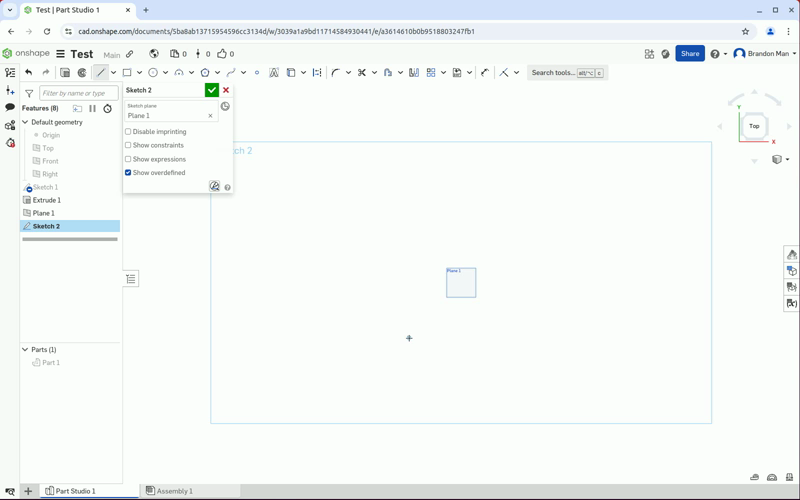
mouse_move(512, 337)
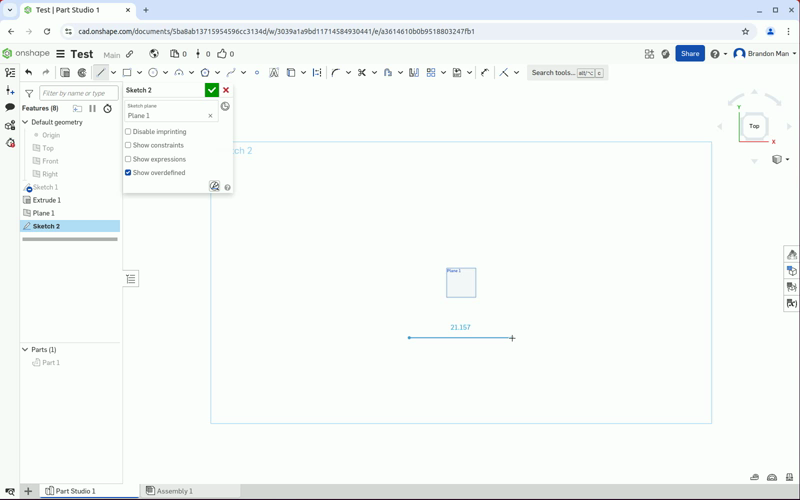
click(512, 337)
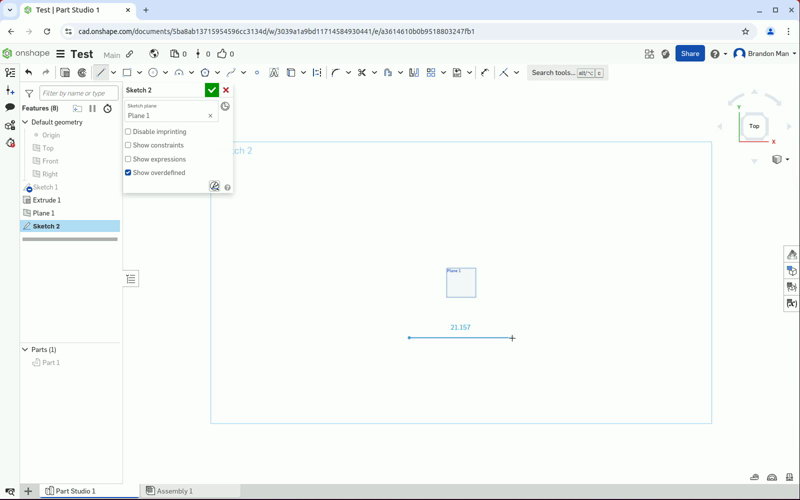
key_up(shift)
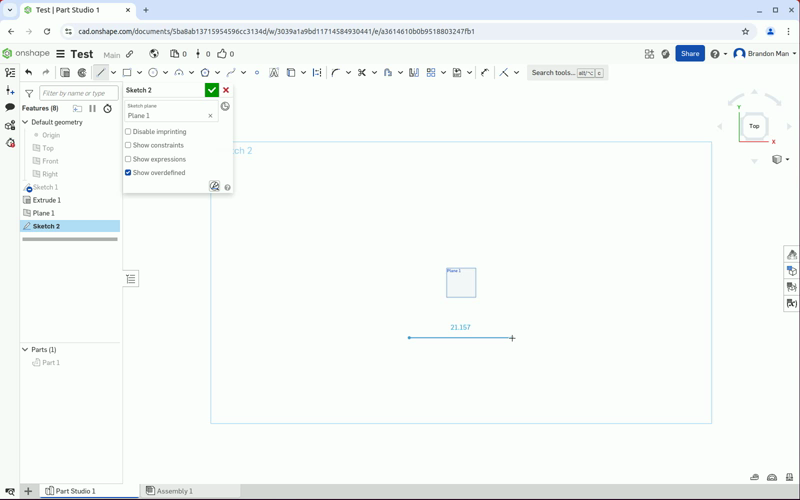
key_down(shift)
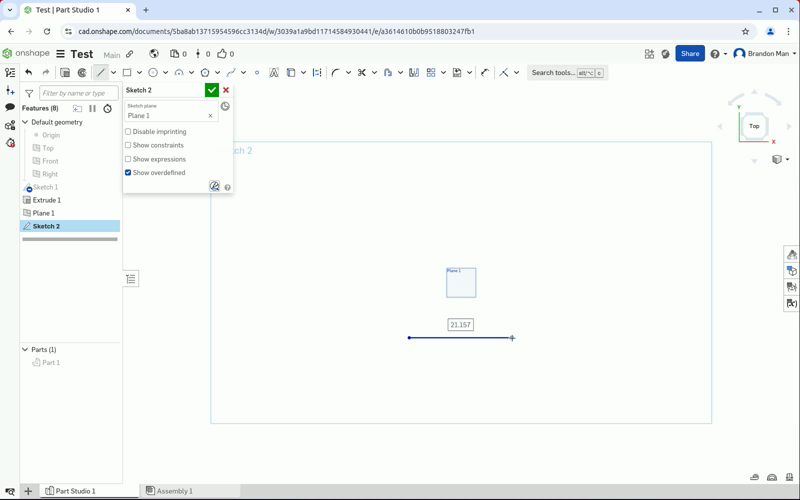
mouse_move(542, 337)
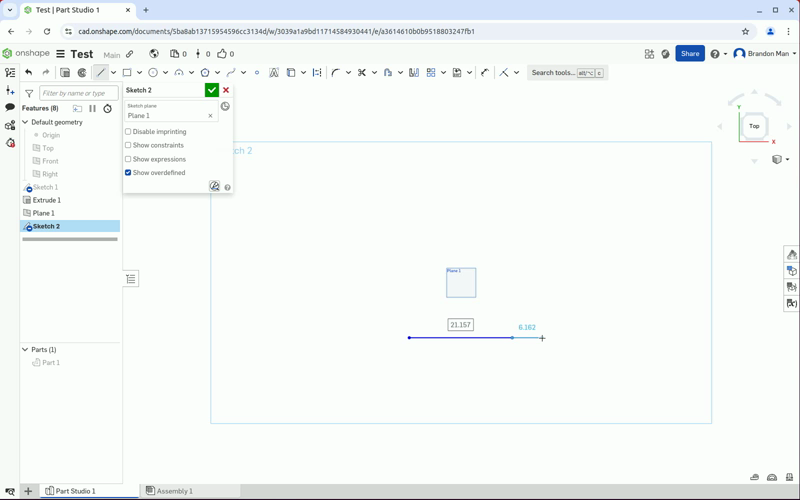
mouse_move(512, 328)
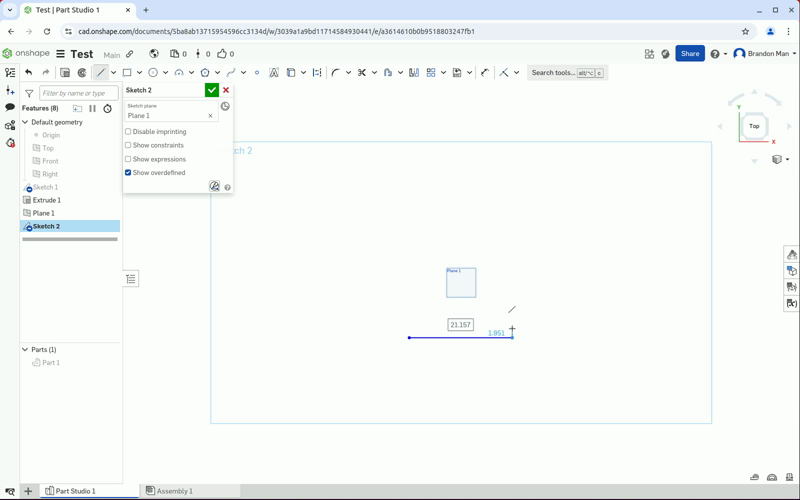
click(512, 328)
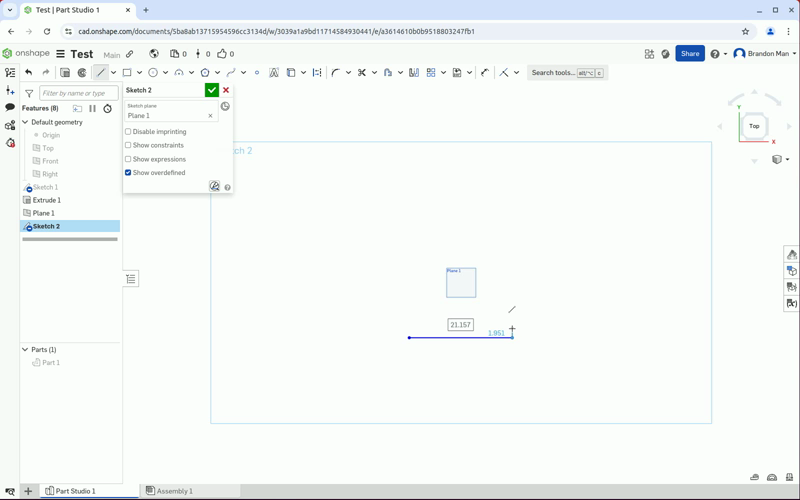
key_up(shift)
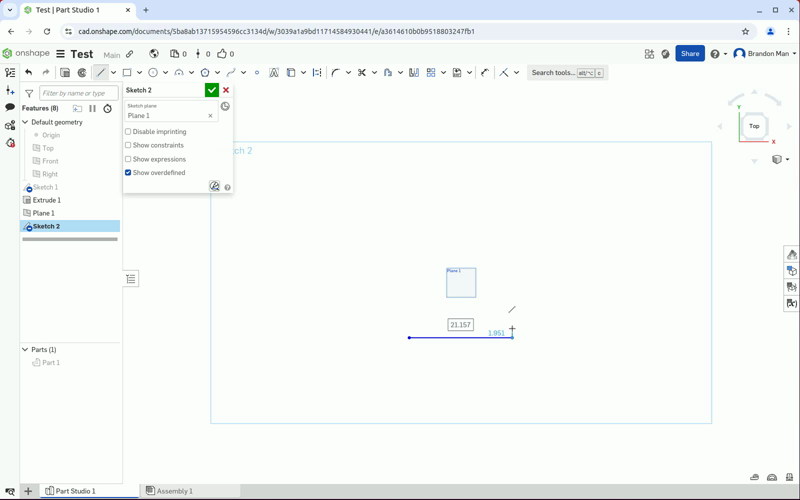
key_down(shift)
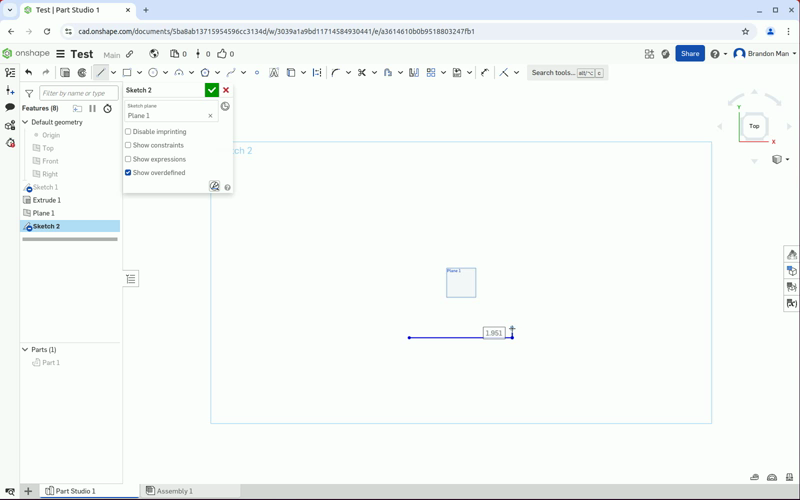
mouse_move(409, 328)
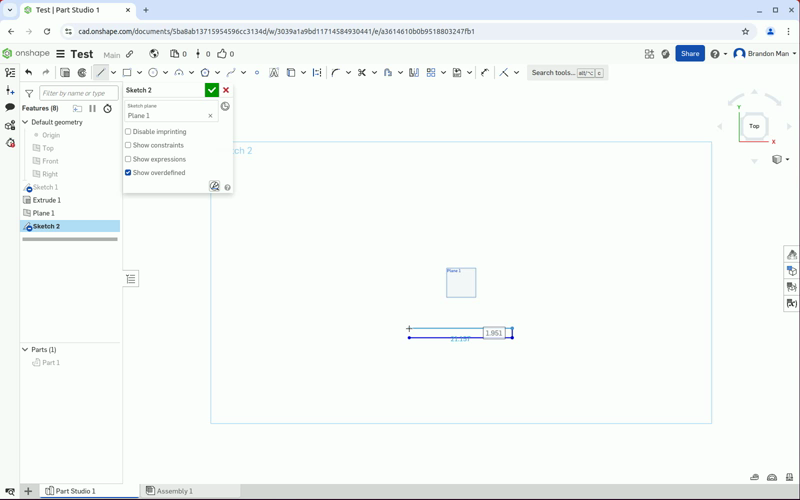
click(409, 328)
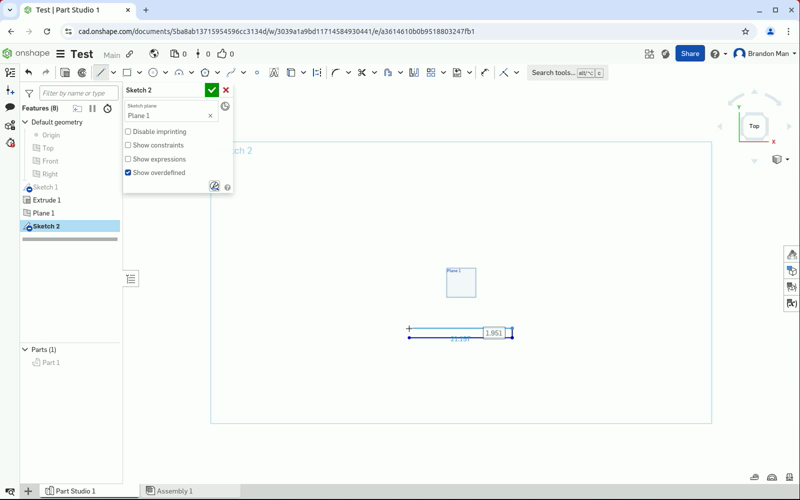
key_up(shift)
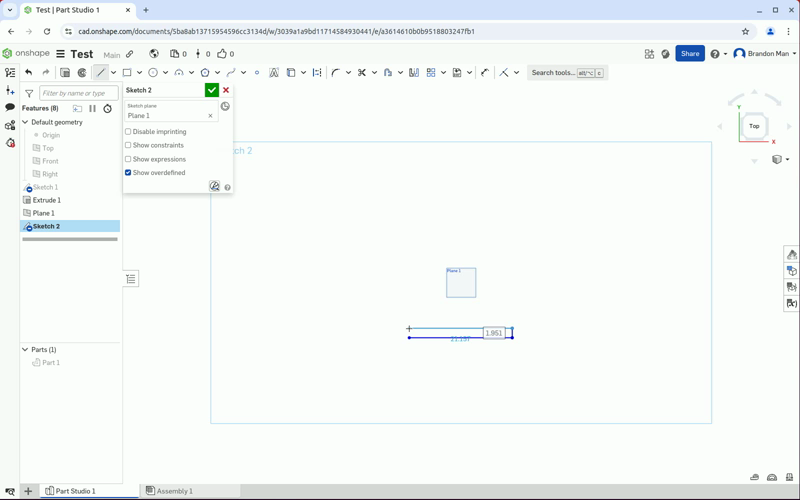
mouse_move(439, 328)
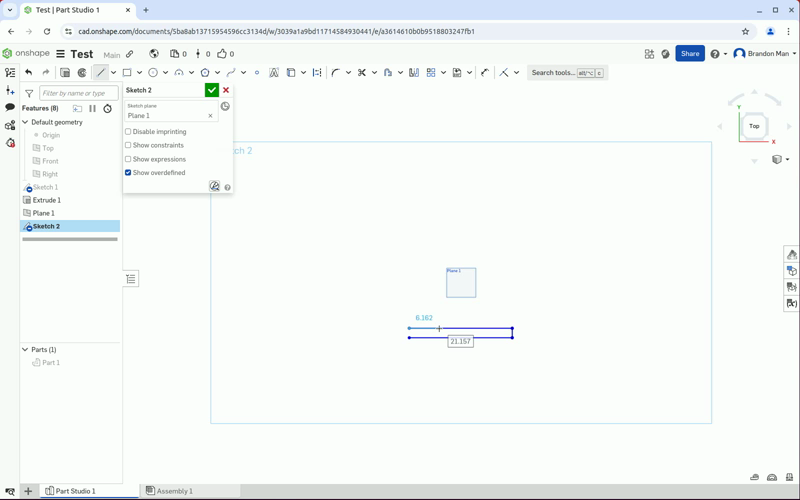
key_down(shift)
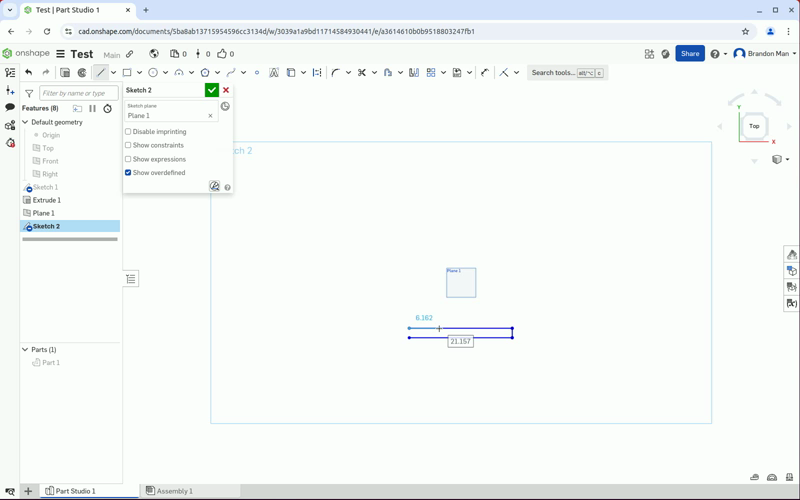
mouse_move(409, 337)
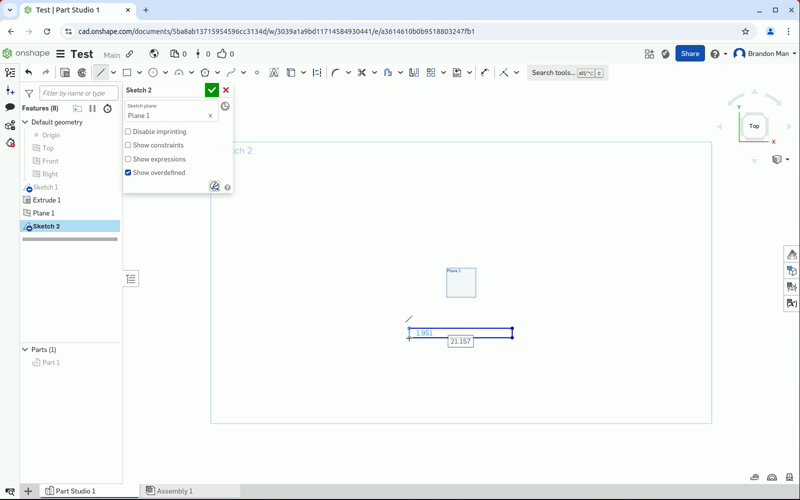
key_up(shift)
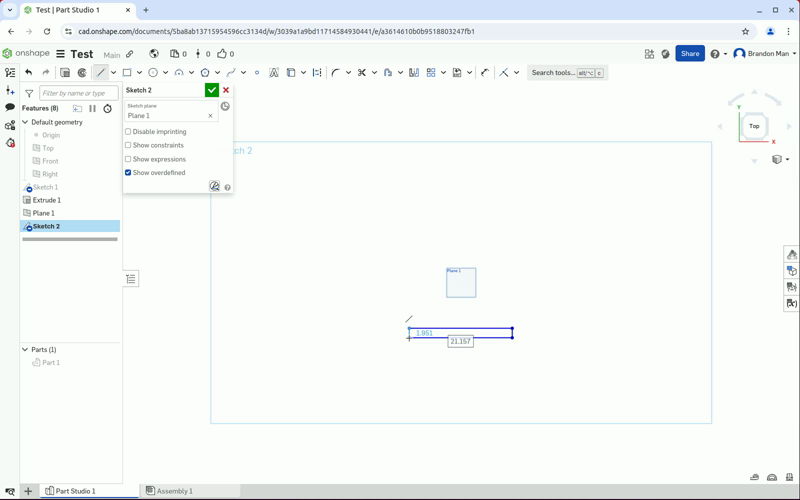
click(409, 337)
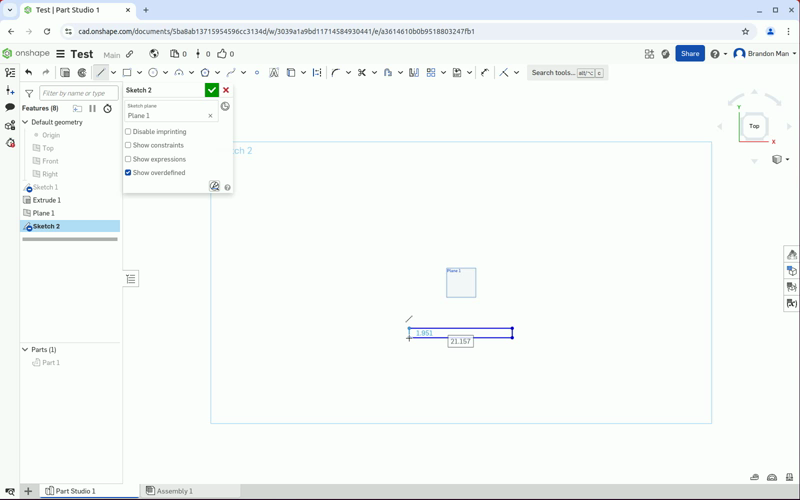
key(esc)
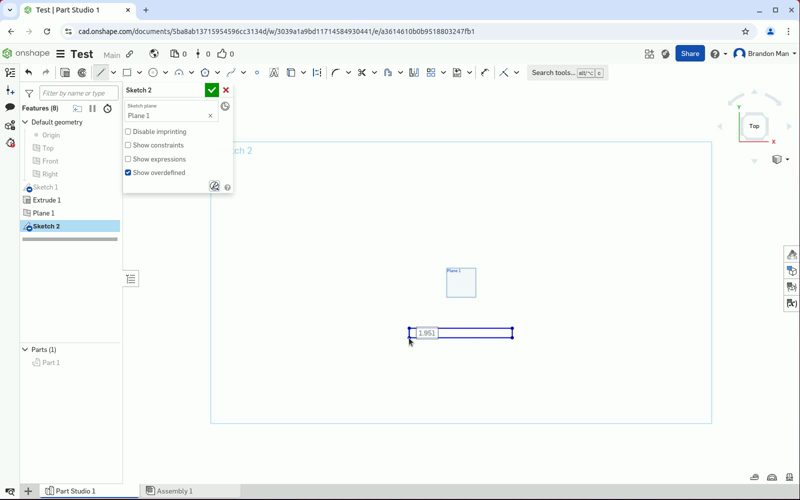
mouse_move(506, 335)
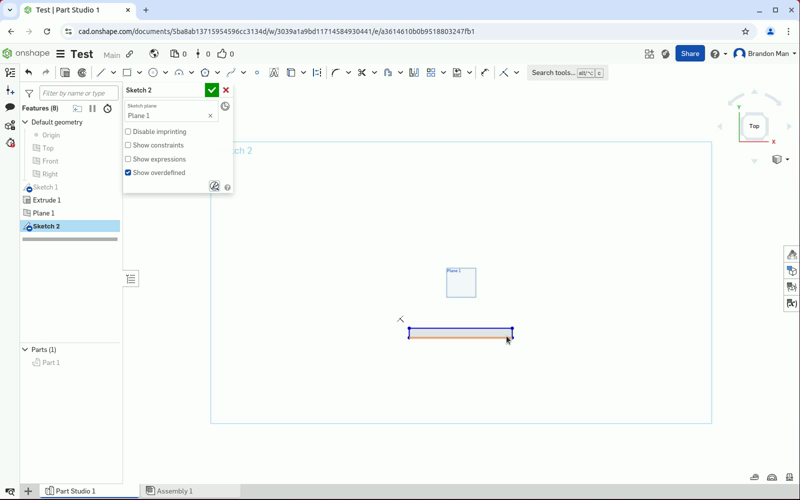
scroll(6)
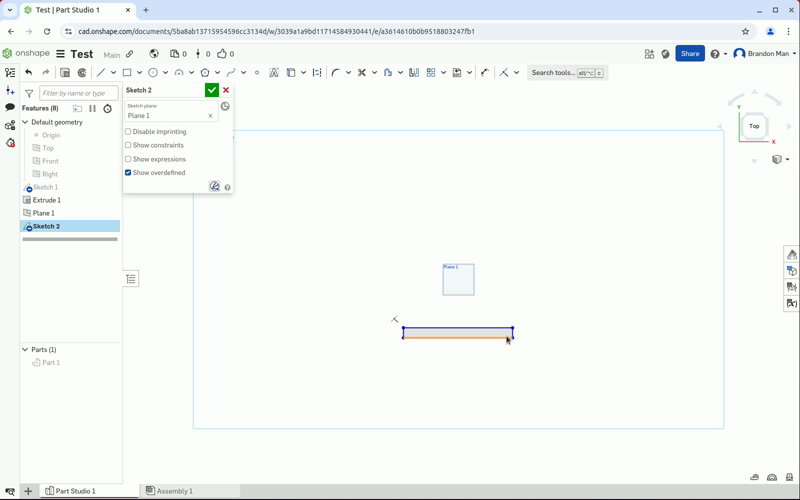
scroll(6)
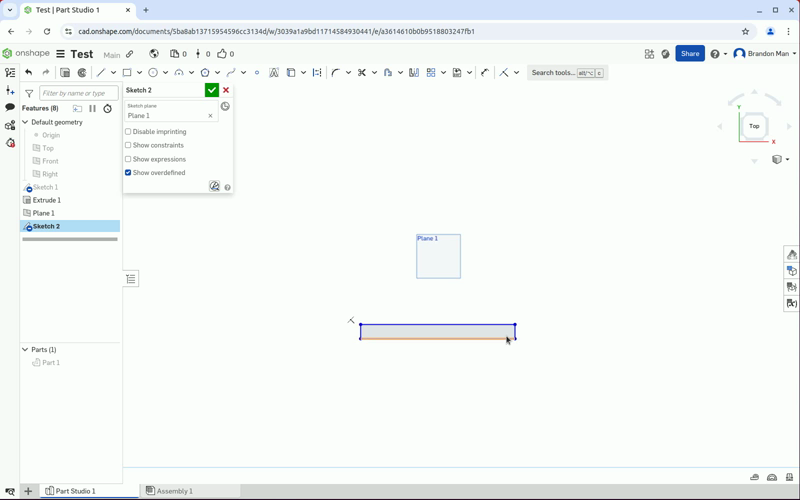
scroll(6)
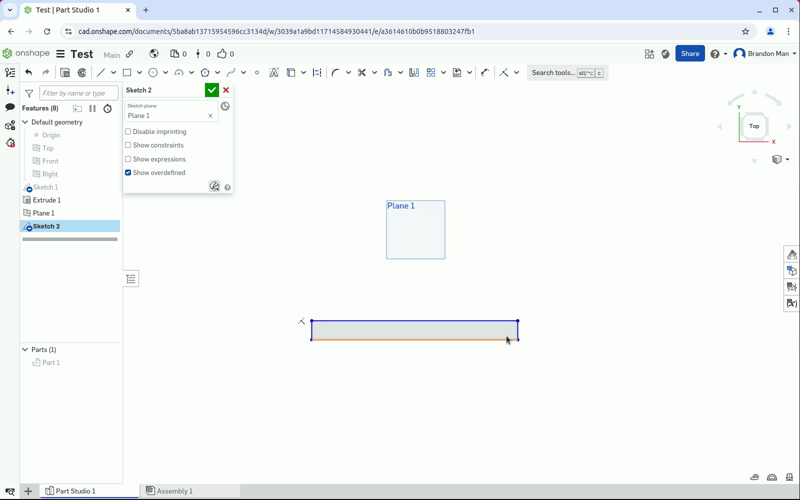
scroll(6)
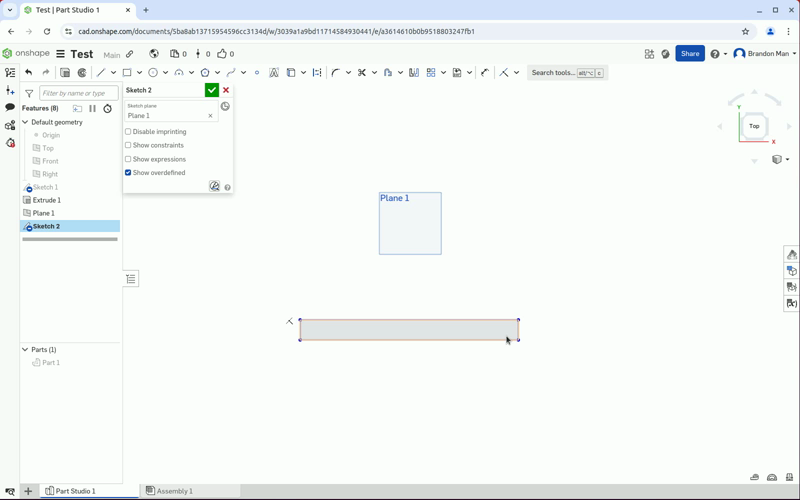
scroll(6)
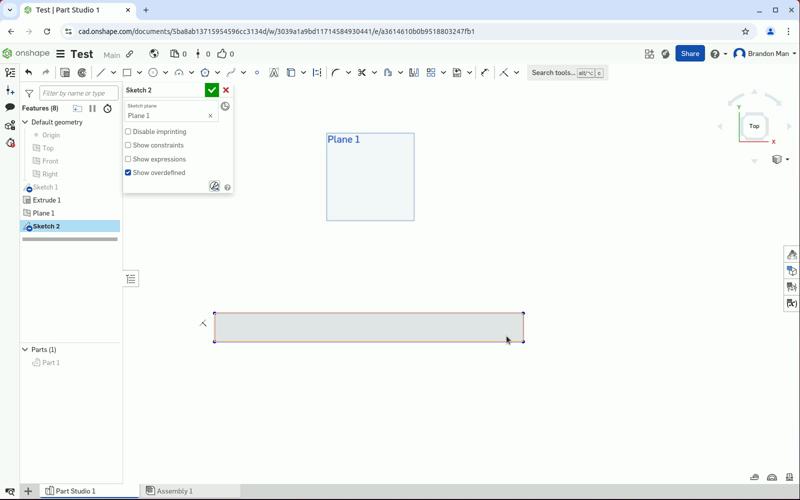
scroll(6)
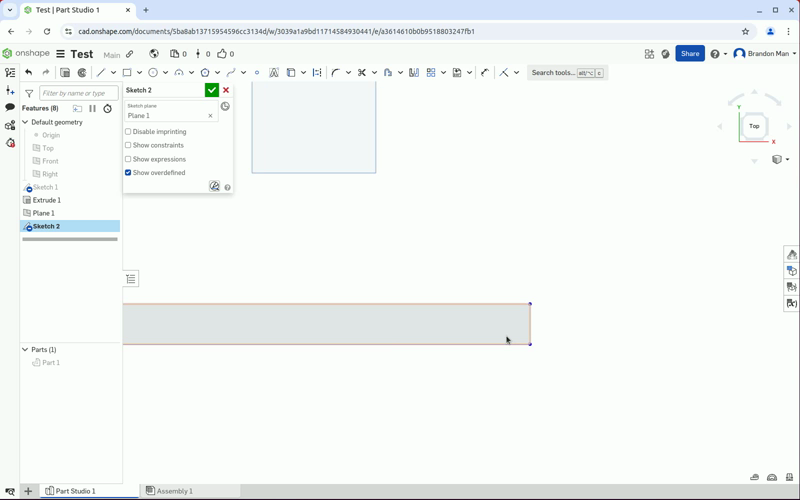
scroll(6)
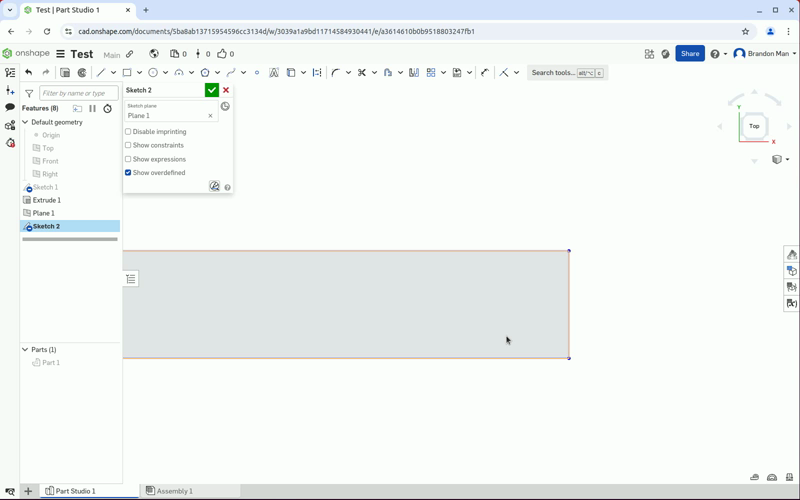
click(506, 335)
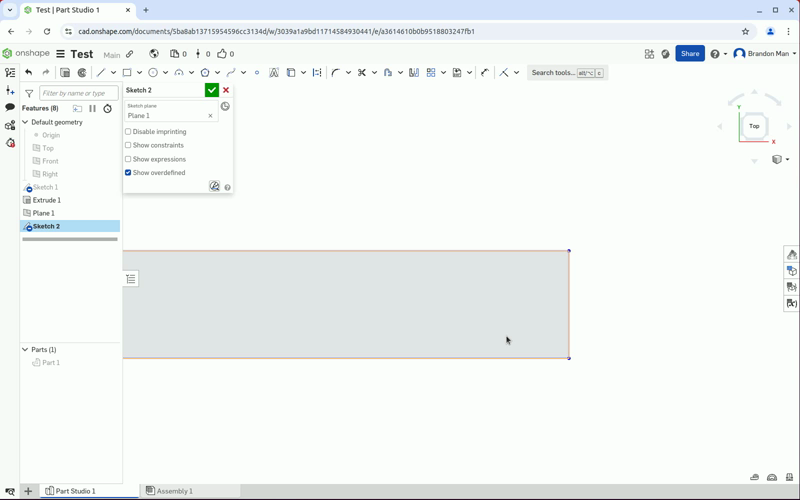
scroll(-6)
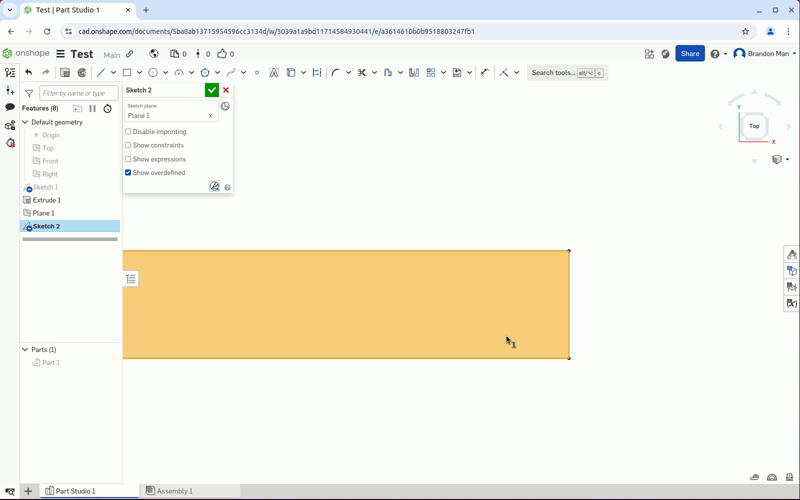
scroll(-6)
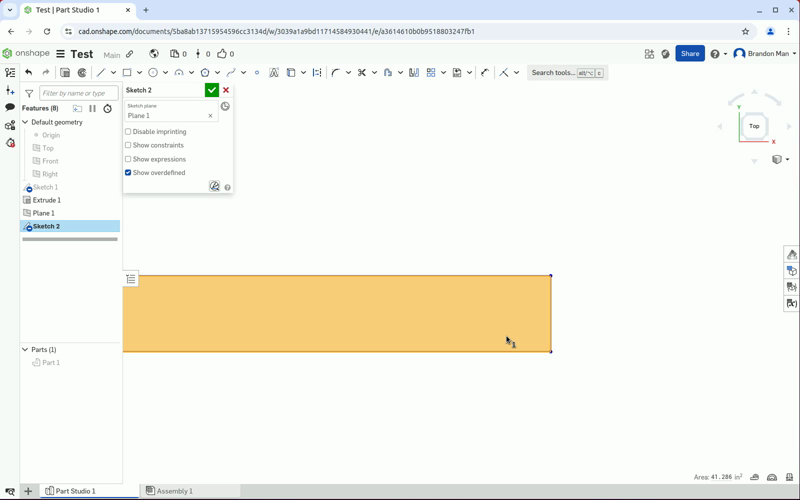
scroll(-6)
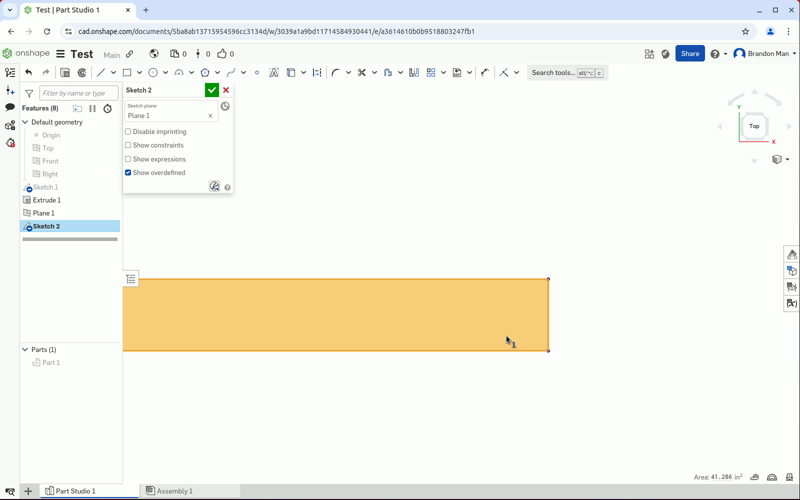
scroll(-6)
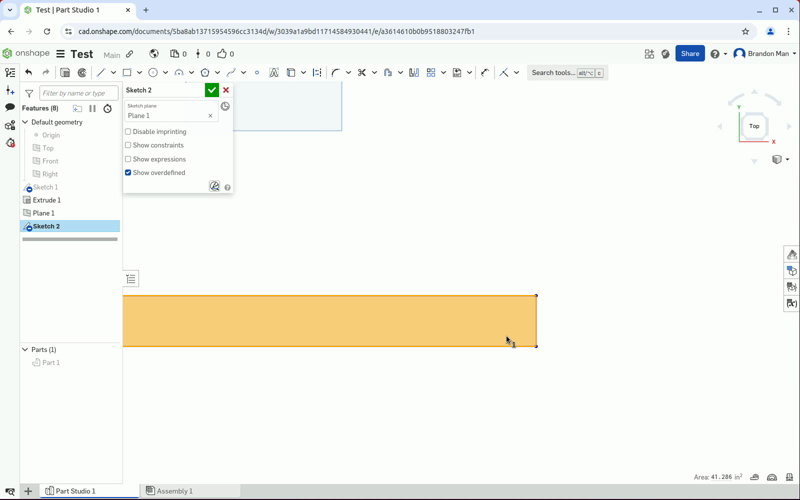
scroll(-6)
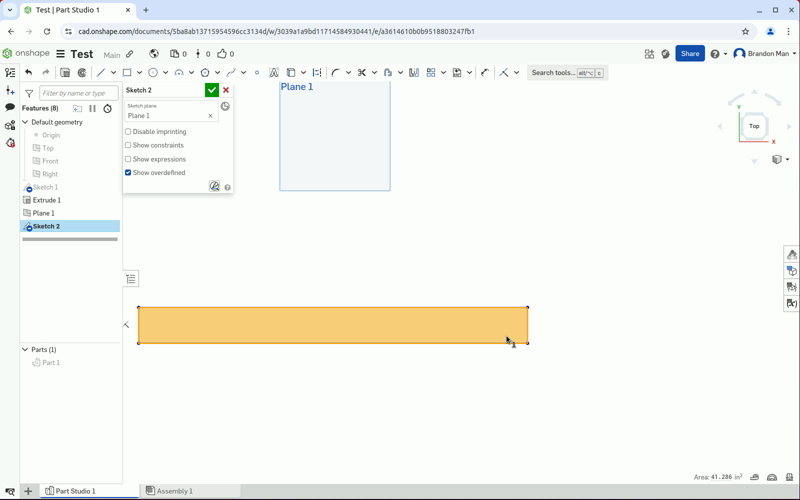
scroll(-6)
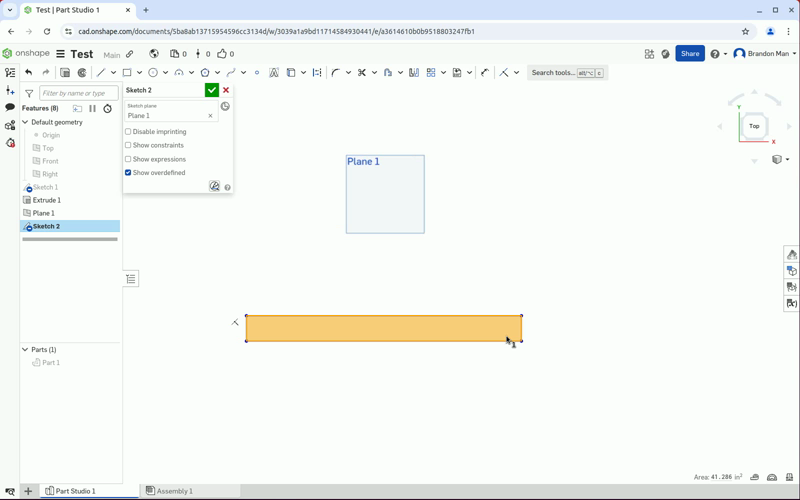
scroll(-6)
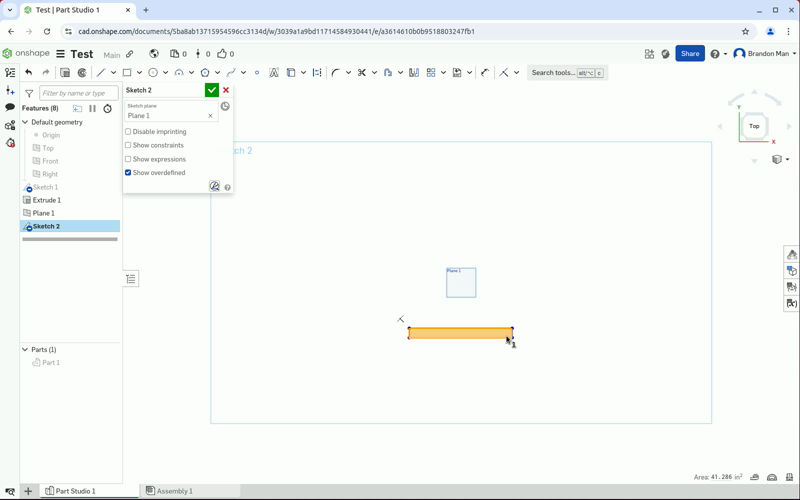
mouse_move(73, 352)
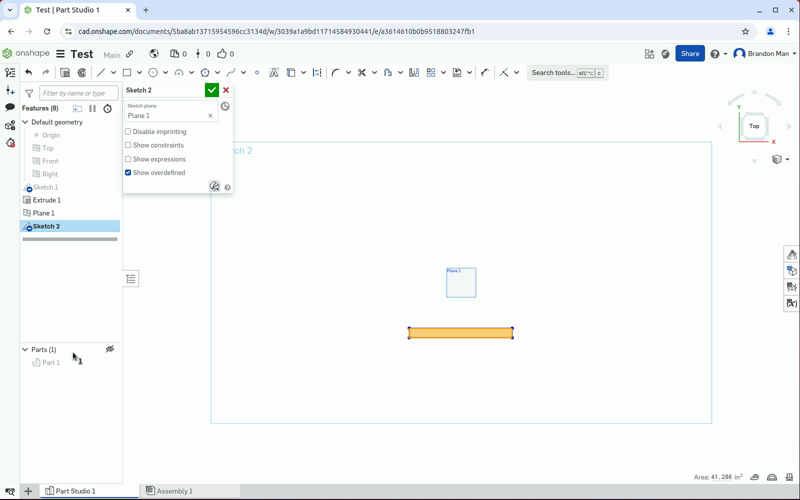
key(shift+y)
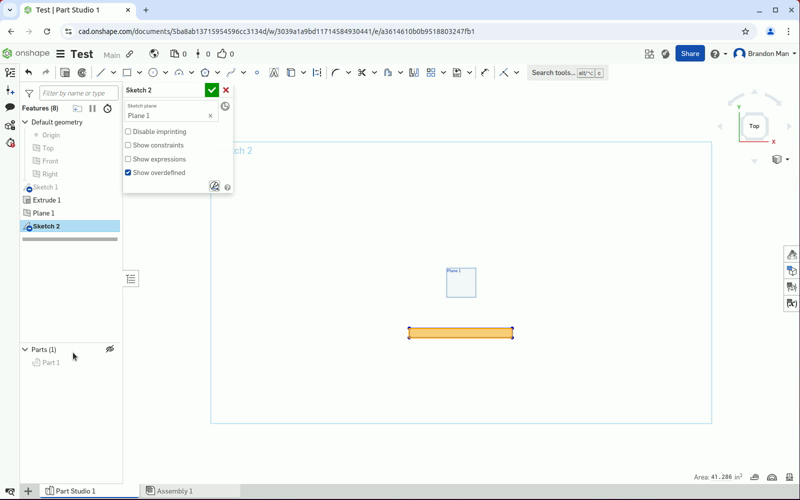
key(shift+e)
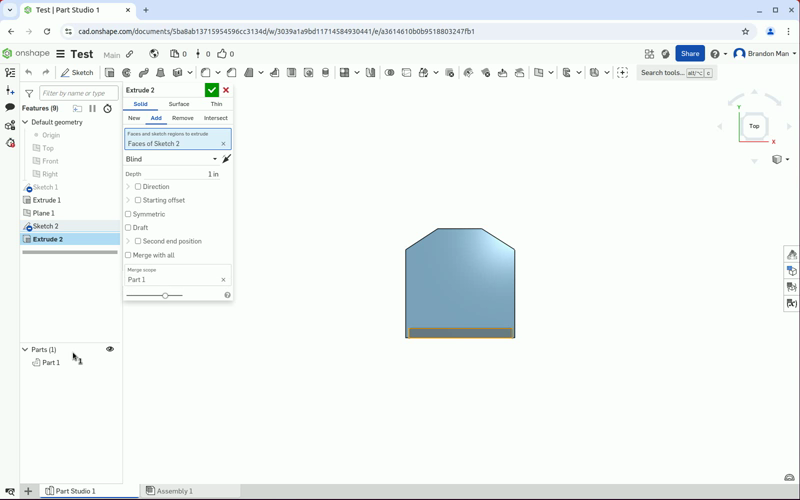
mouse_move(143, 106)
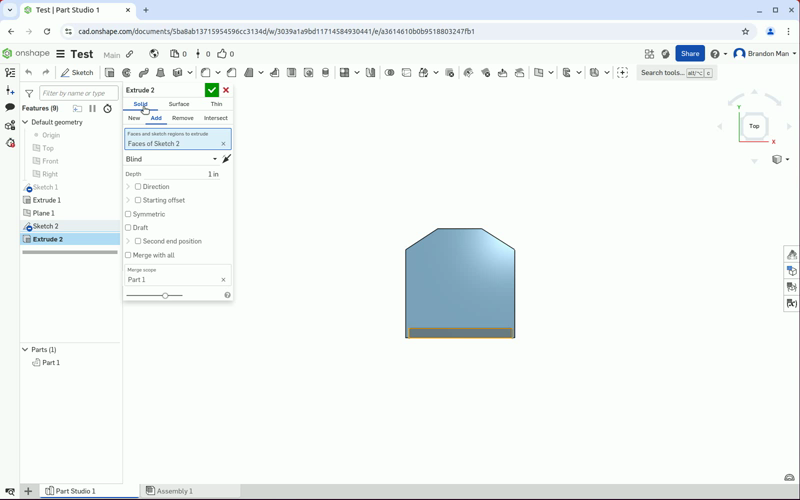
click(143, 106)
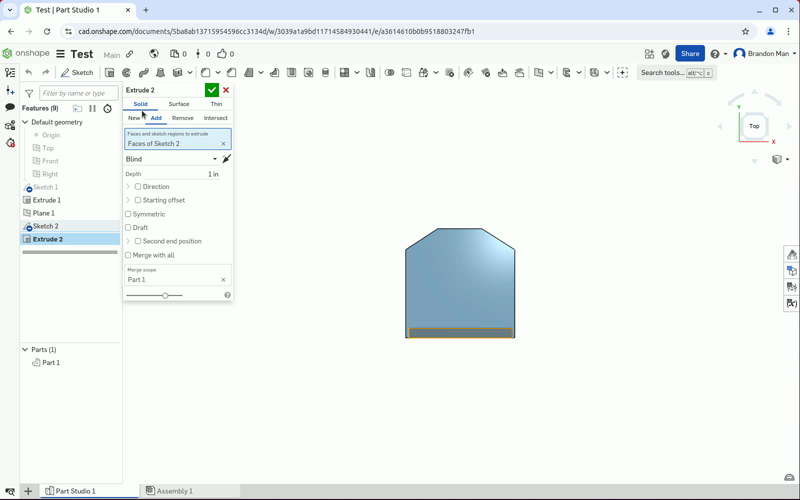
mouse_move(137, 120)
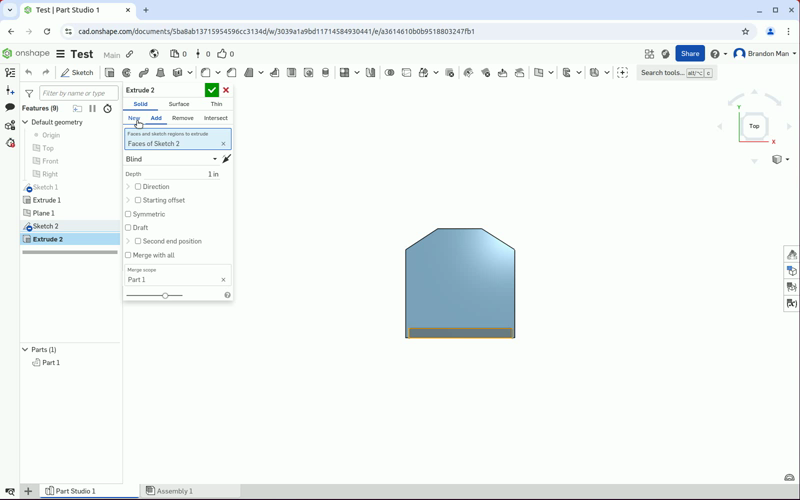
click(137, 120)
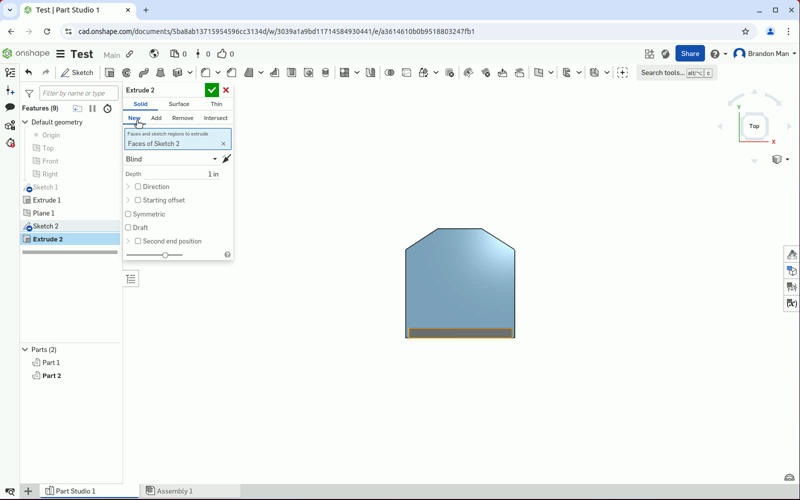
key(tab, 4)
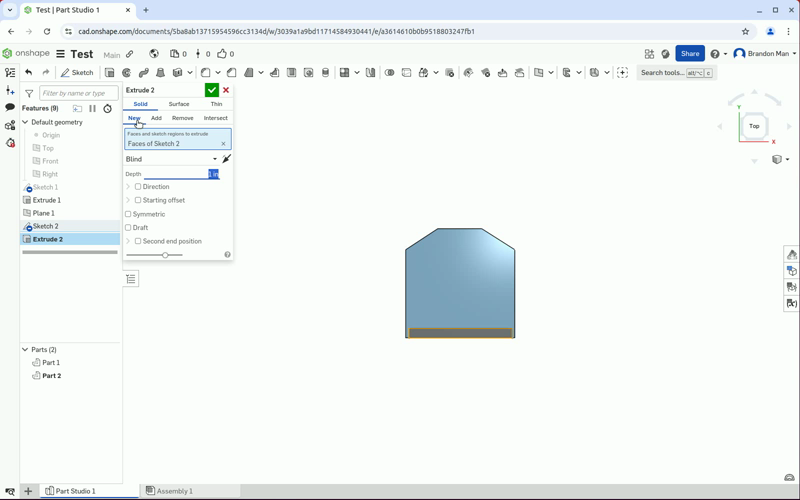
text(19.257)
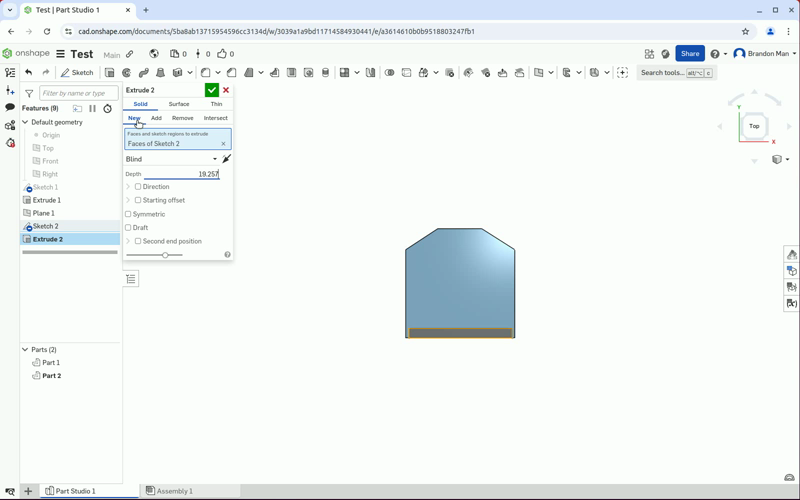
key(enter)
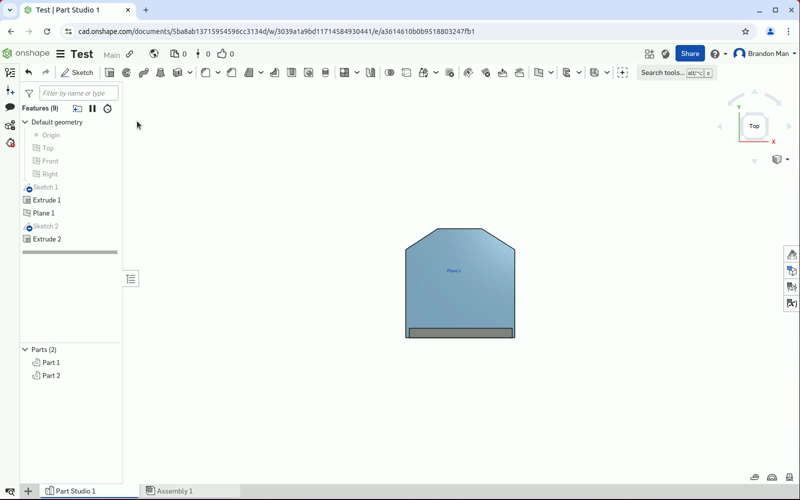
key(shift+h)
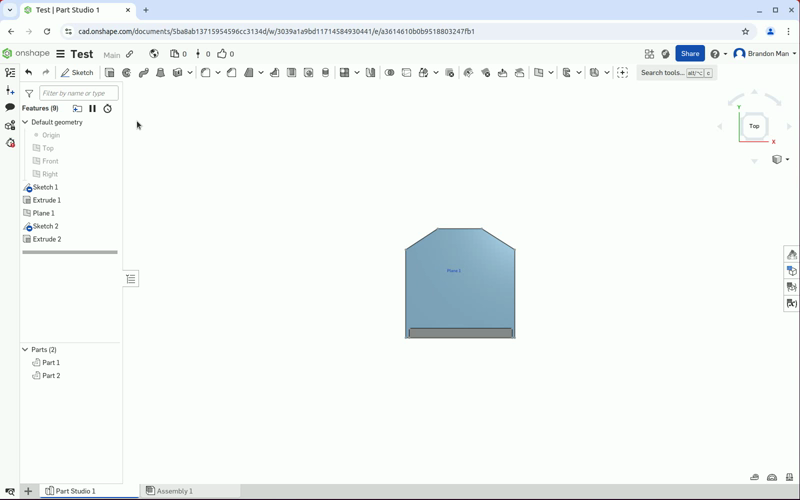
key(shift+h)
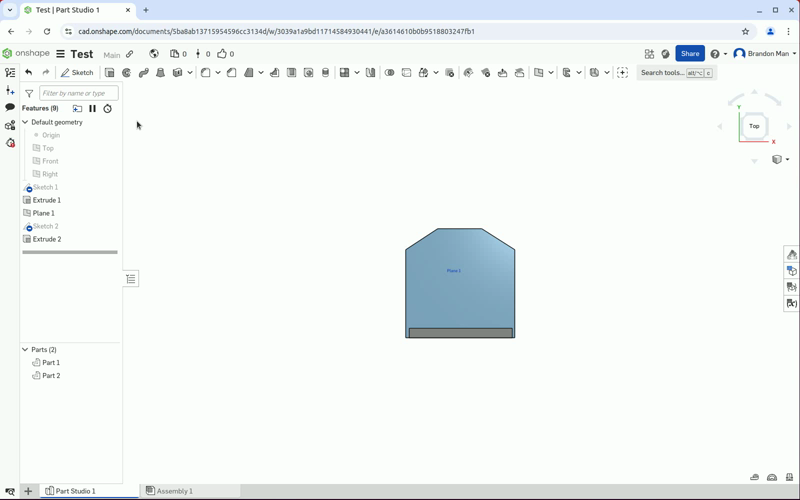
mouse_move(73, 189)
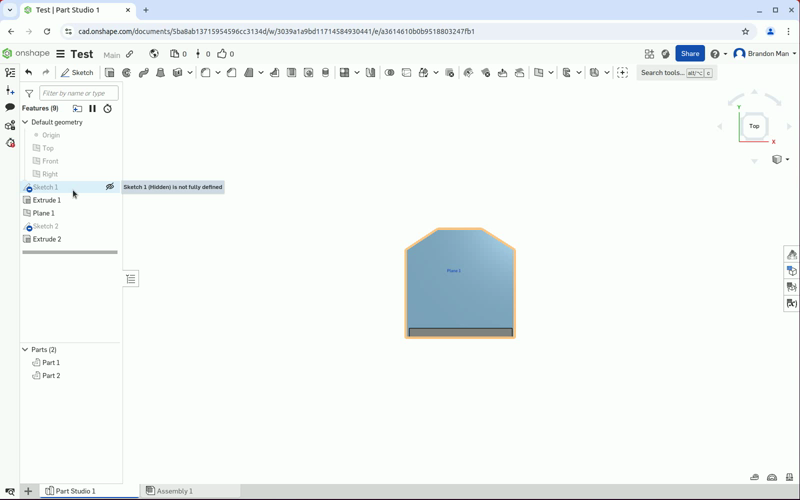
click(73, 189)
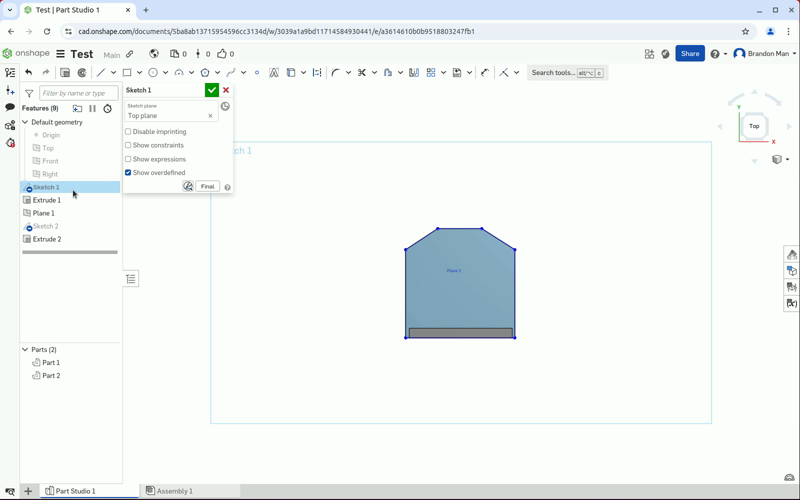
mouse_move(229, 92)
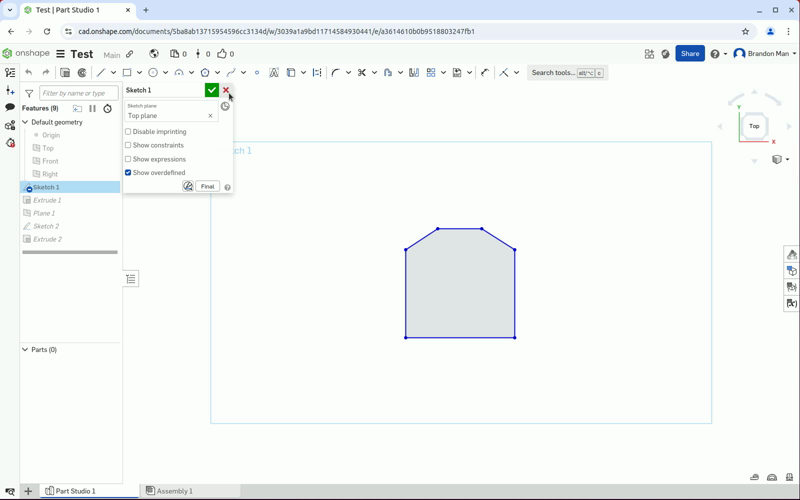
click(229, 92)
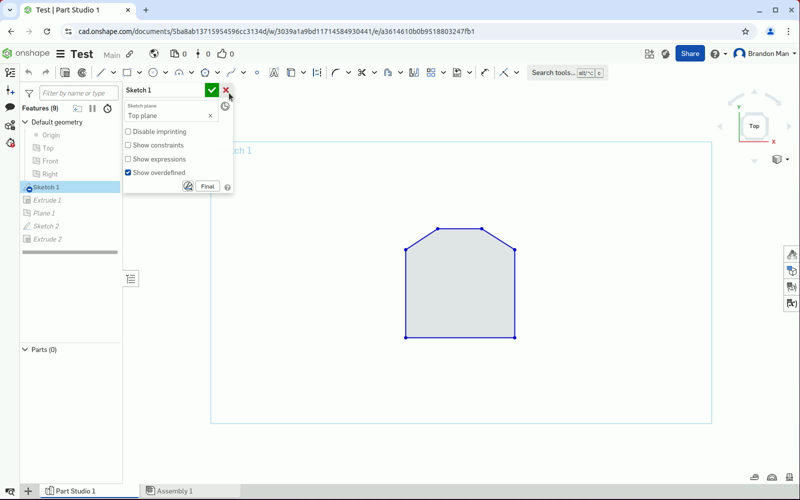
key(shift+s)
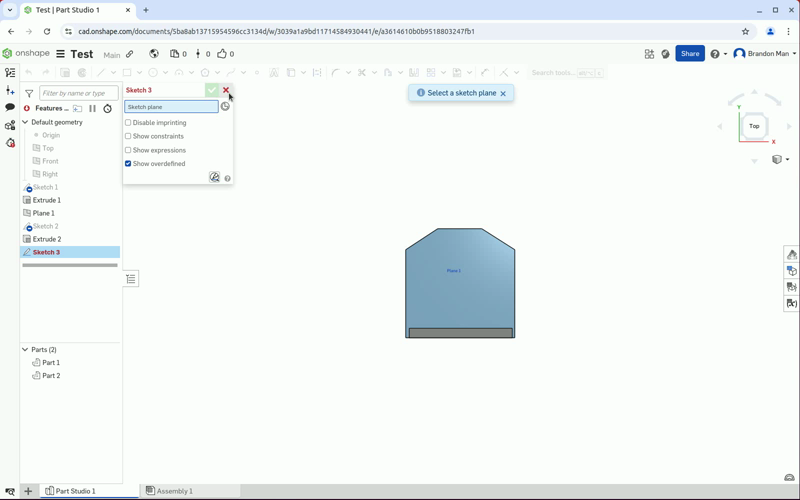
mouse_move(73, 215)
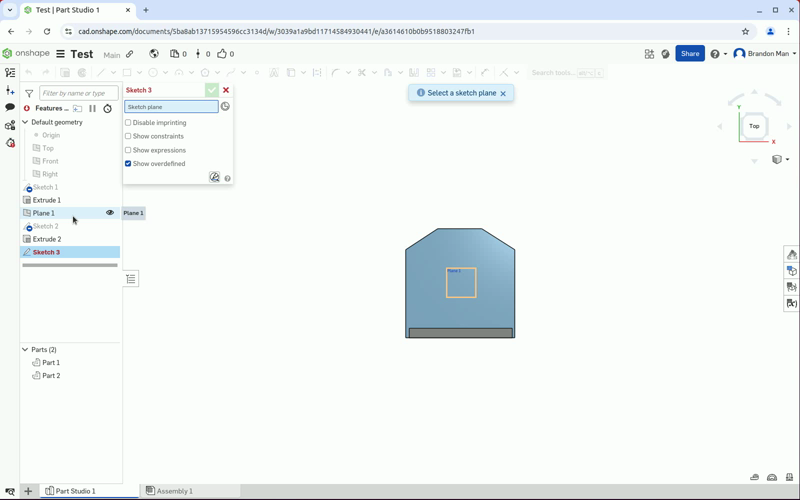
click(73, 215)
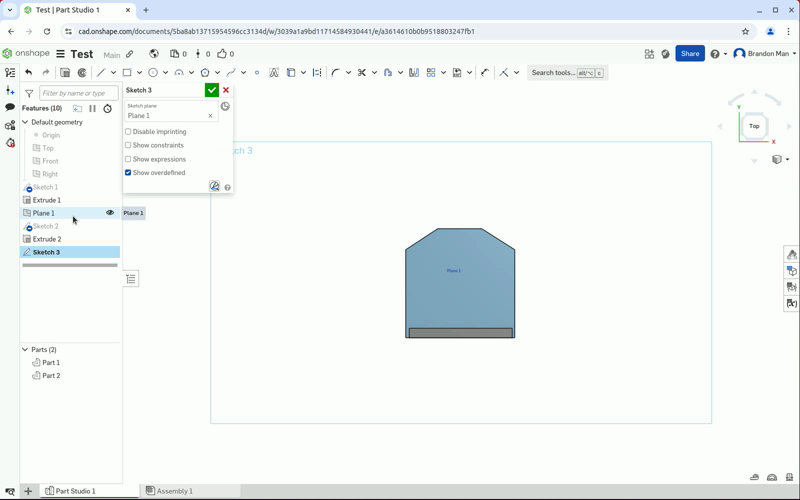
mouse_move(73, 352)
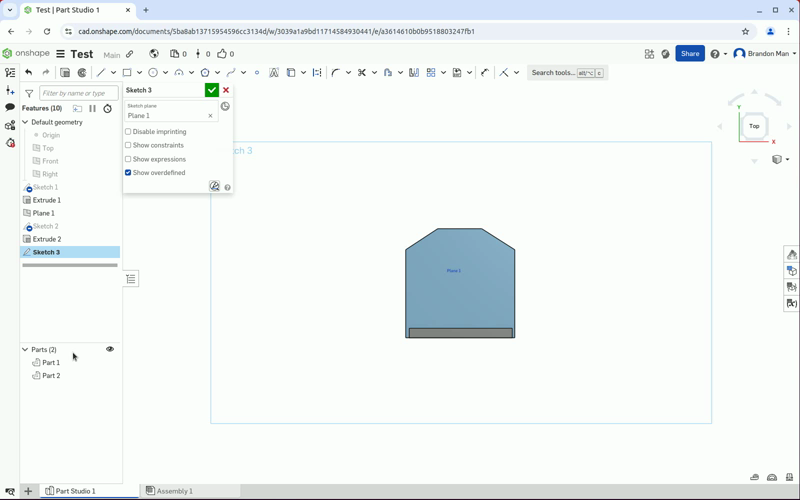
key(y)
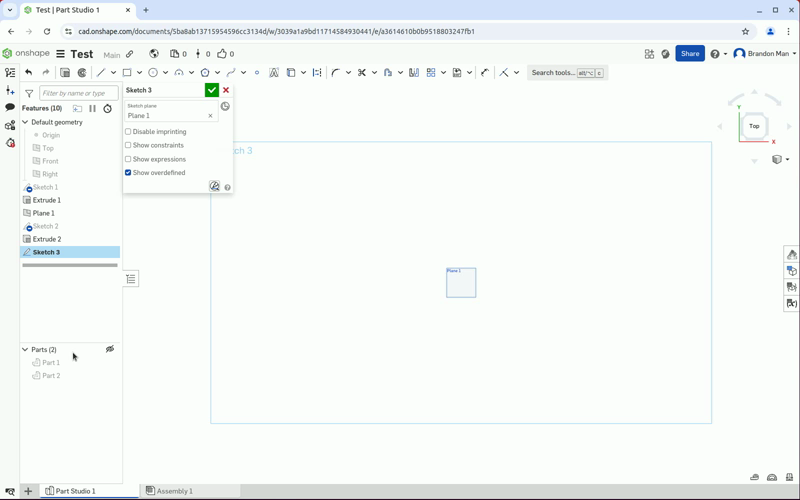
key(l)
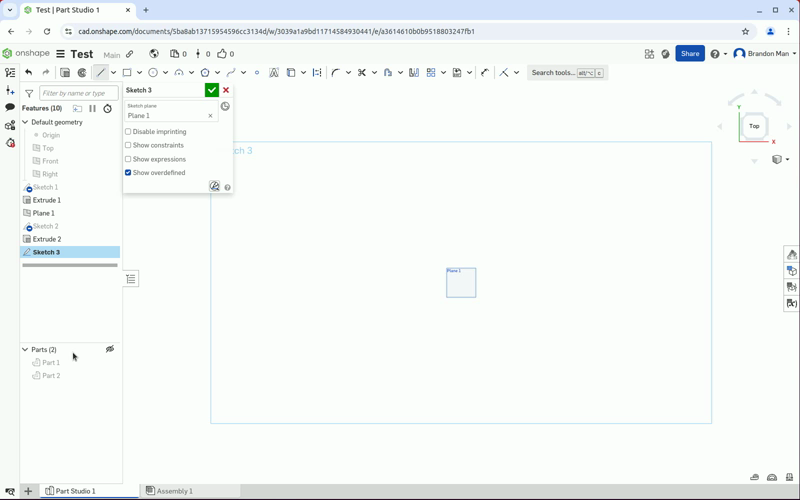
key_down(shift)
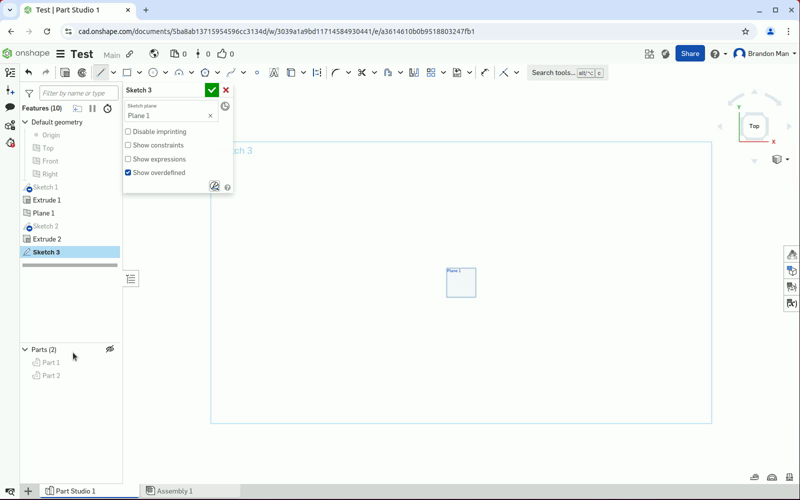
mouse_move(409, 315)
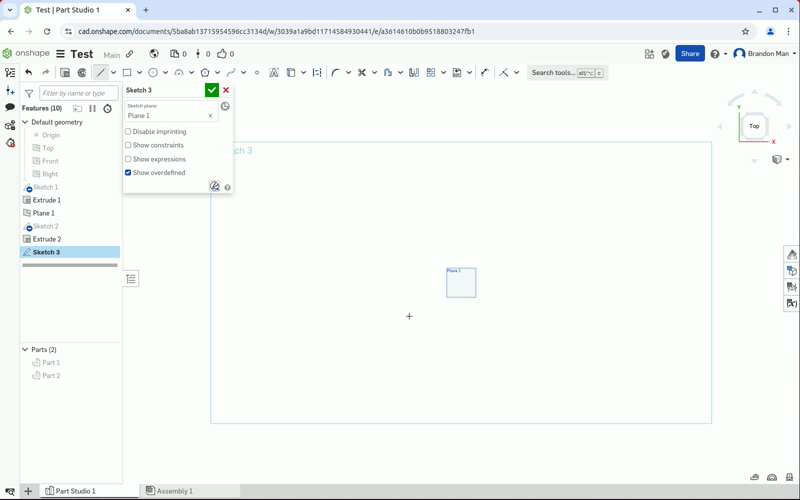
click(409, 315)
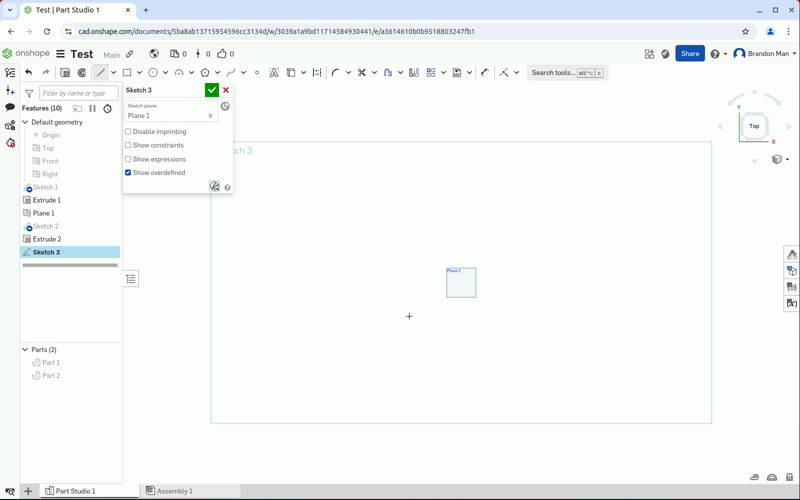
key_up(shift)
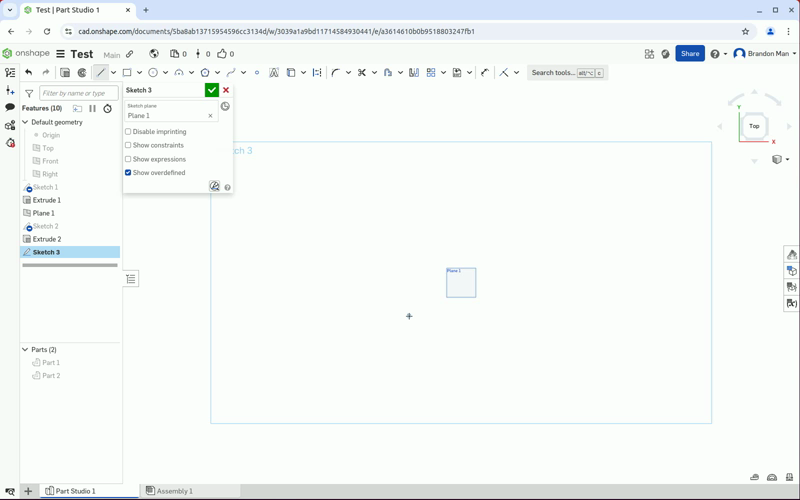
key_down(shift)
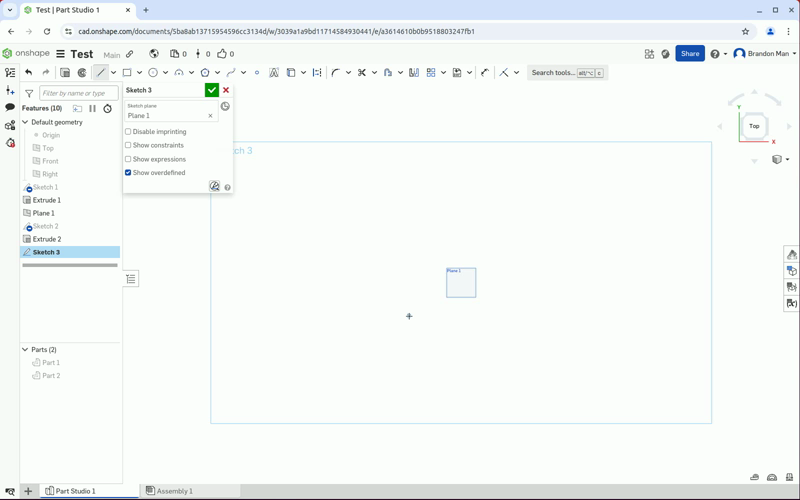
mouse_move(439, 315)
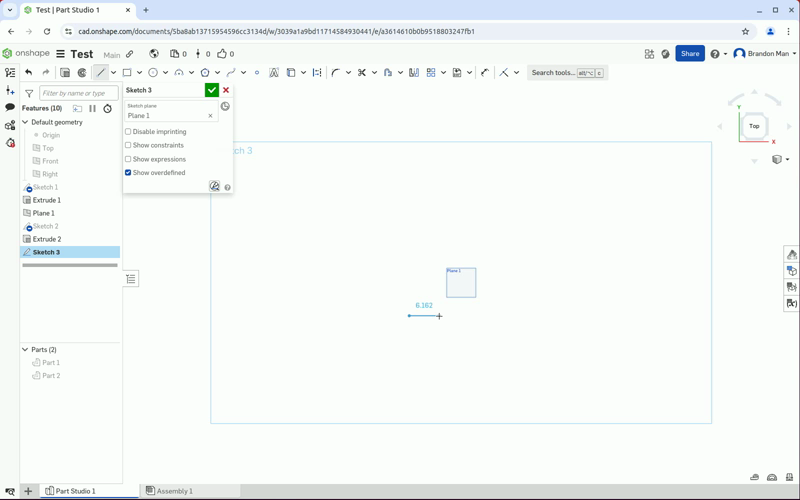
mouse_move(419, 315)
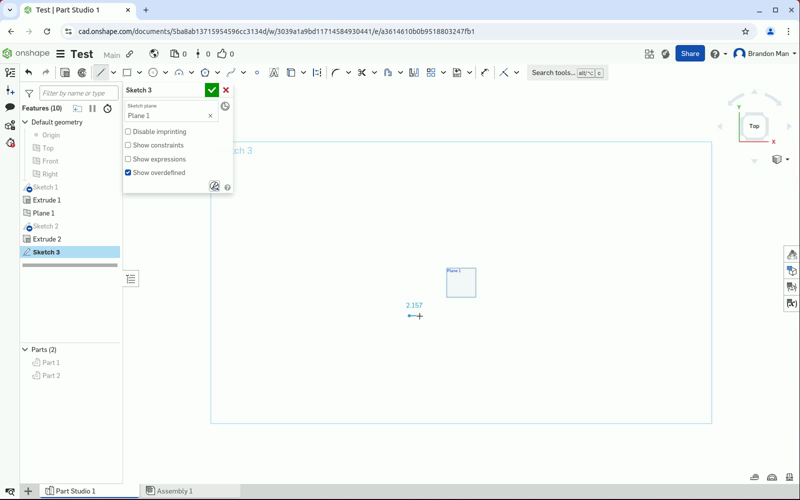
click(419, 315)
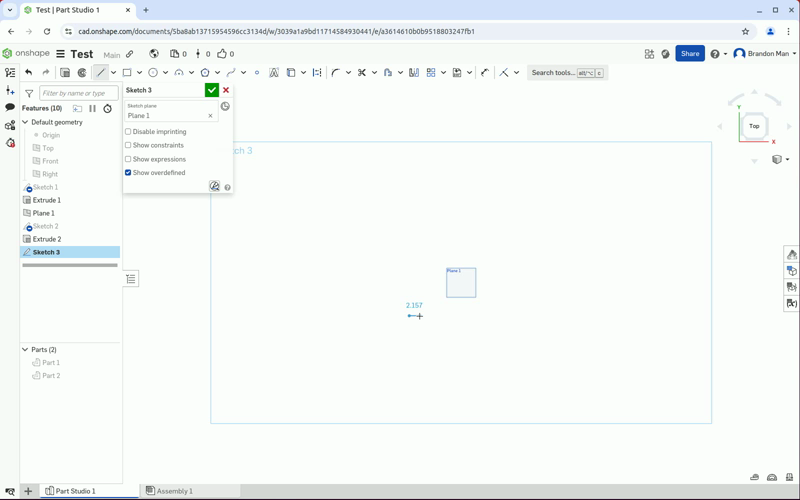
key_up(shift)
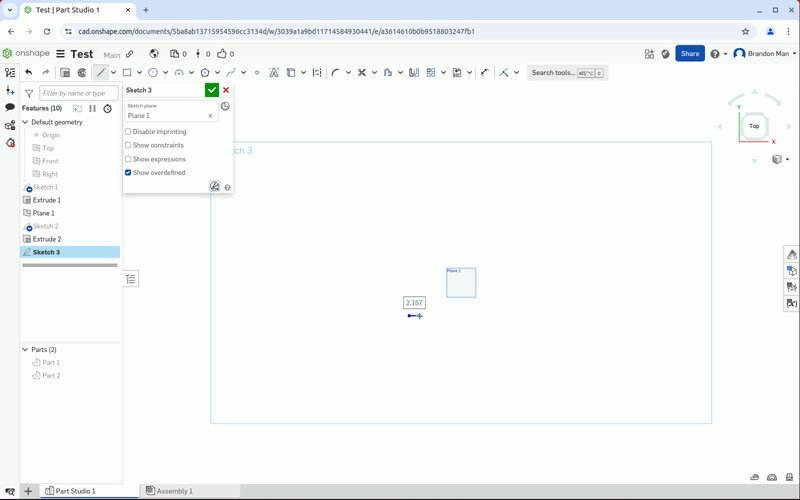
key_down(shift)
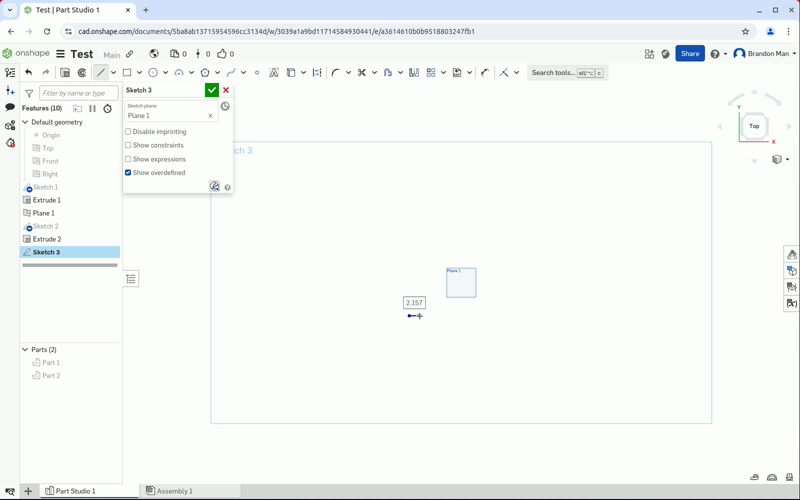
mouse_move(449, 315)
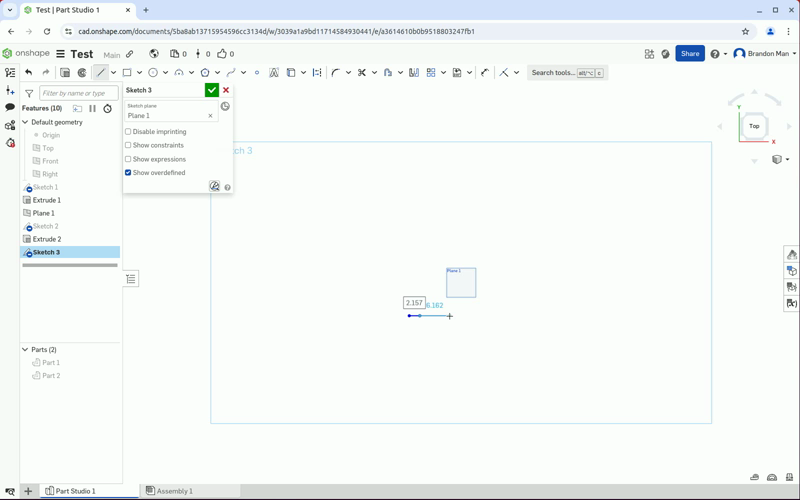
mouse_move(419, 305)
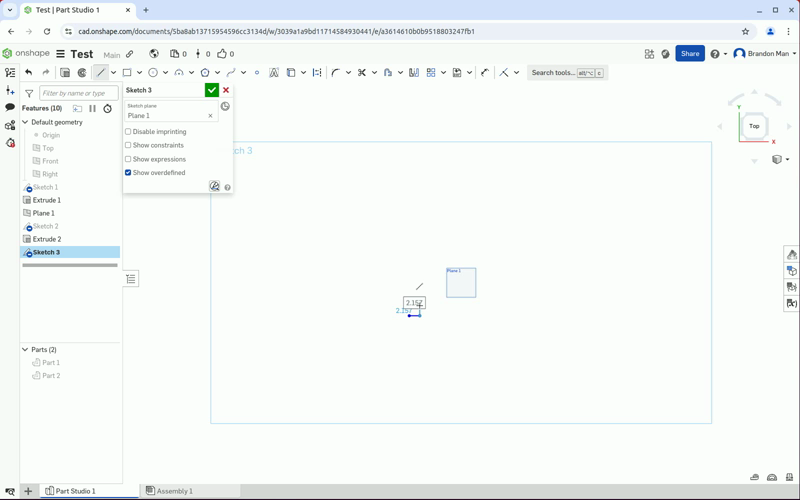
click(419, 305)
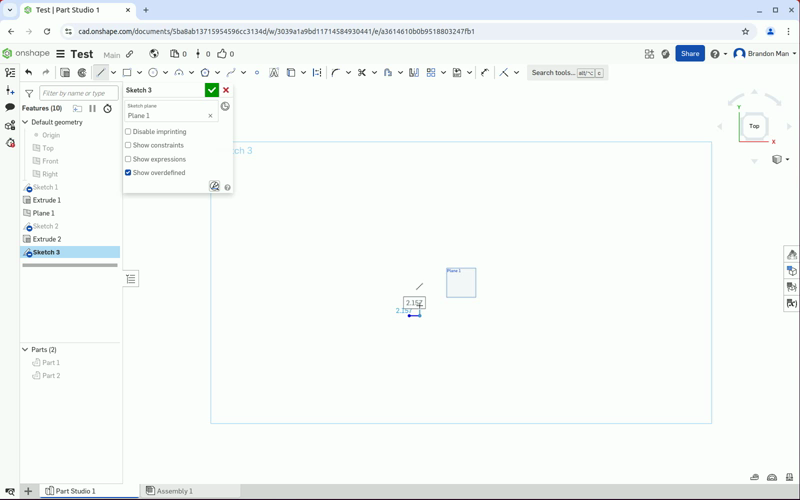
key_up(shift)
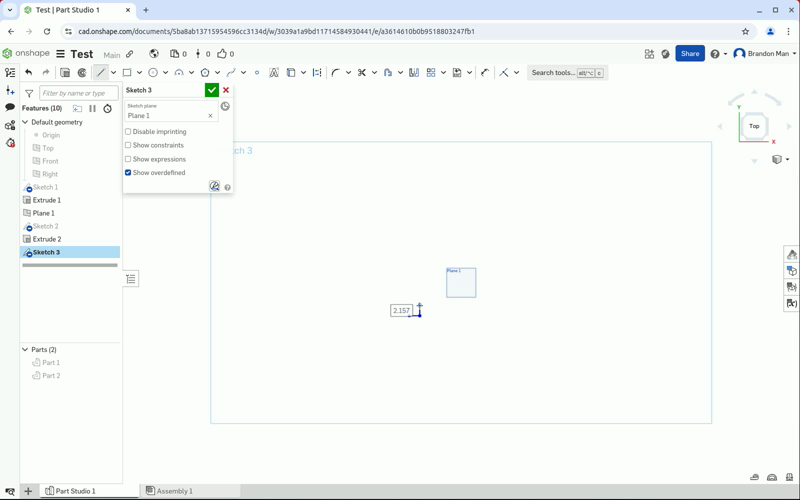
key_down(shift)
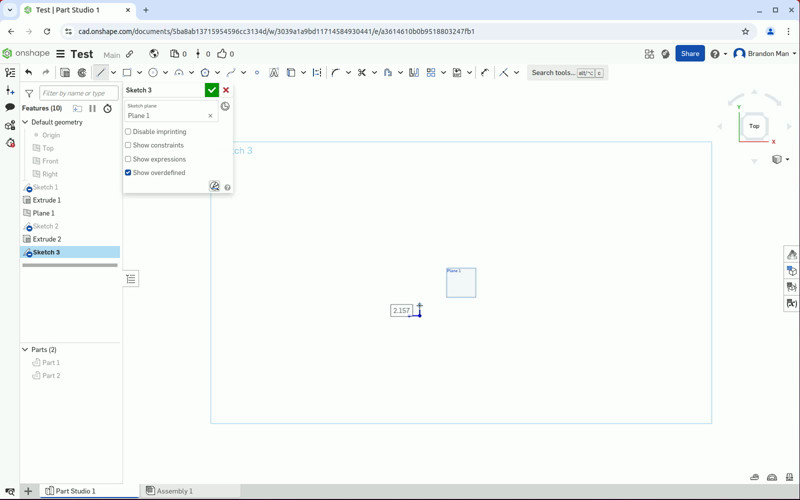
mouse_move(449, 305)
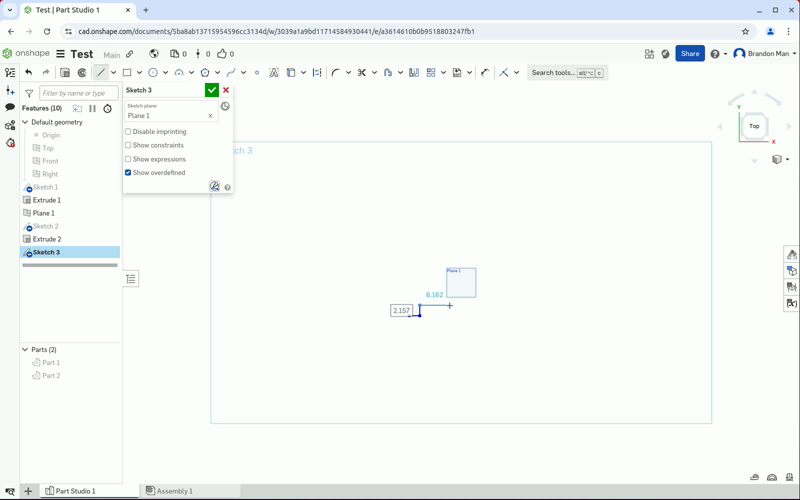
mouse_move(409, 305)
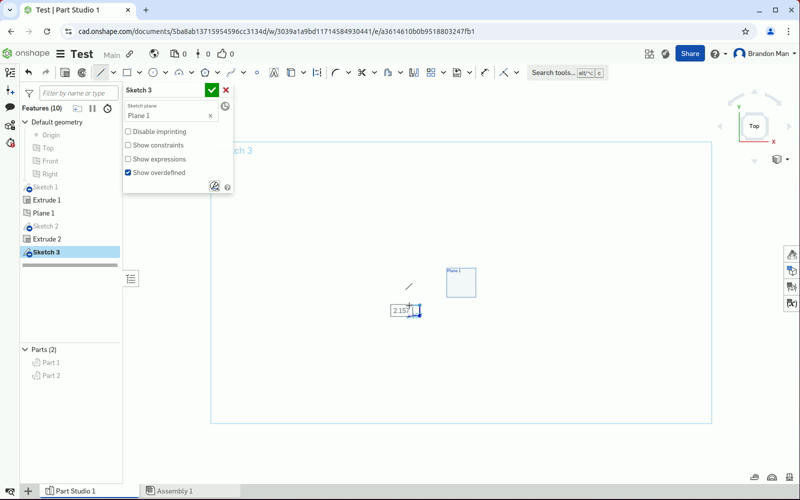
click(409, 305)
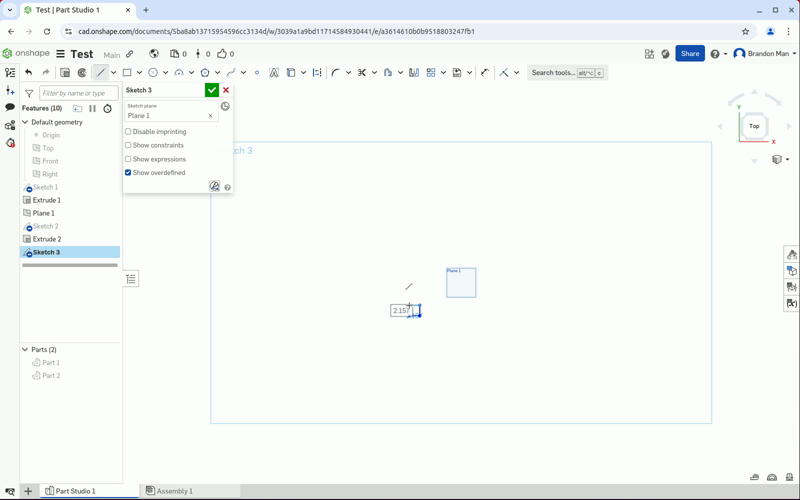
key_up(shift)
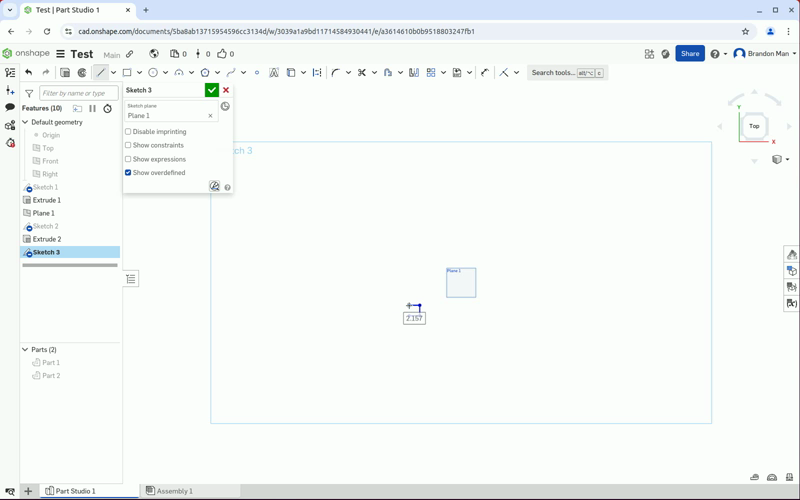
mouse_move(439, 305)
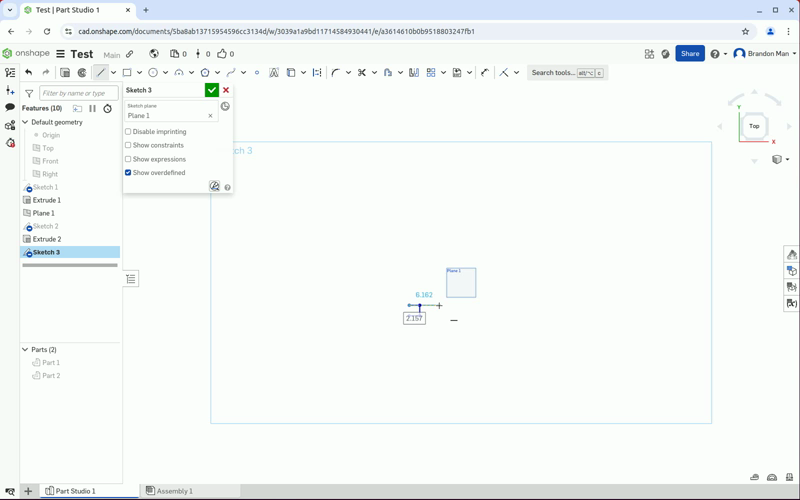
key_down(shift)
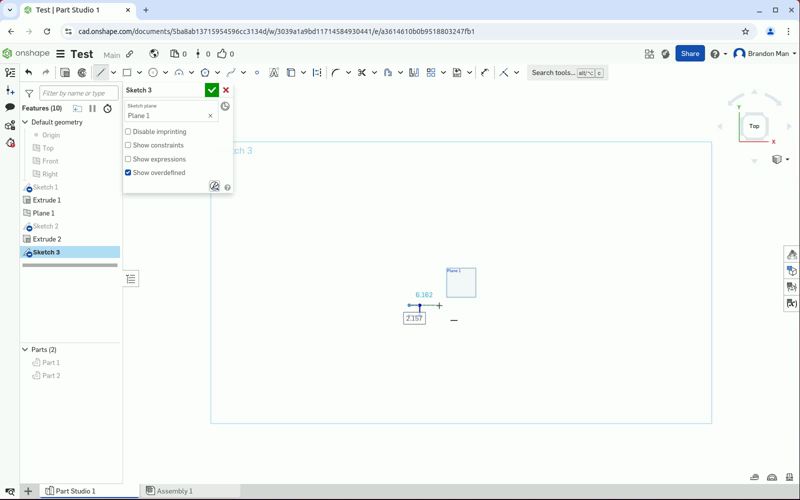
mouse_move(409, 315)
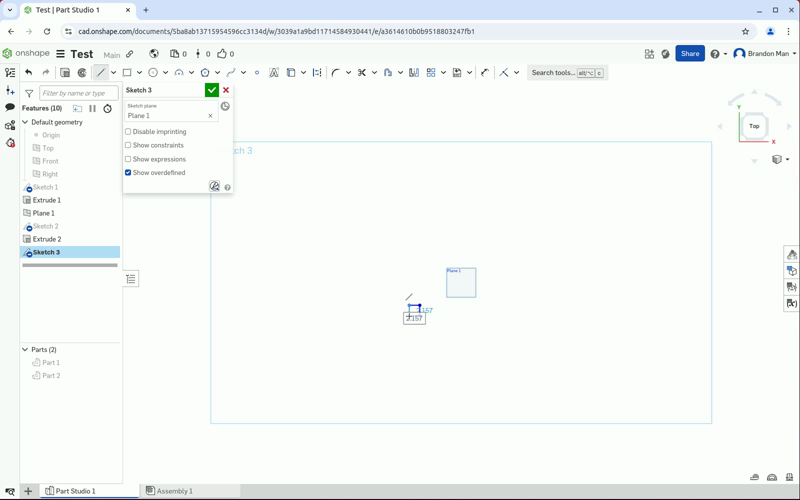
key_up(shift)
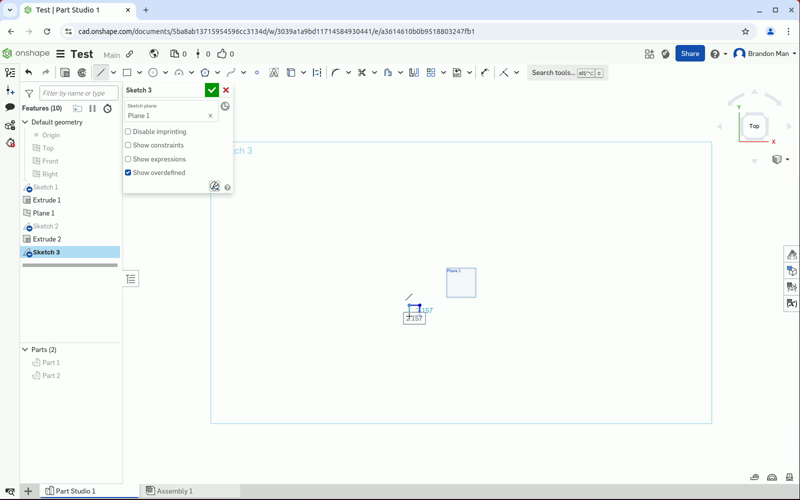
click(409, 315)
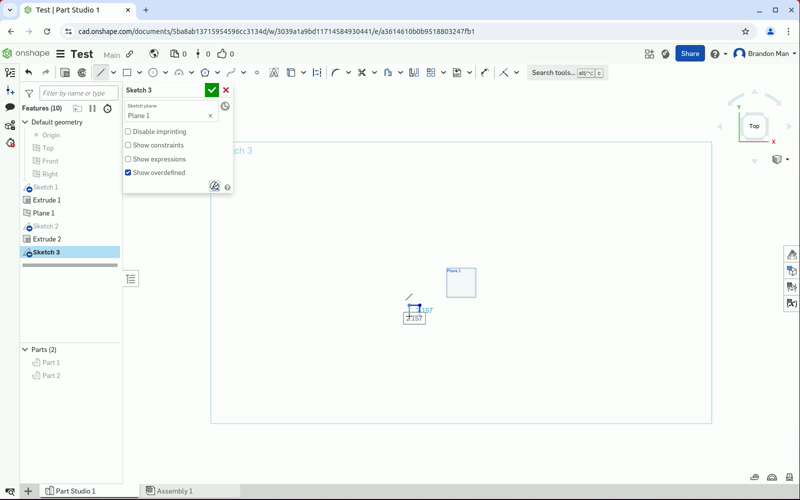
key(esc)
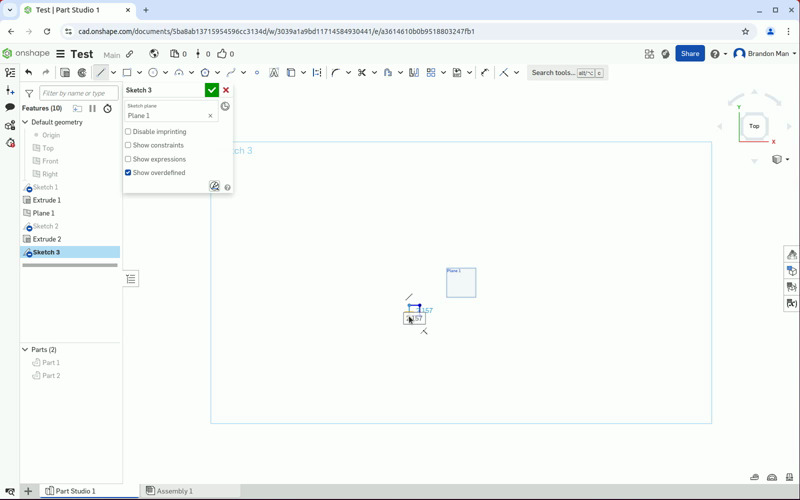
mouse_move(416, 309)
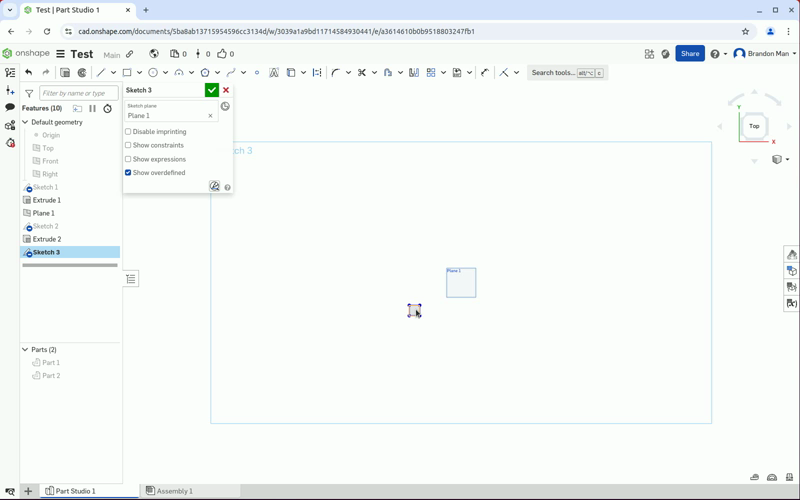
scroll(6)
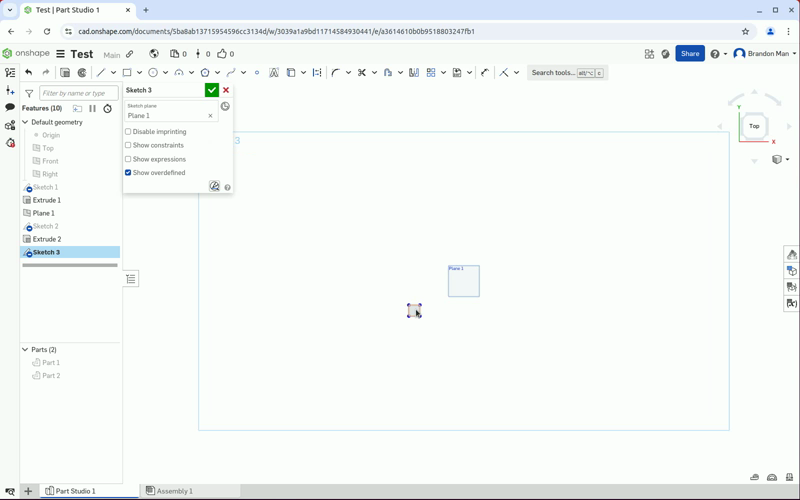
scroll(6)
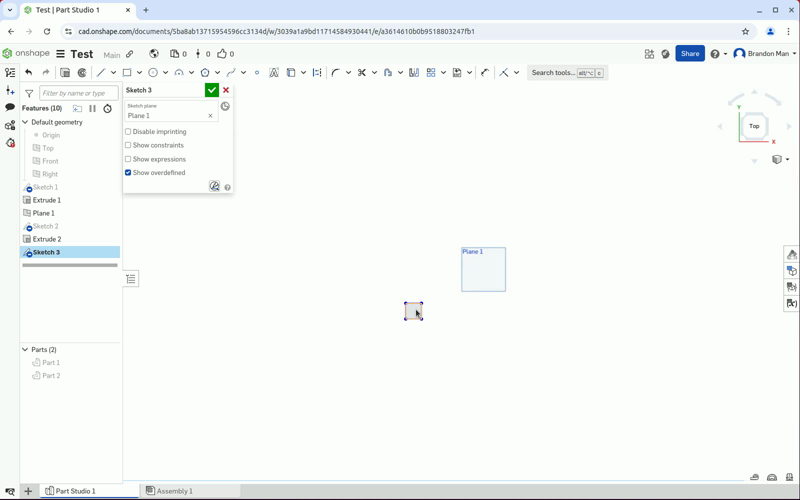
scroll(6)
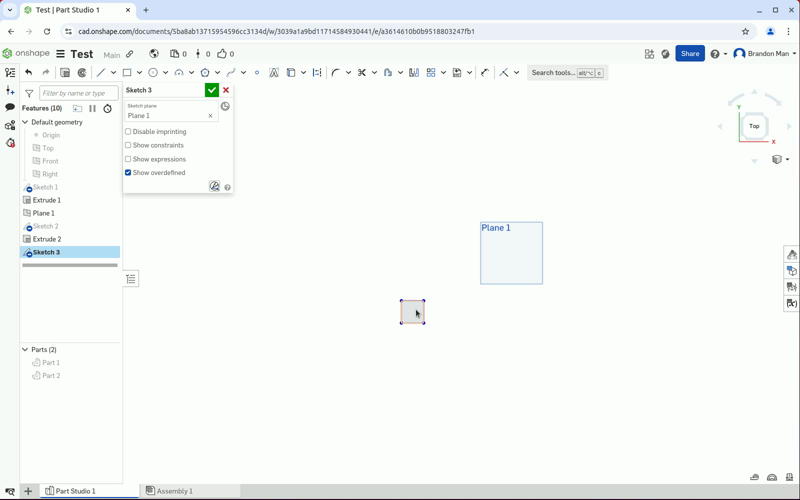
scroll(6)
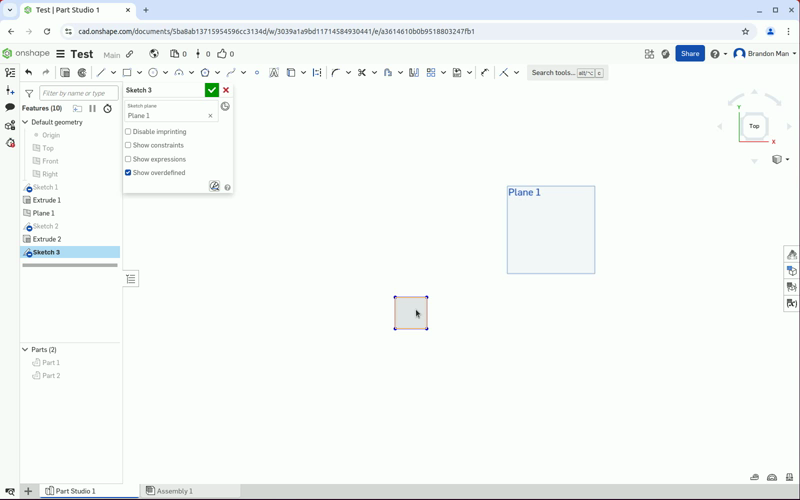
scroll(6)
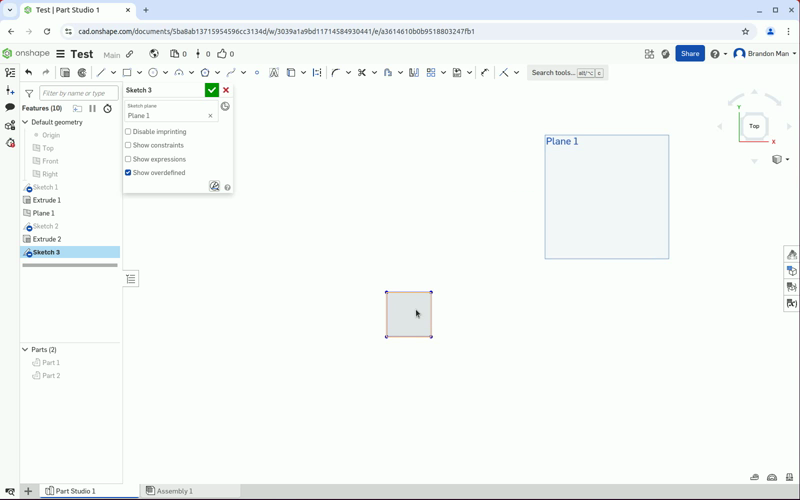
scroll(6)
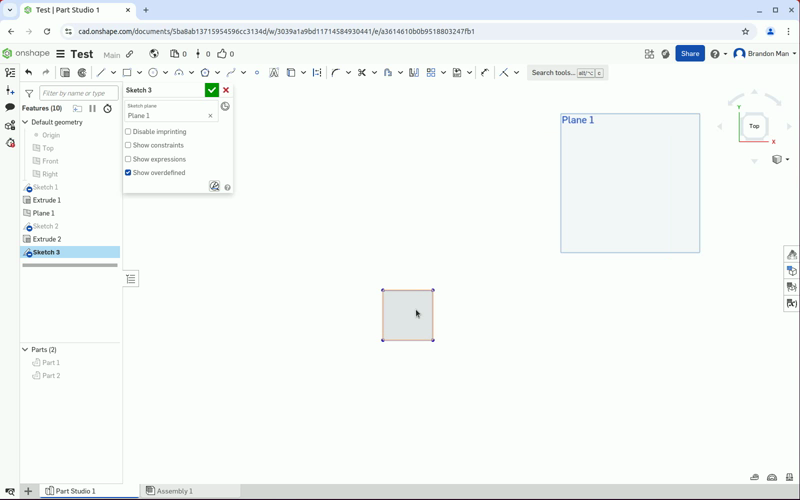
scroll(6)
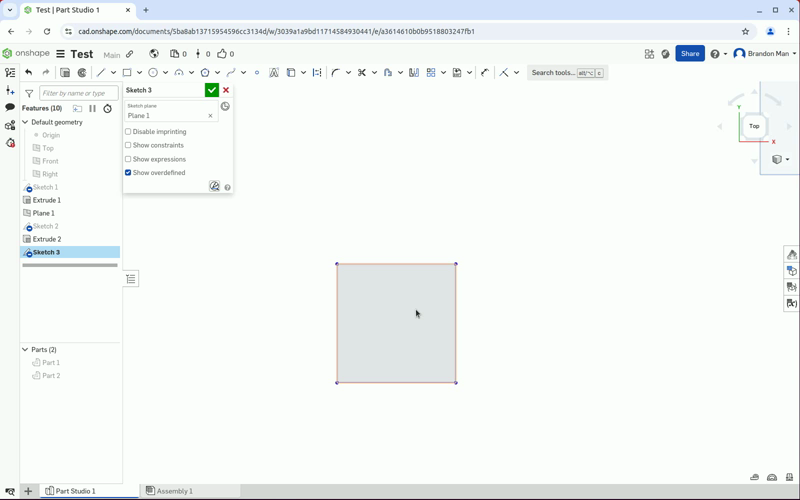
click(416, 309)
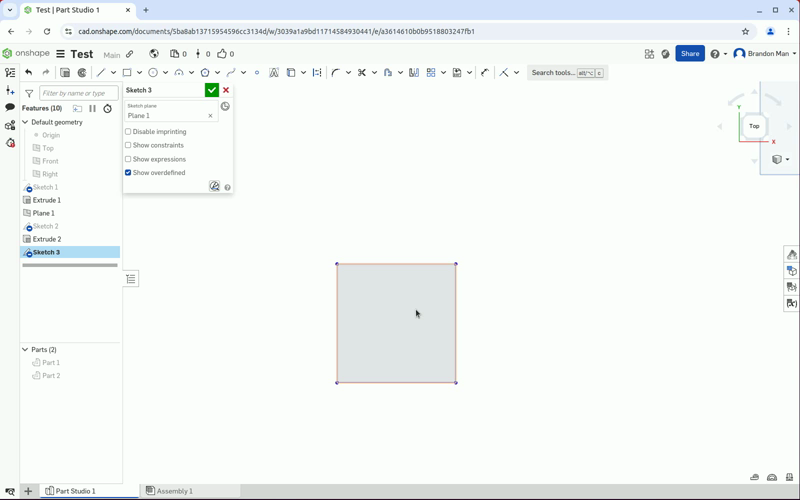
scroll(-6)
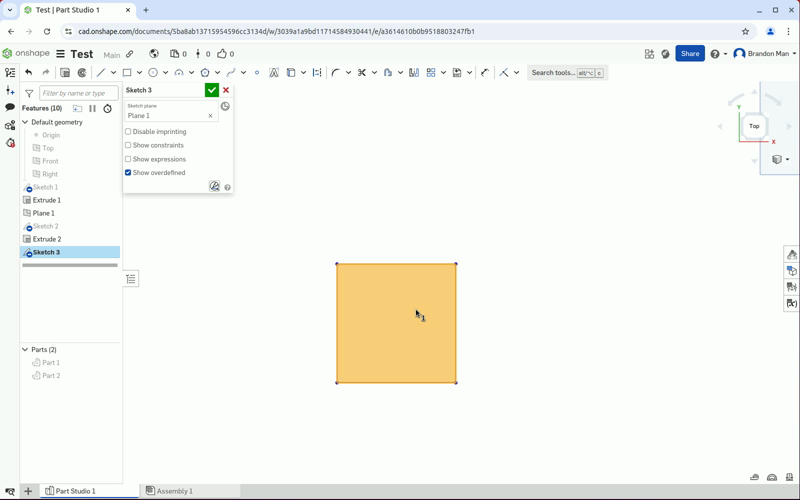
scroll(-6)
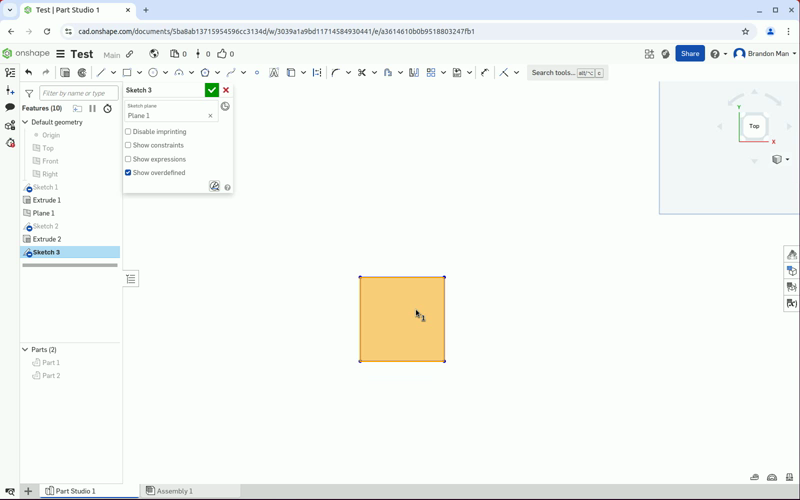
scroll(-6)
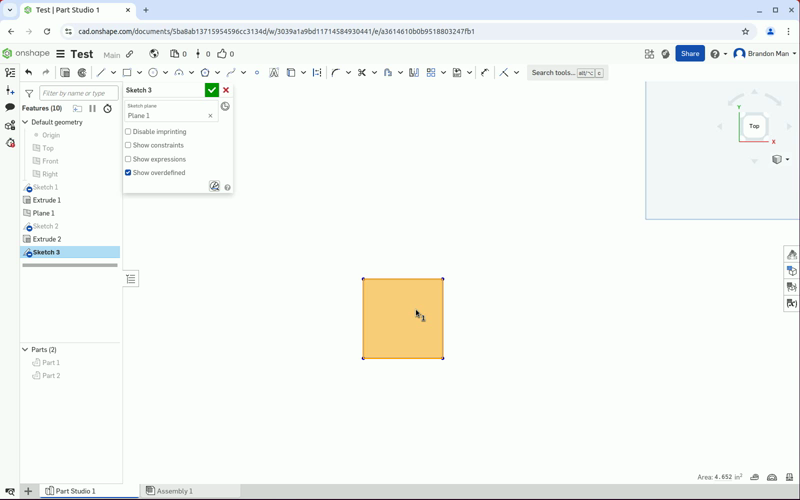
scroll(-6)
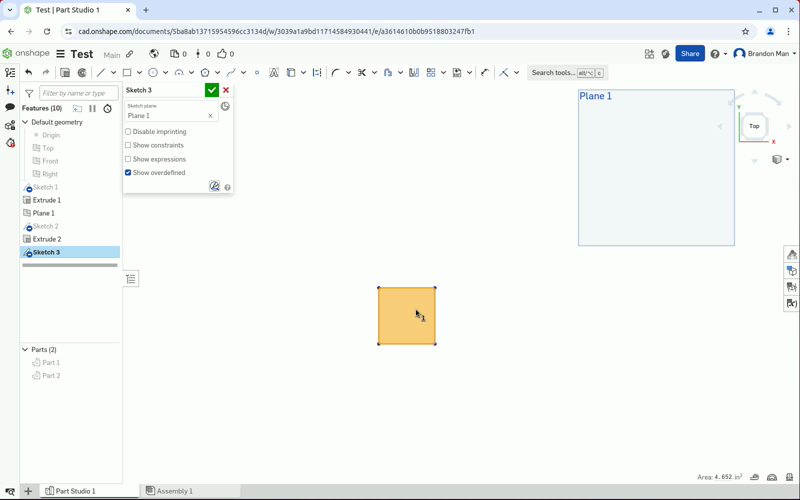
scroll(-6)
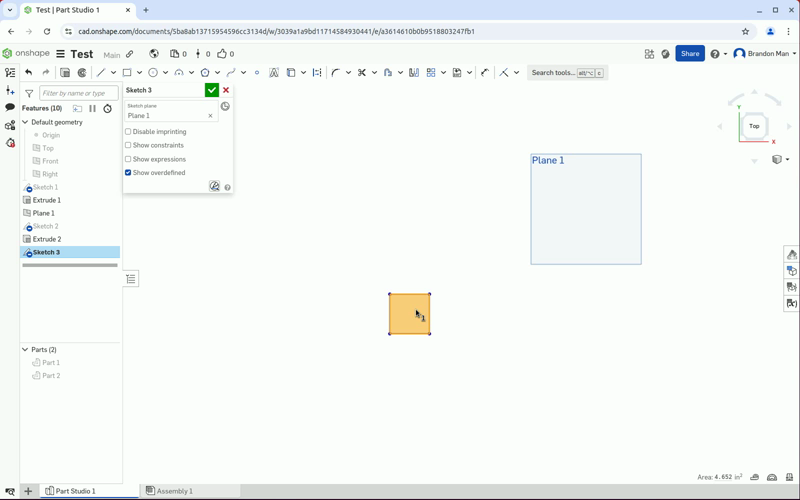
scroll(-6)
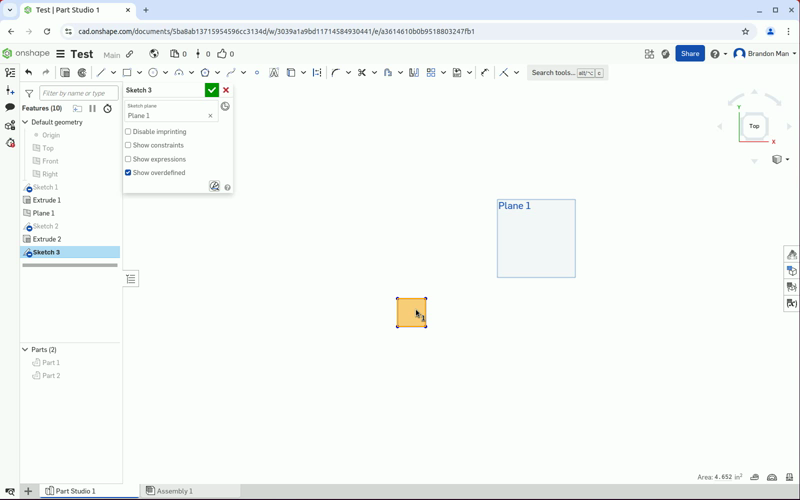
scroll(-6)
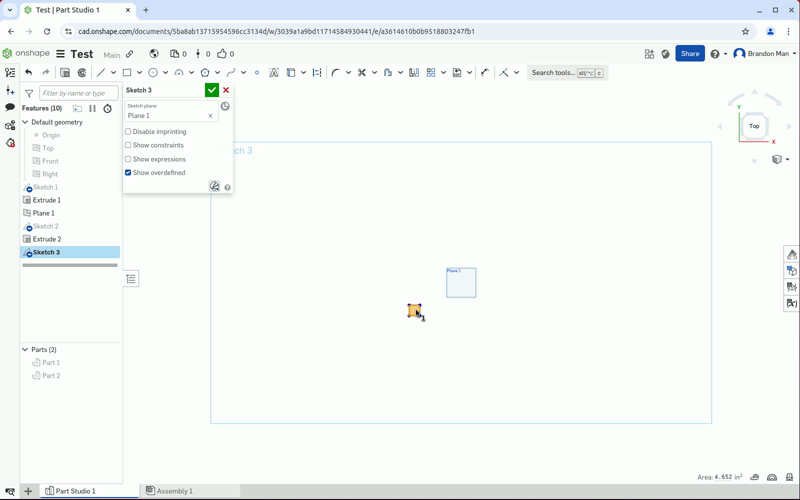
mouse_move(73, 352)
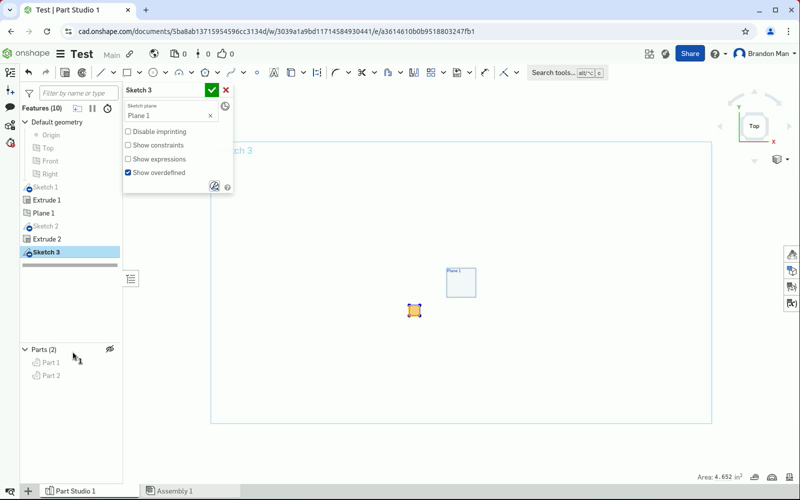
key(shift+y)
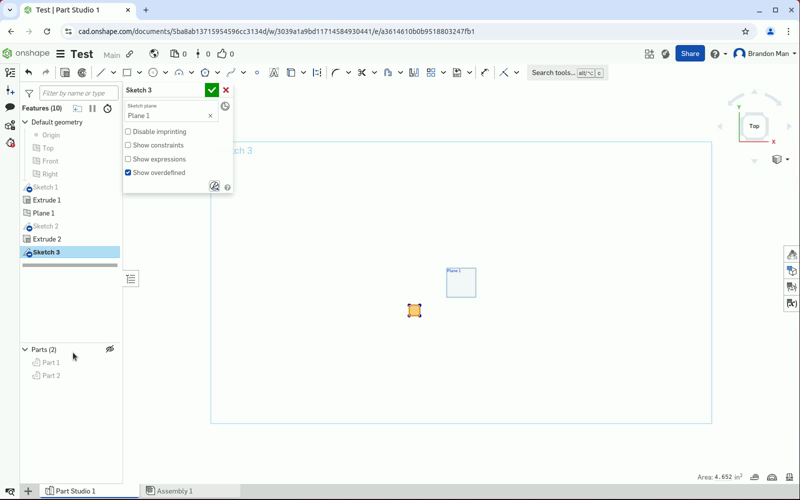
key(shift+e)
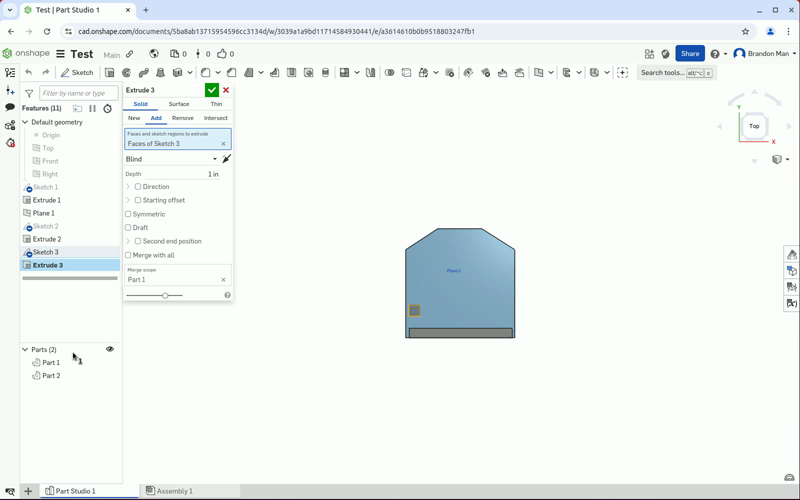
mouse_move(143, 106)
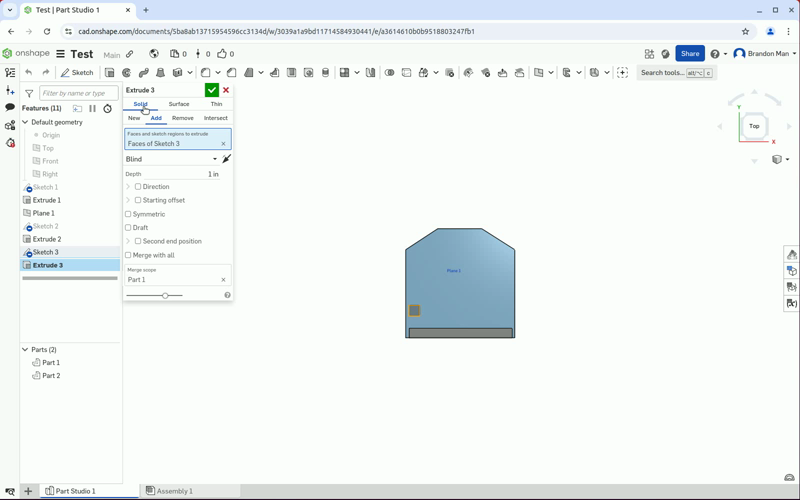
click(143, 106)
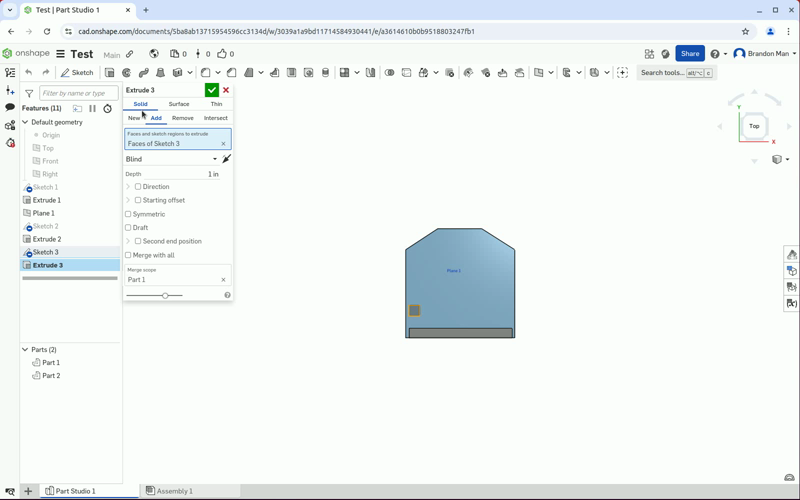
mouse_move(137, 120)
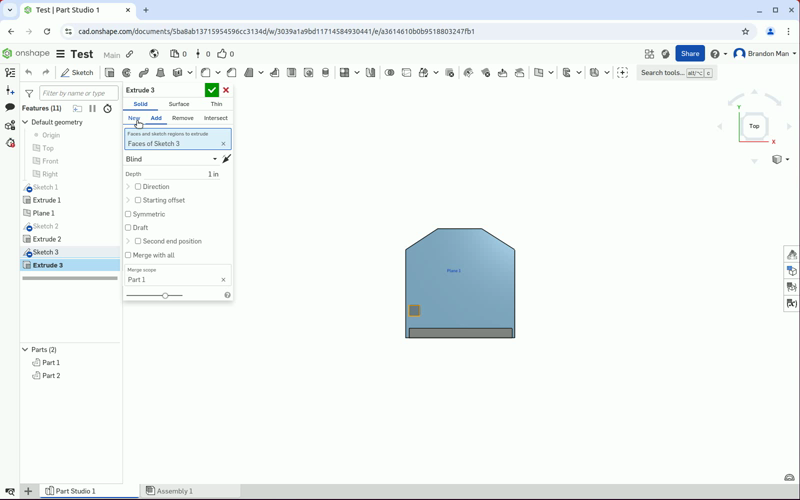
click(137, 120)
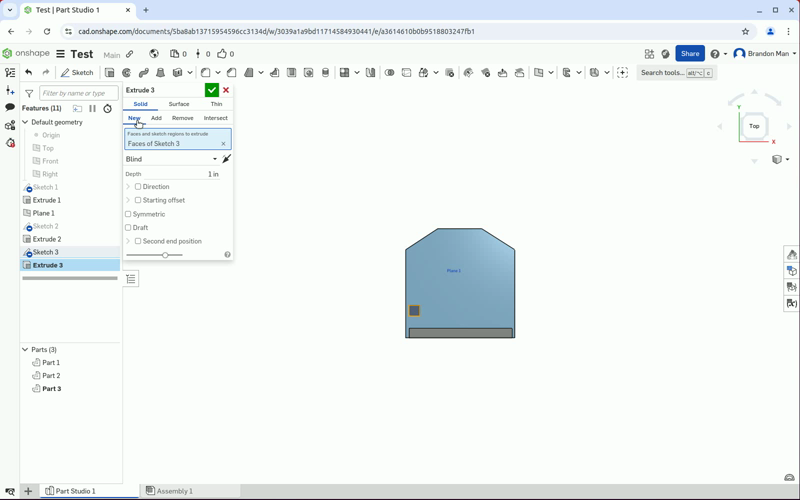
key(tab, 4)
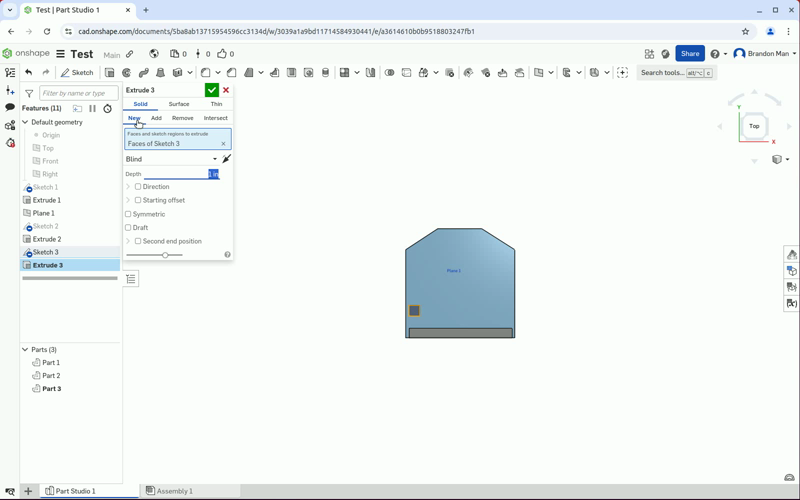
text(19.257)
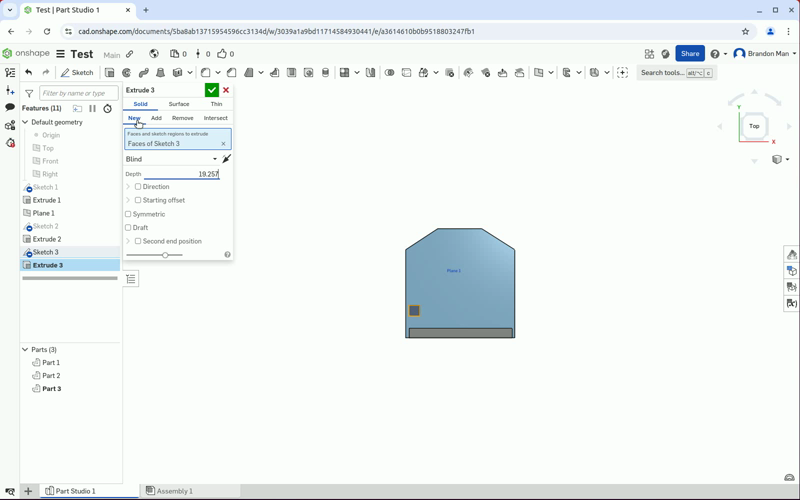
key(enter)
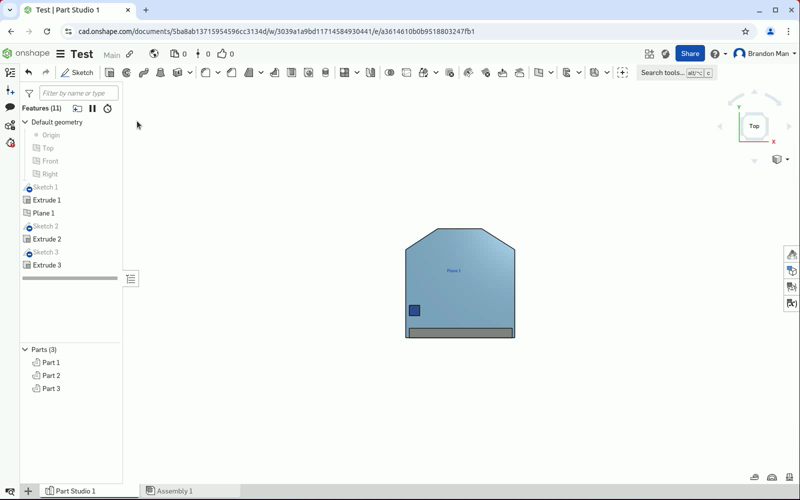
key(shift+h)
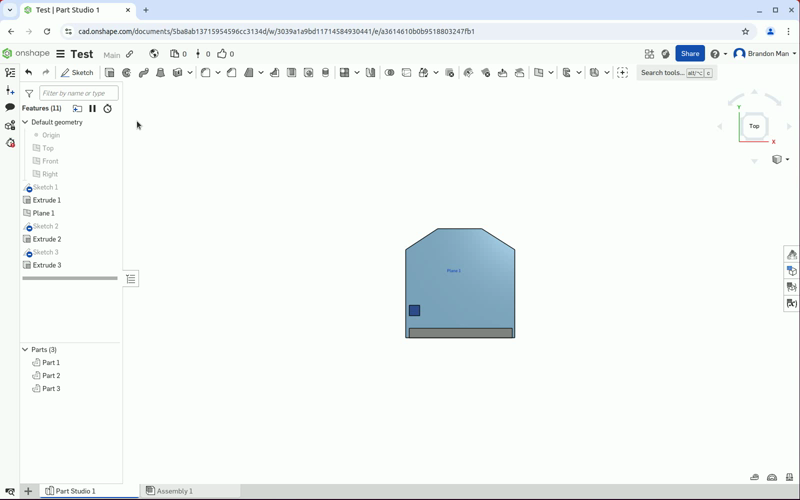
key(shift+h)
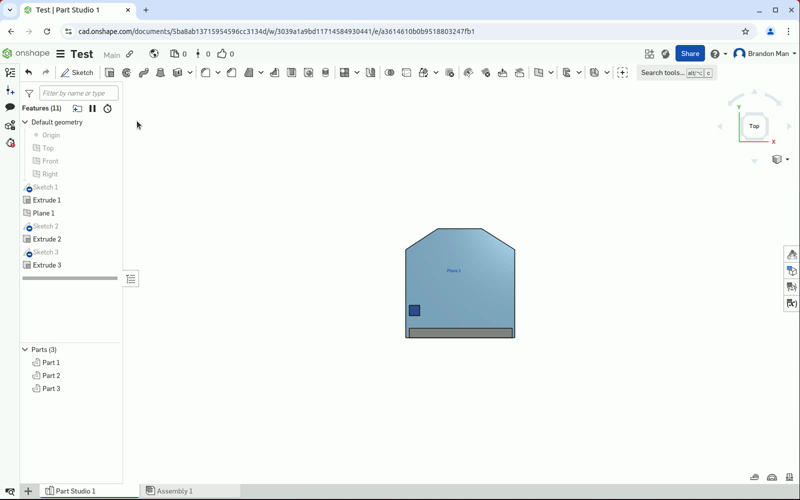
mouse_move(73, 189)
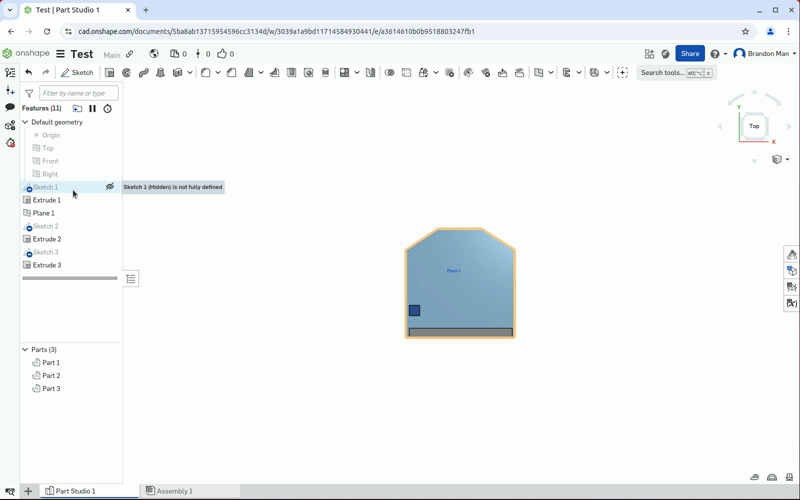
click(73, 189)
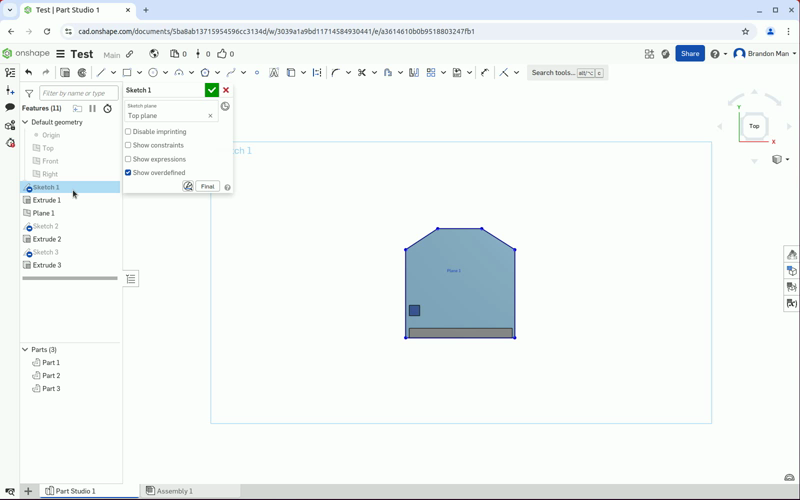
mouse_move(229, 92)
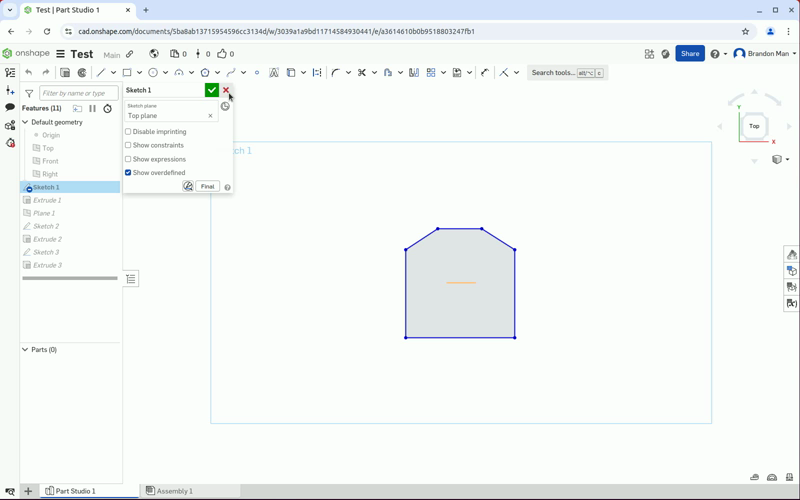
click(229, 92)
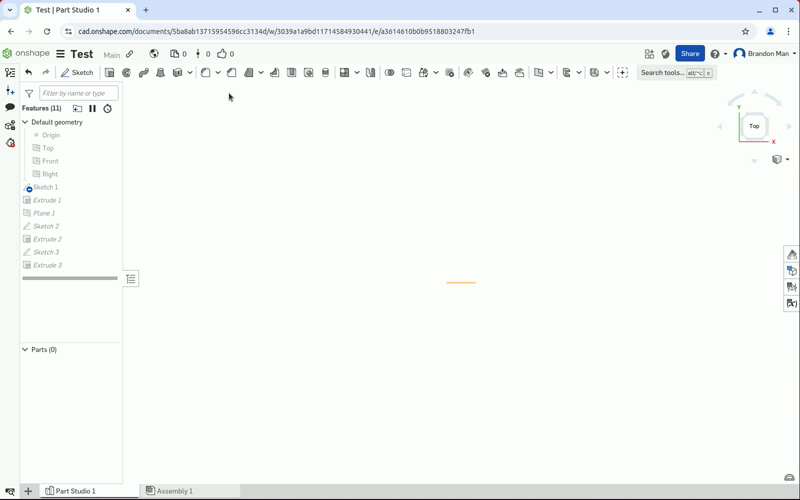
key(shift+s)
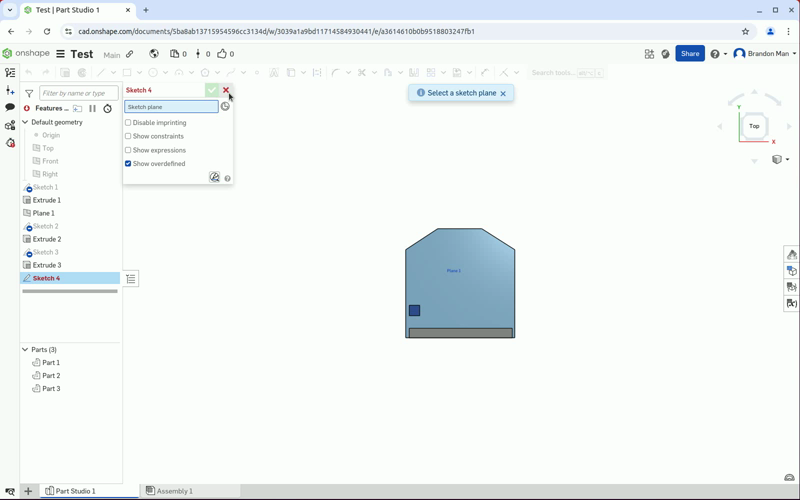
mouse_move(73, 215)
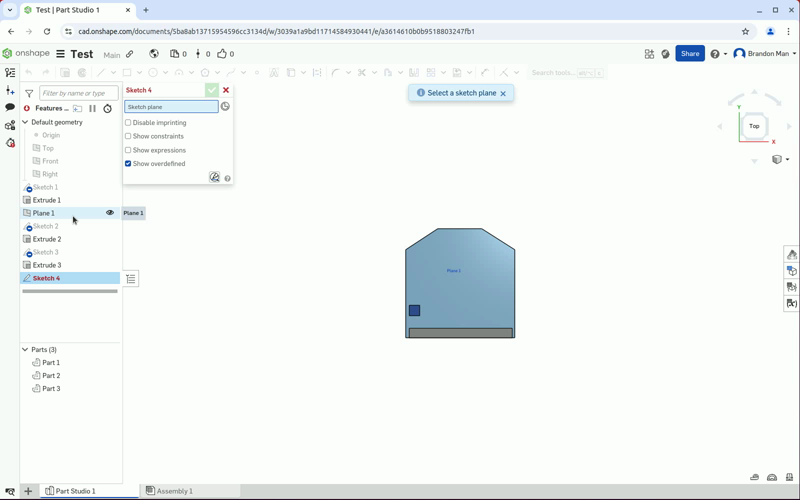
click(73, 215)
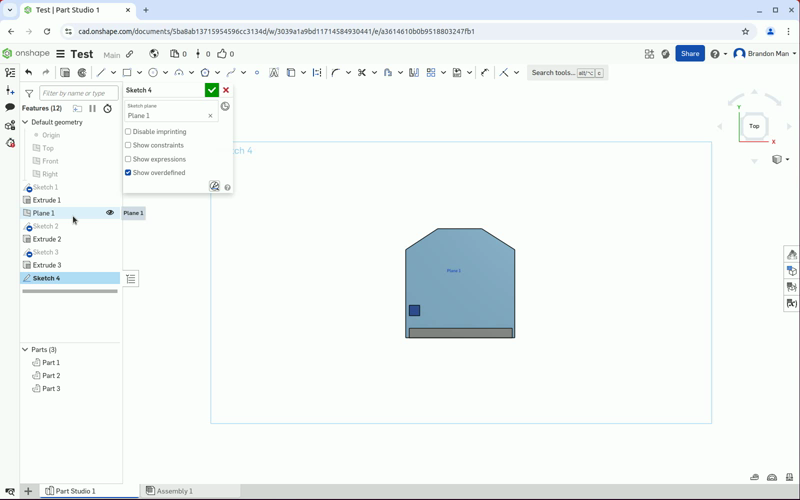
mouse_move(73, 352)
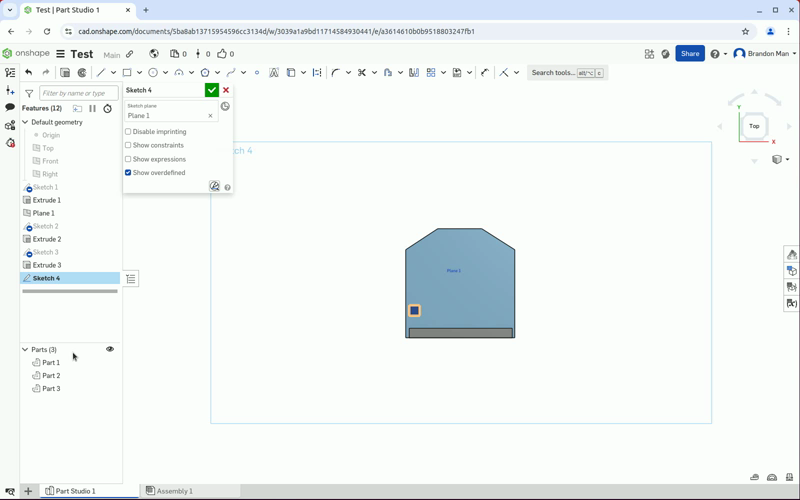
key(y)
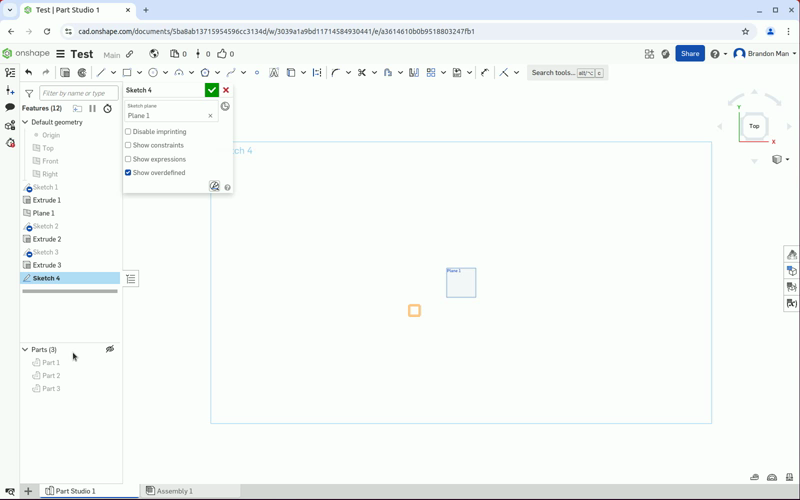
key(l)
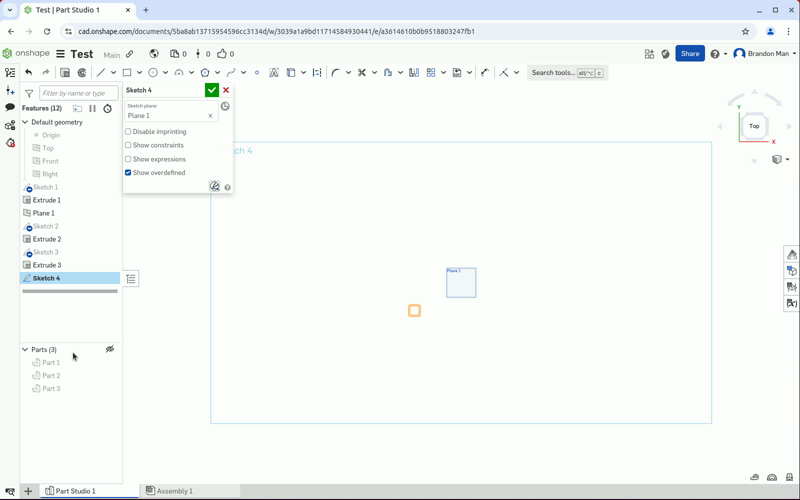
key_down(shift)
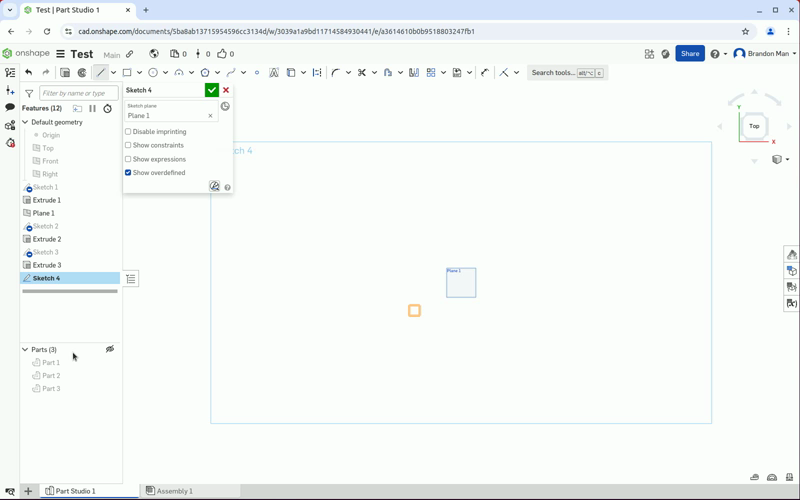
mouse_move(502, 315)
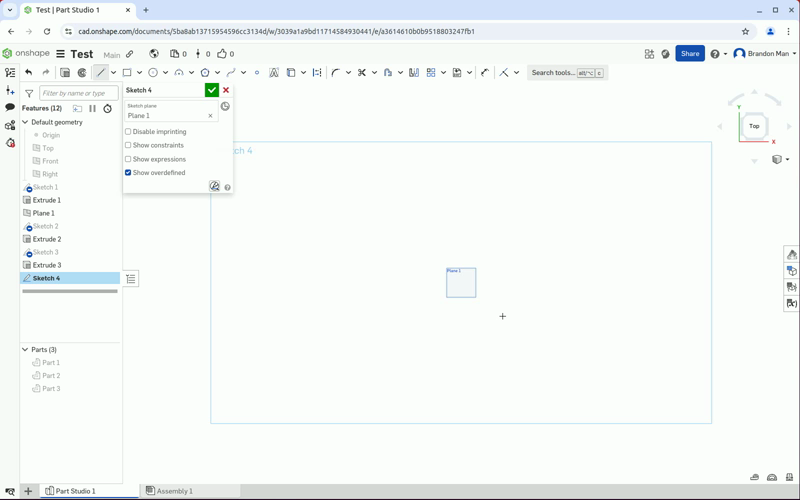
click(502, 315)
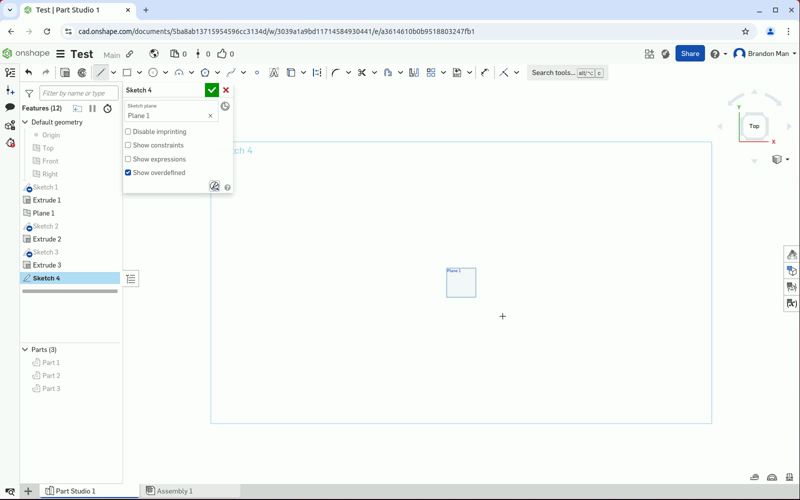
key_up(shift)
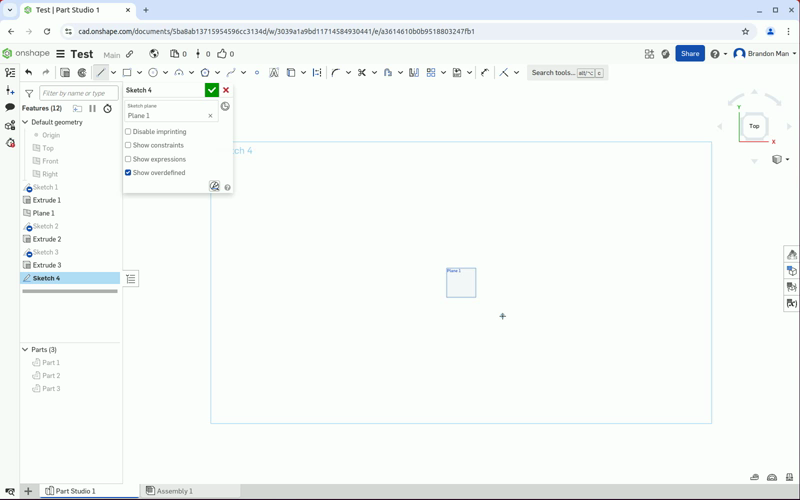
key_down(shift)
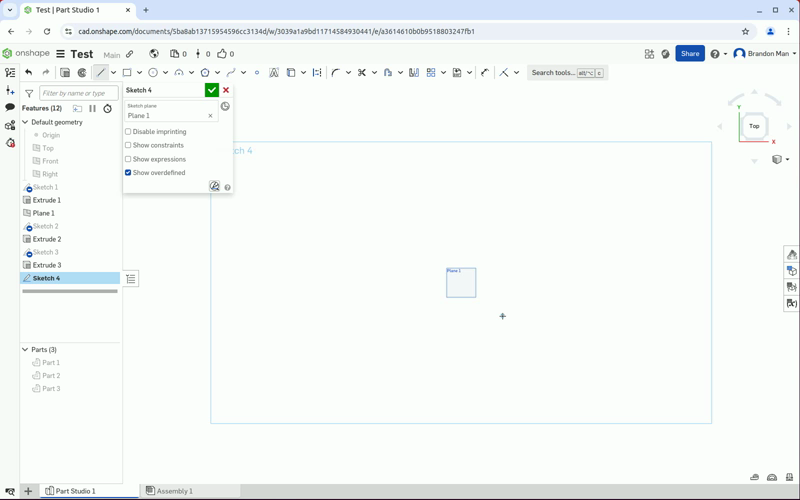
mouse_move(532, 315)
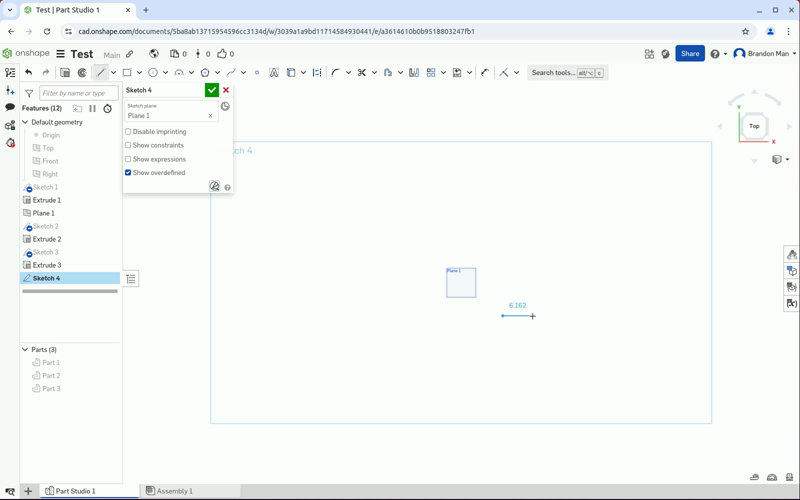
mouse_move(513, 315)
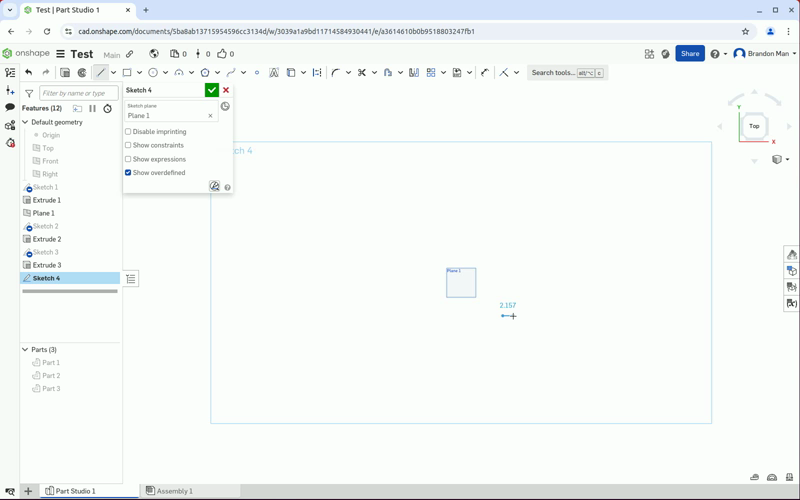
click(513, 315)
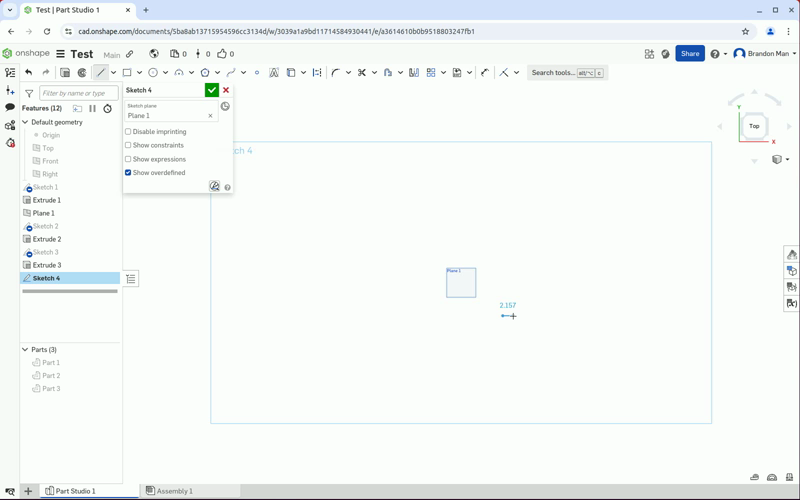
key_up(shift)
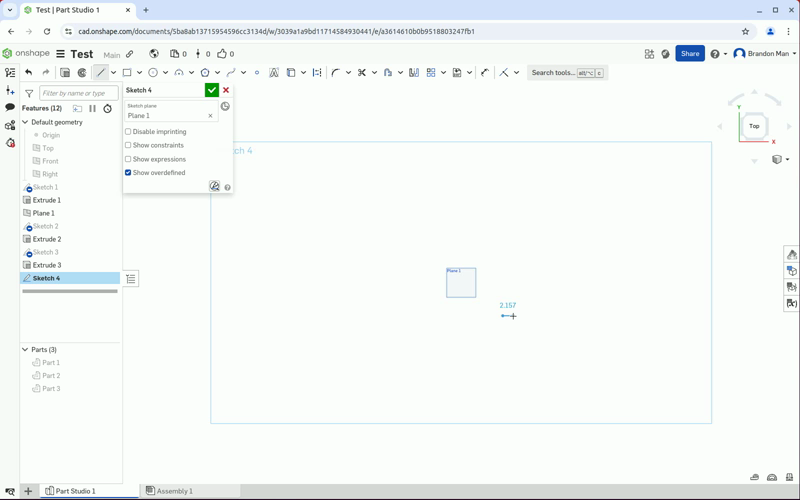
key_down(shift)
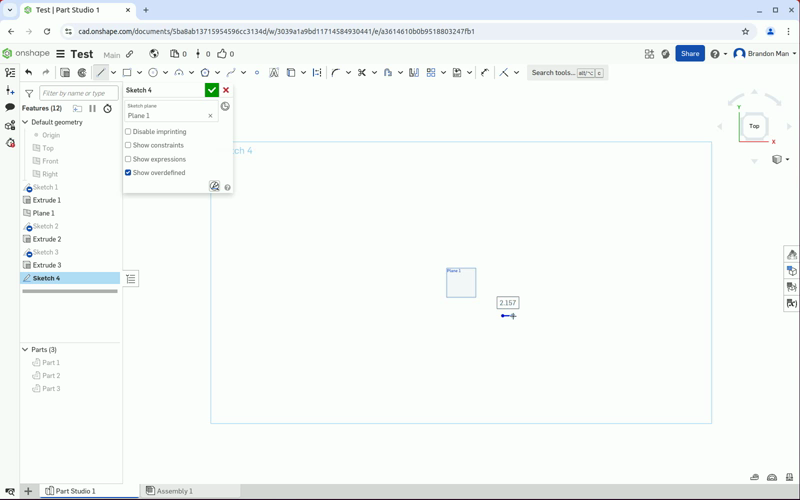
mouse_move(543, 315)
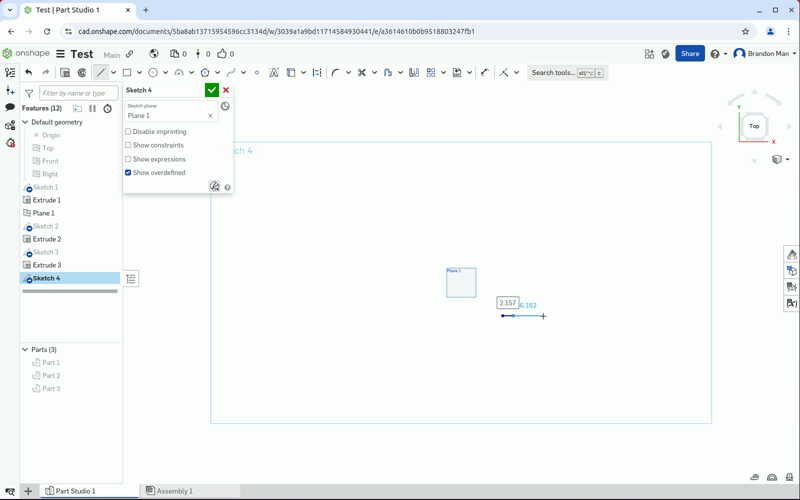
mouse_move(513, 305)
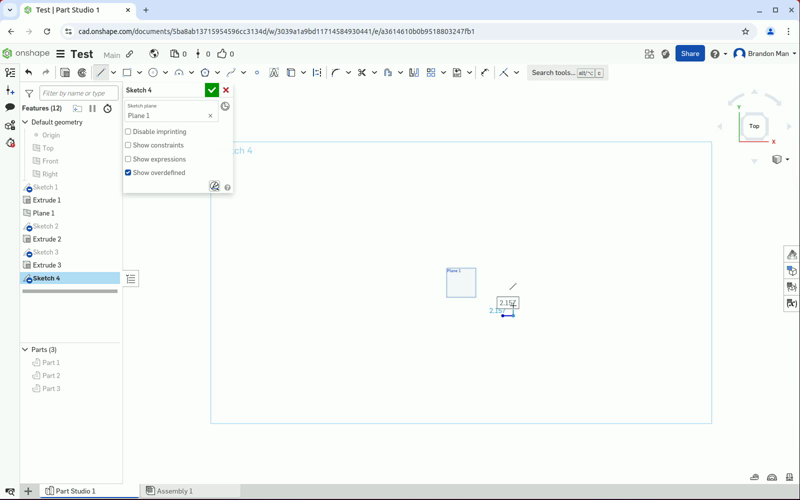
click(513, 305)
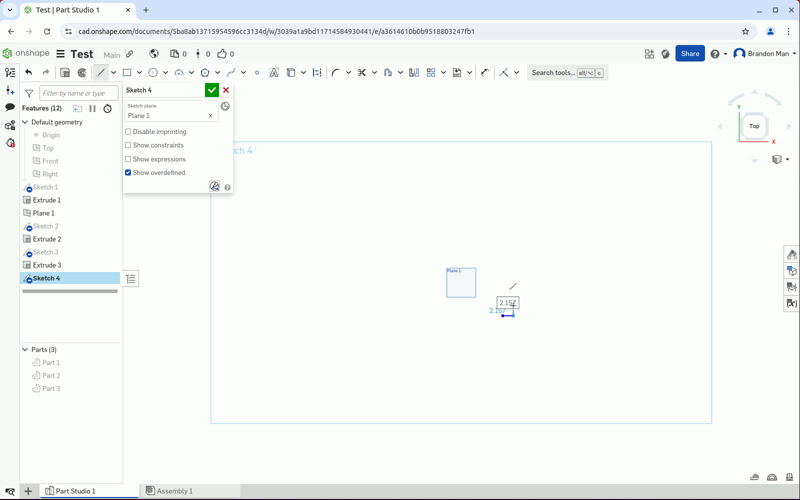
key_up(shift)
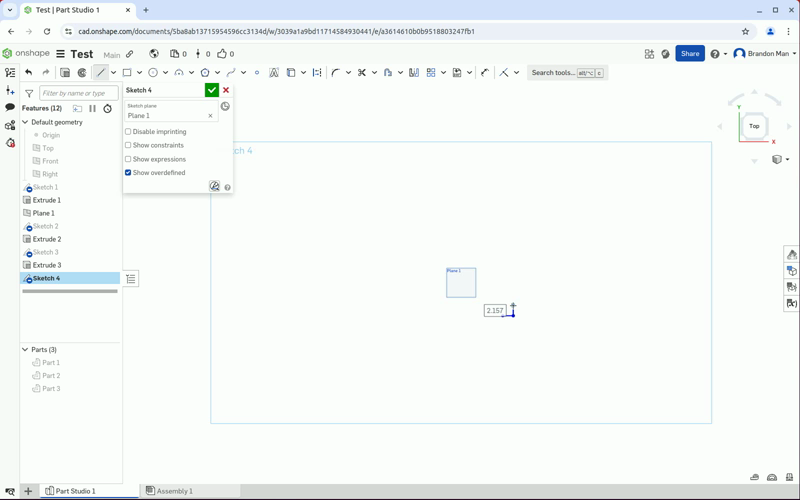
key_down(shift)
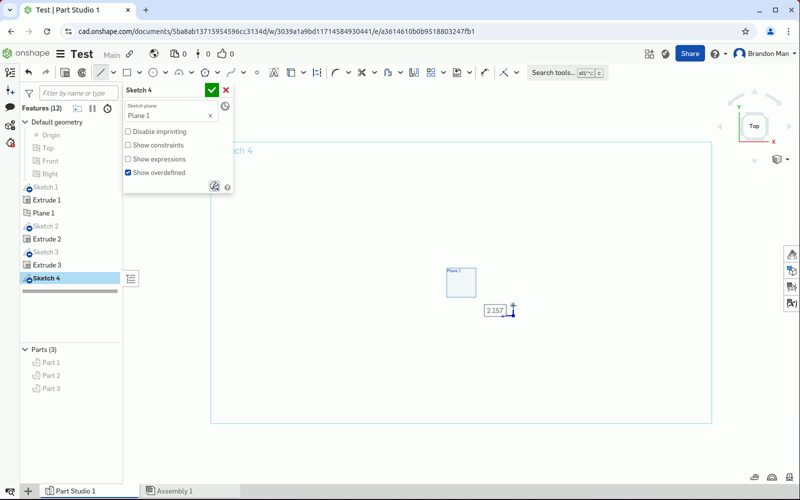
mouse_move(543, 305)
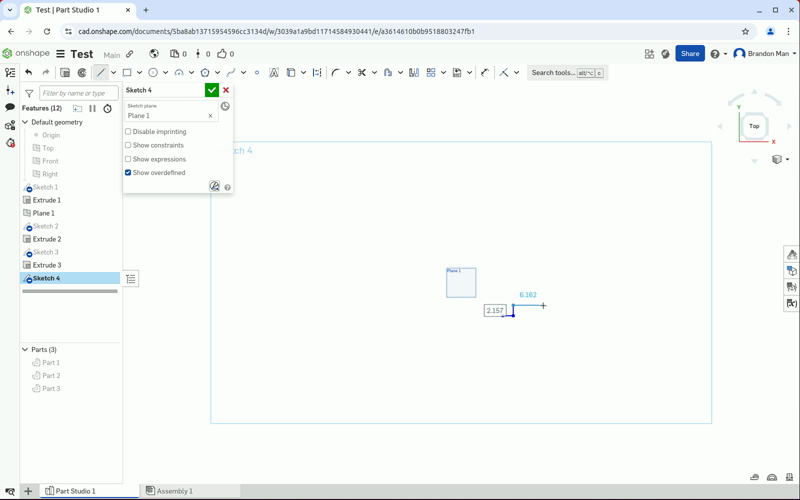
mouse_move(502, 305)
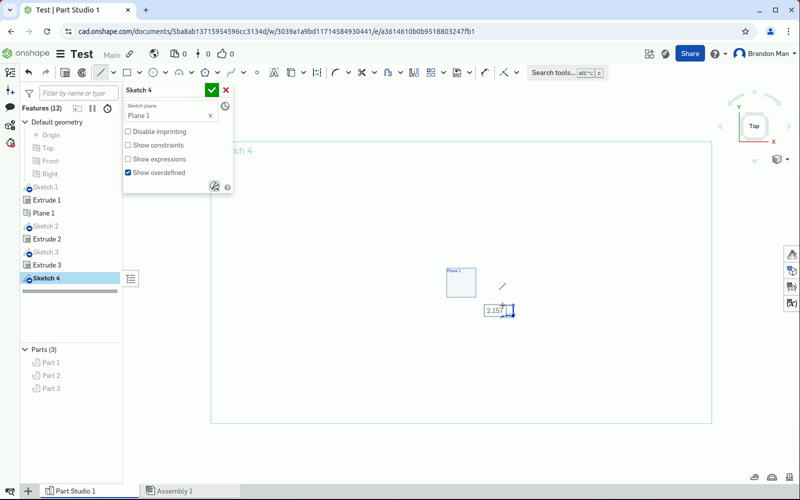
click(502, 305)
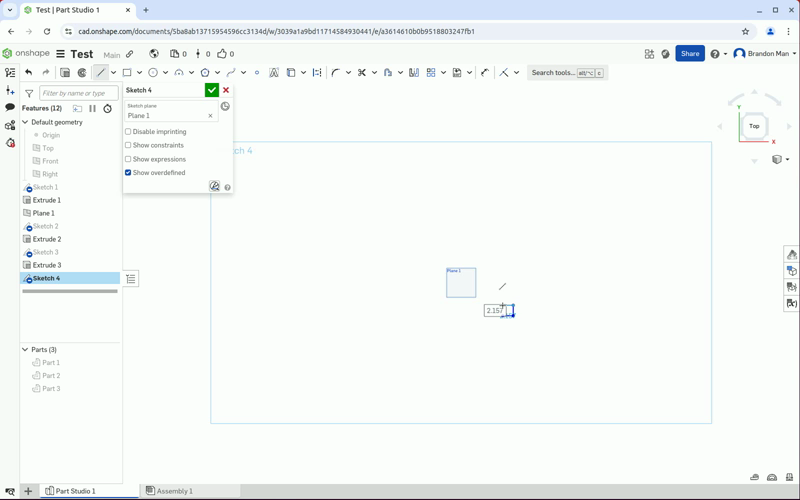
key_up(shift)
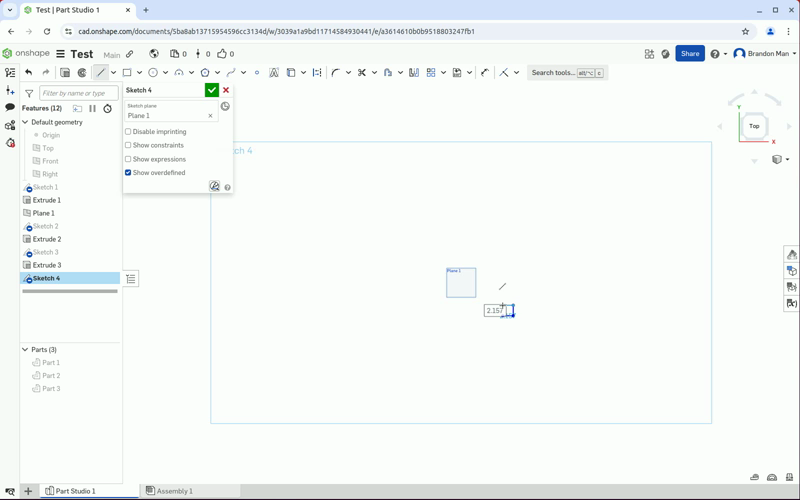
mouse_move(532, 305)
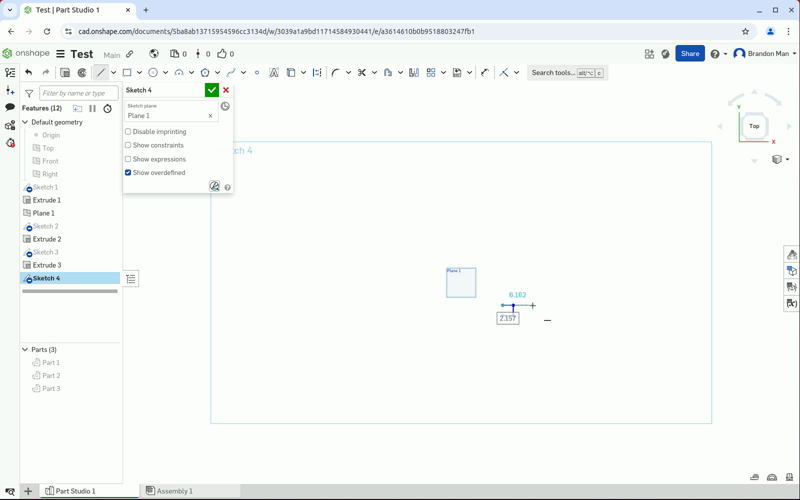
key_down(shift)
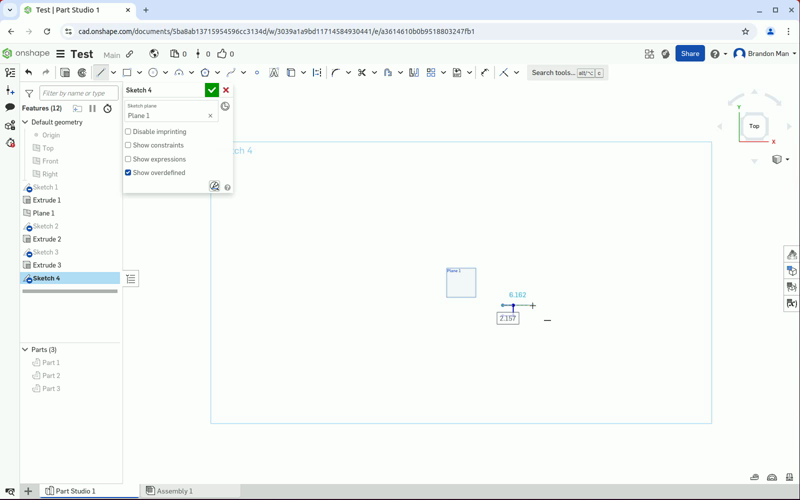
mouse_move(502, 315)
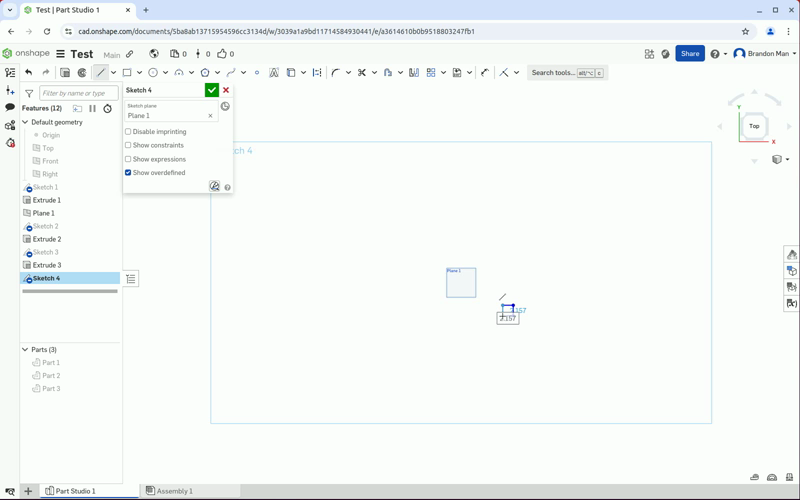
key_up(shift)
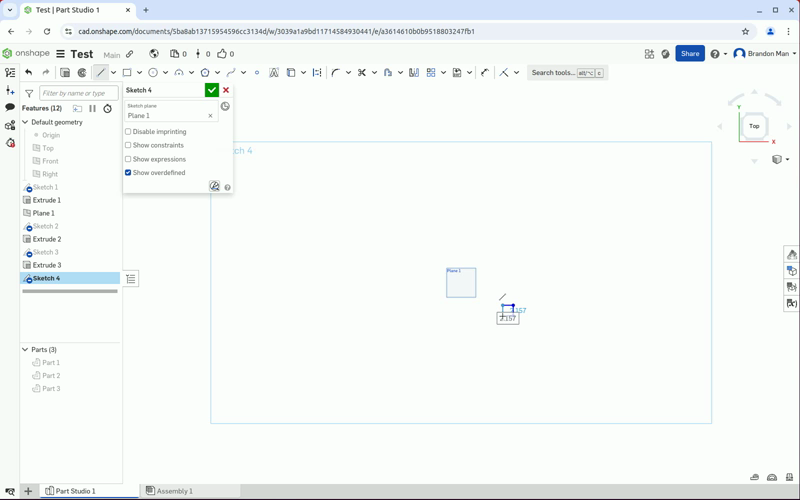
click(502, 315)
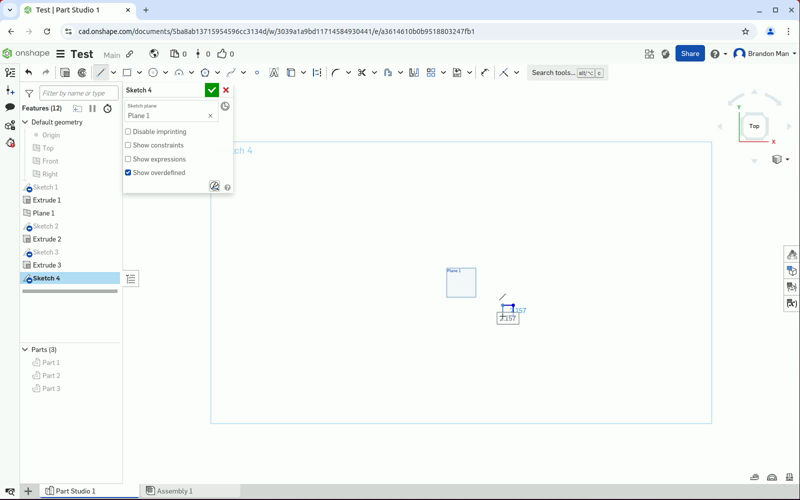
key(esc)
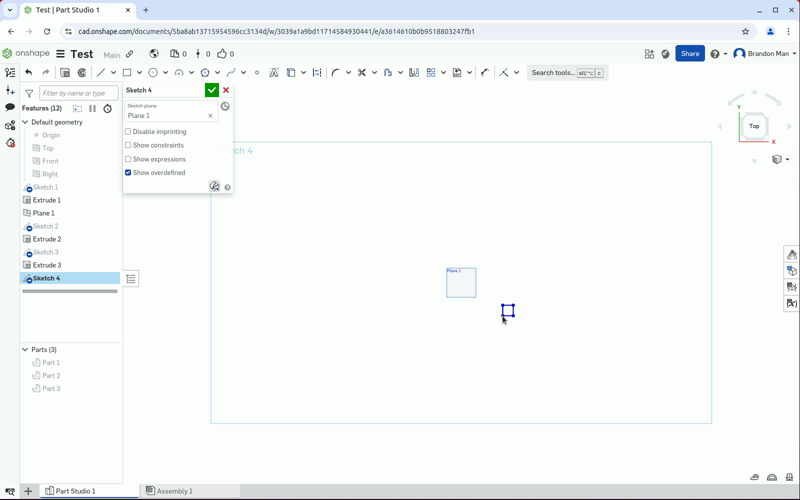
mouse_move(510, 309)
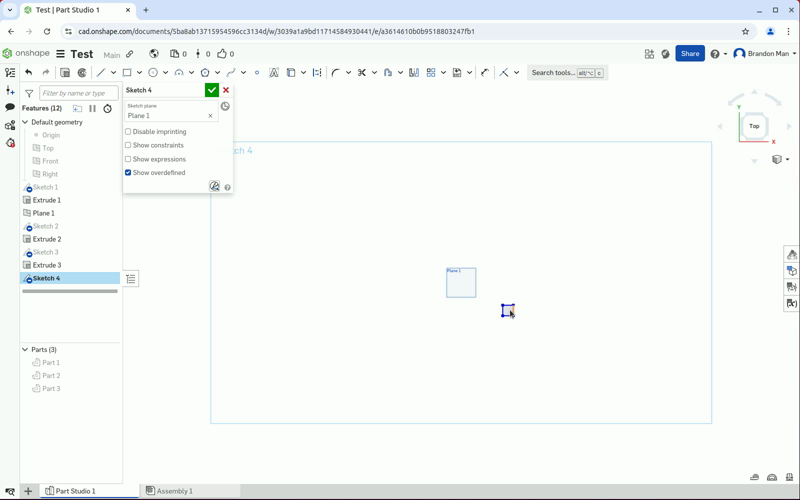
scroll(6)
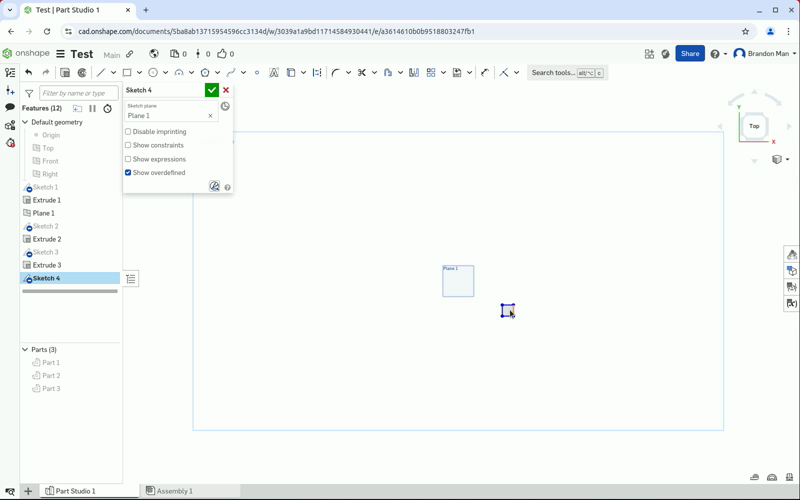
scroll(6)
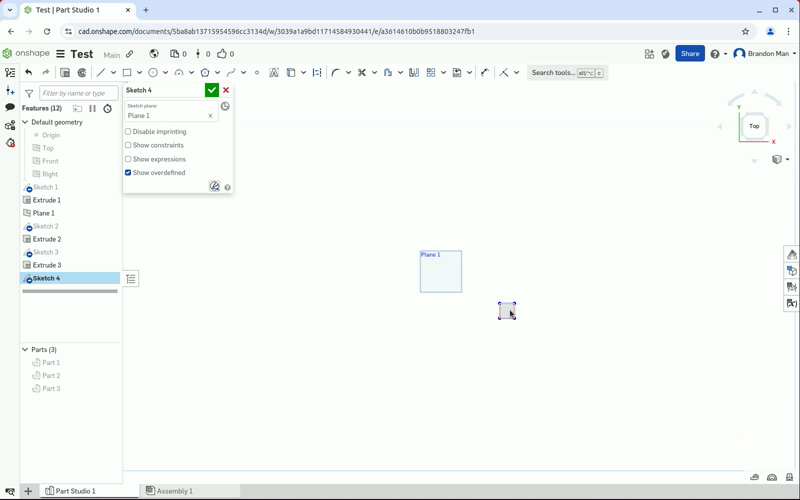
scroll(6)
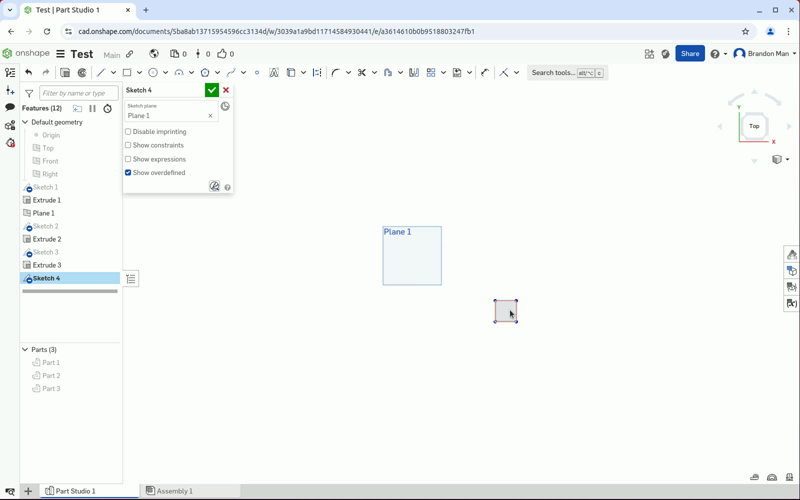
scroll(6)
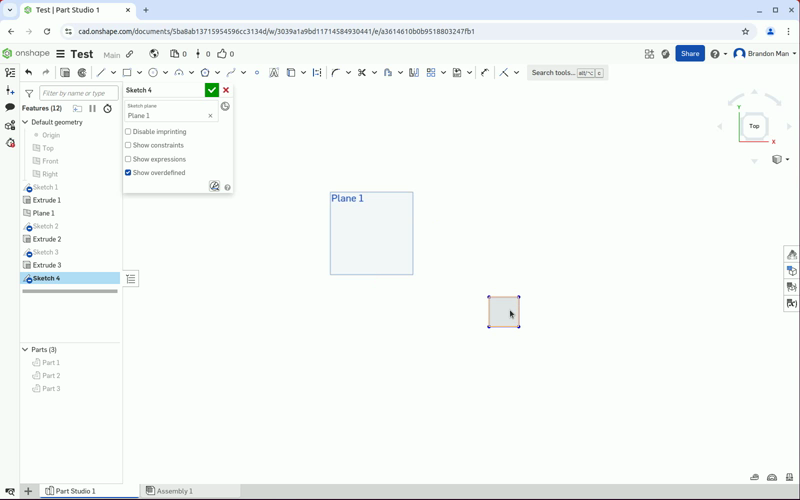
scroll(6)
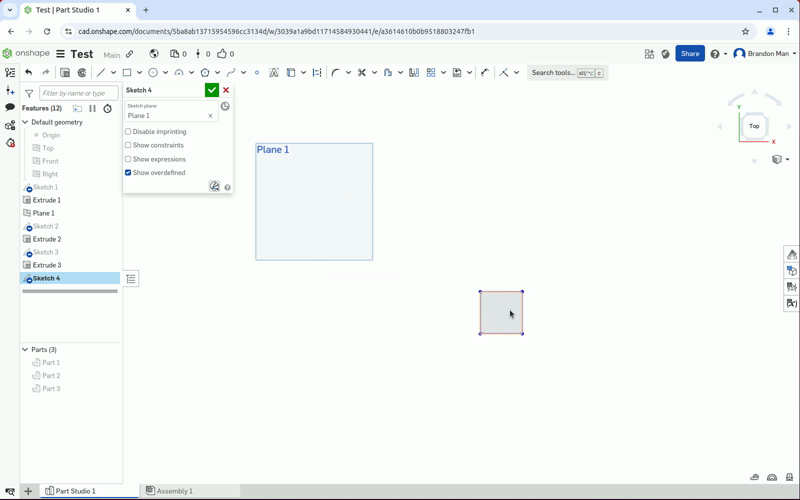
scroll(6)
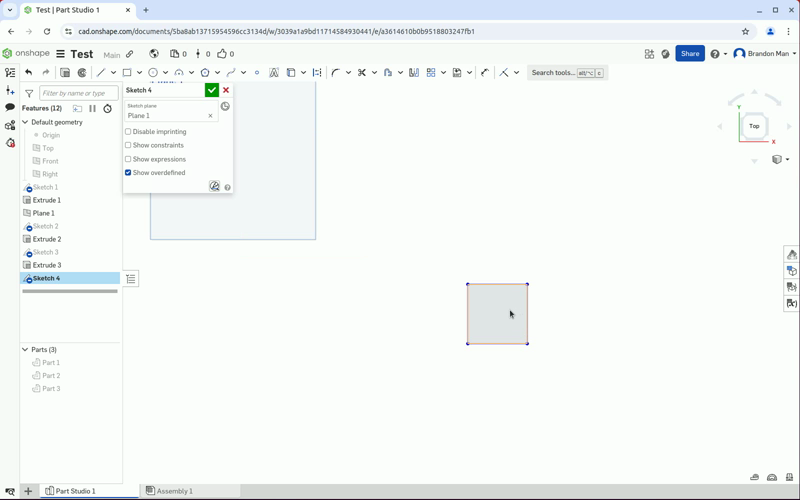
scroll(6)
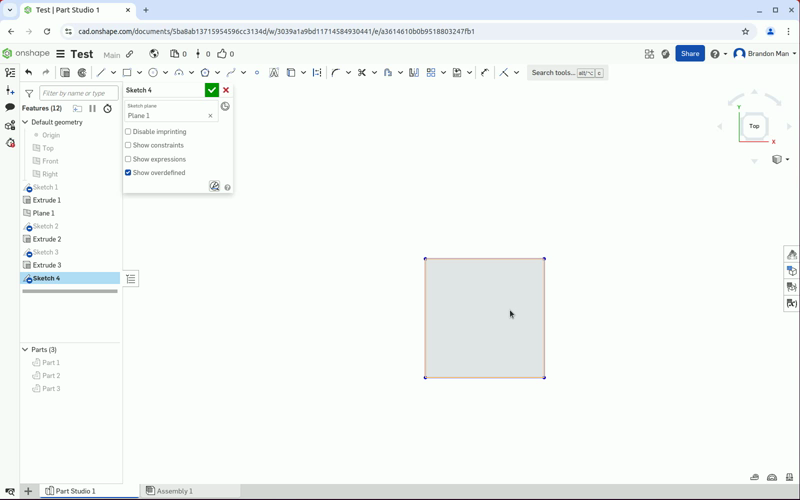
click(510, 309)
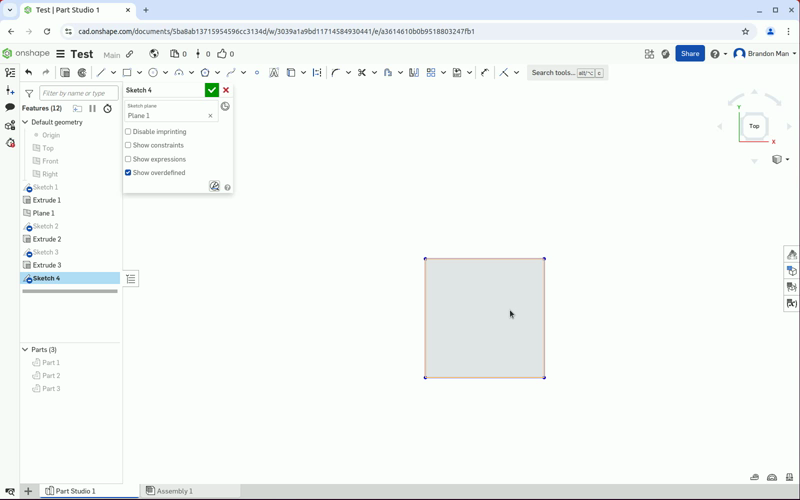
scroll(-6)
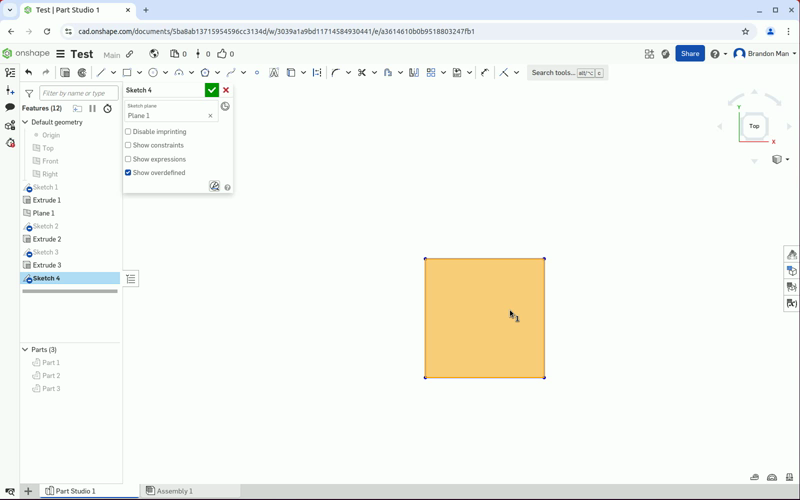
scroll(-6)
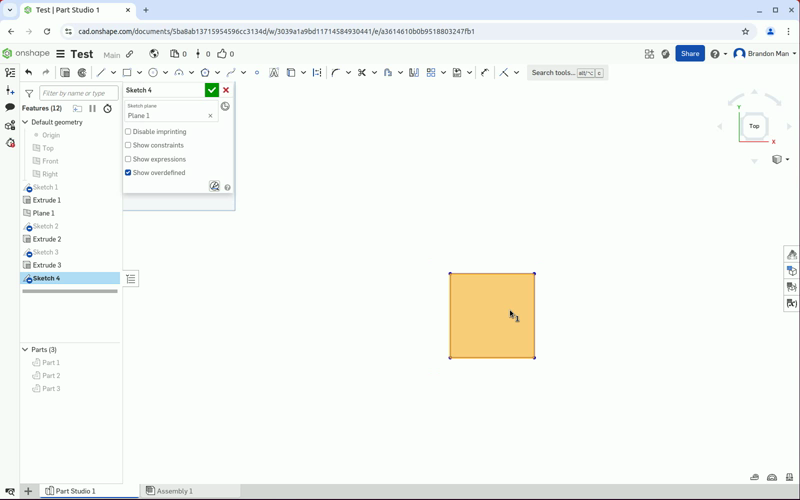
scroll(-6)
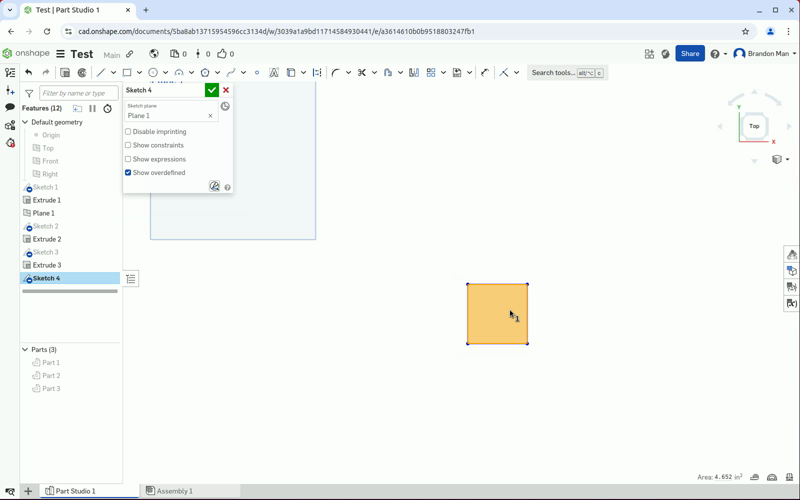
scroll(-6)
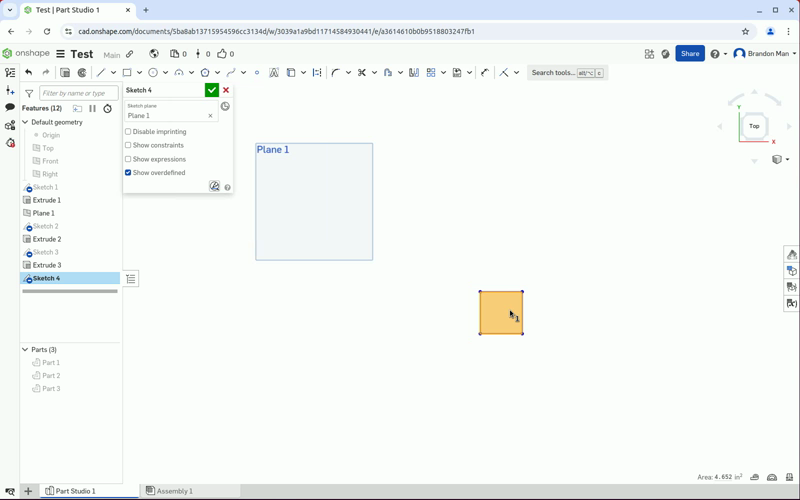
scroll(-6)
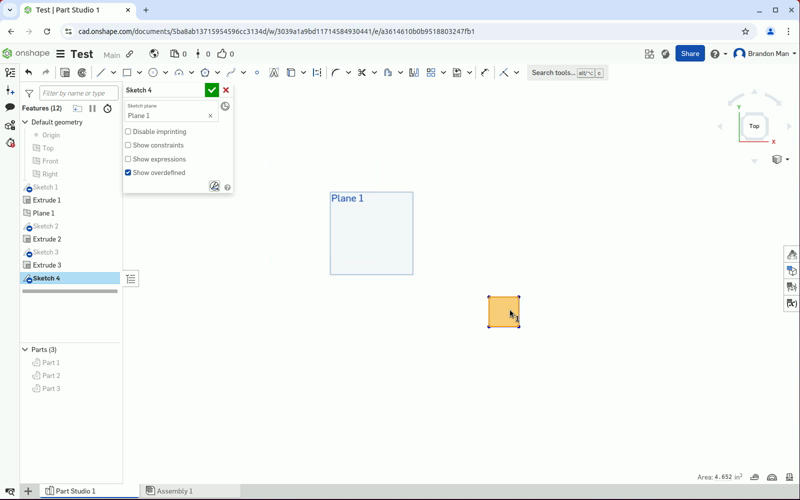
scroll(-6)
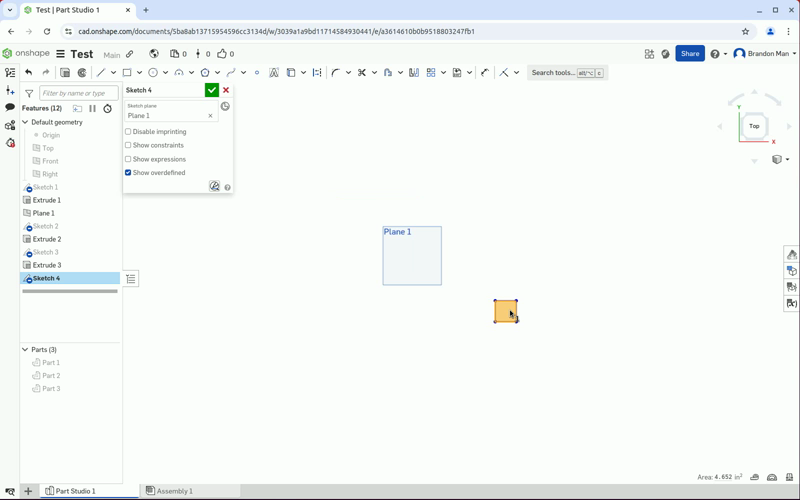
scroll(-6)
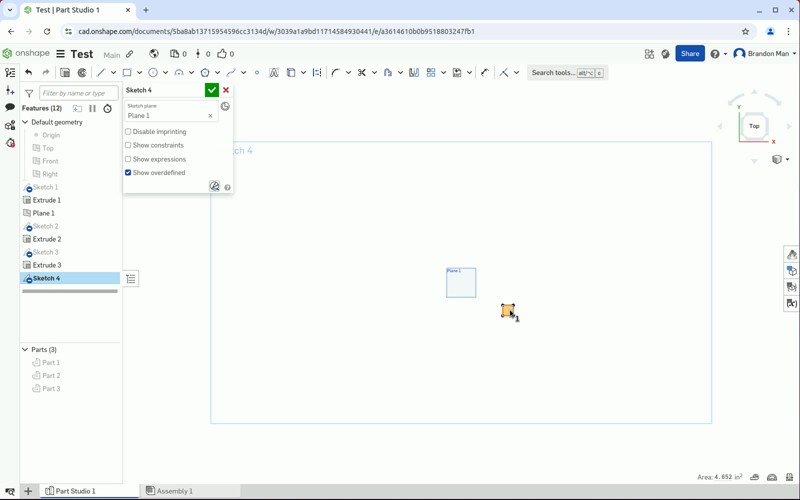
mouse_move(73, 352)
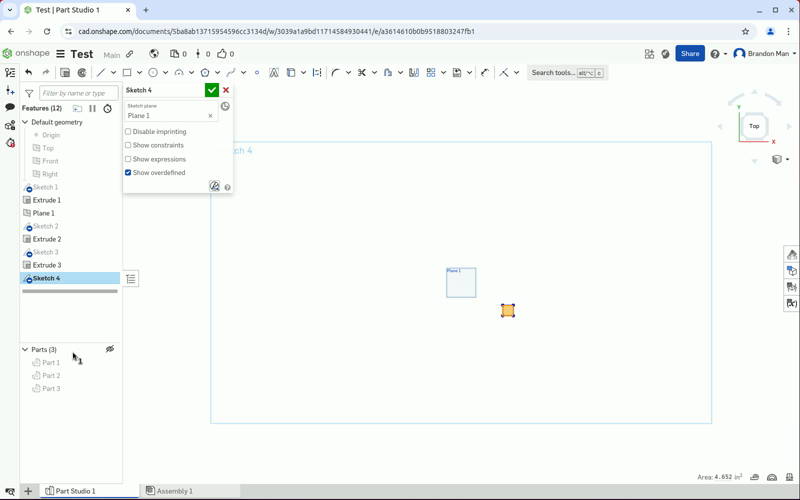
key(shift+y)
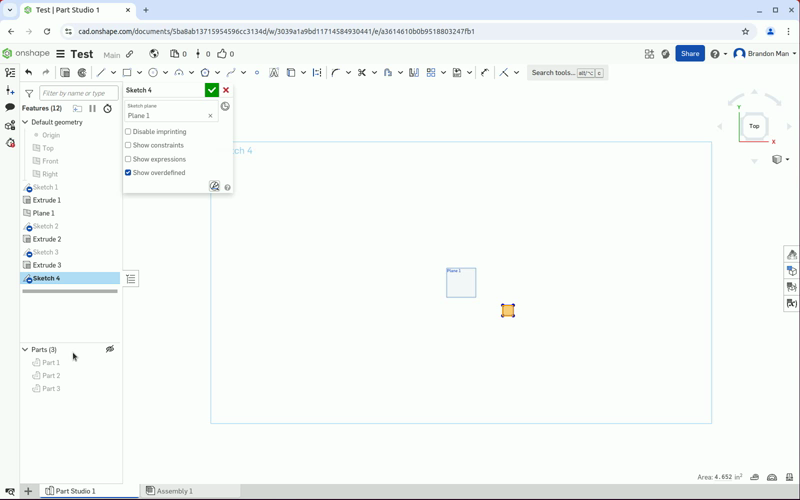
key(shift+e)
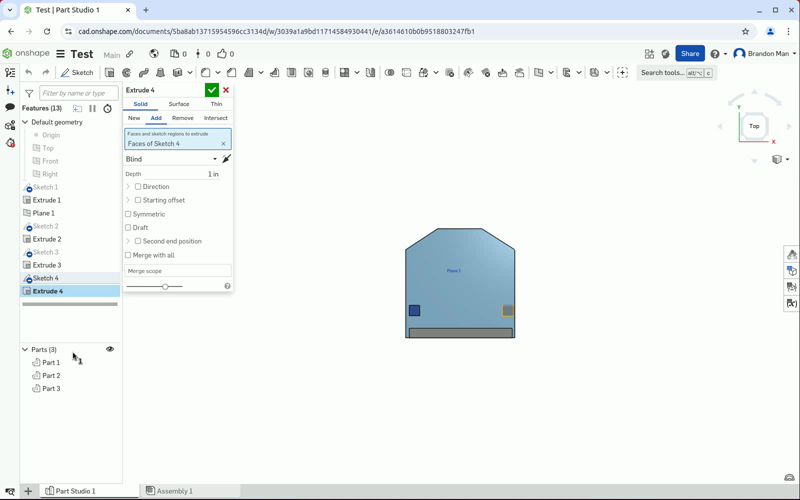
mouse_move(143, 106)
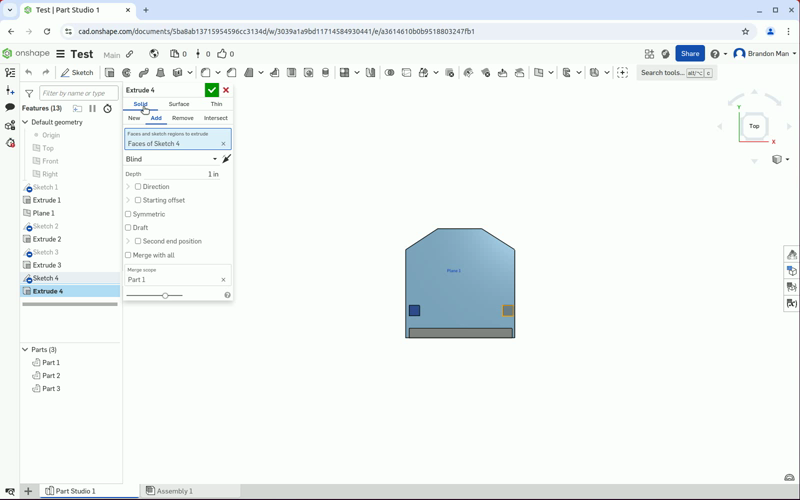
click(143, 106)
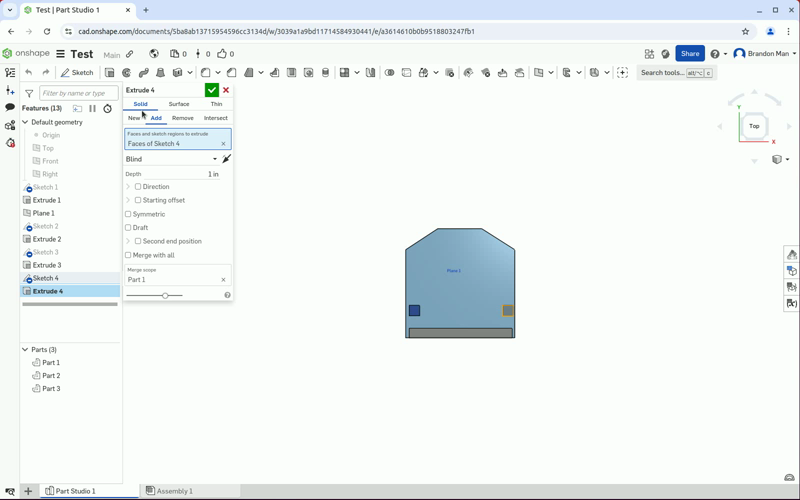
mouse_move(137, 120)
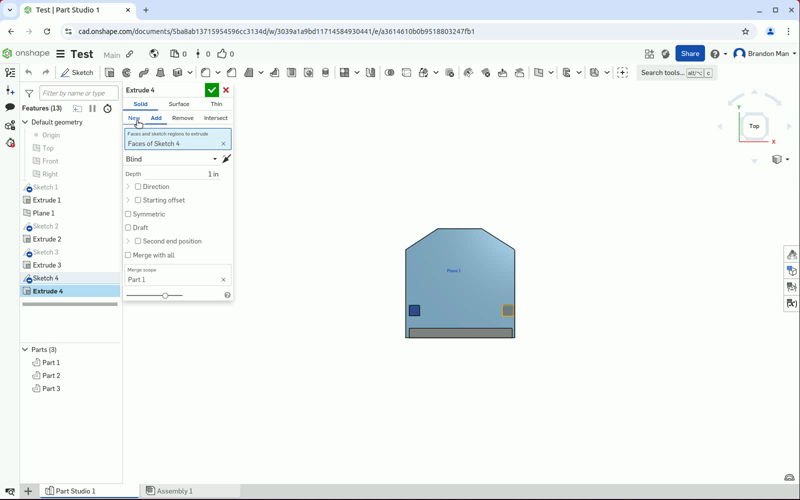
click(137, 120)
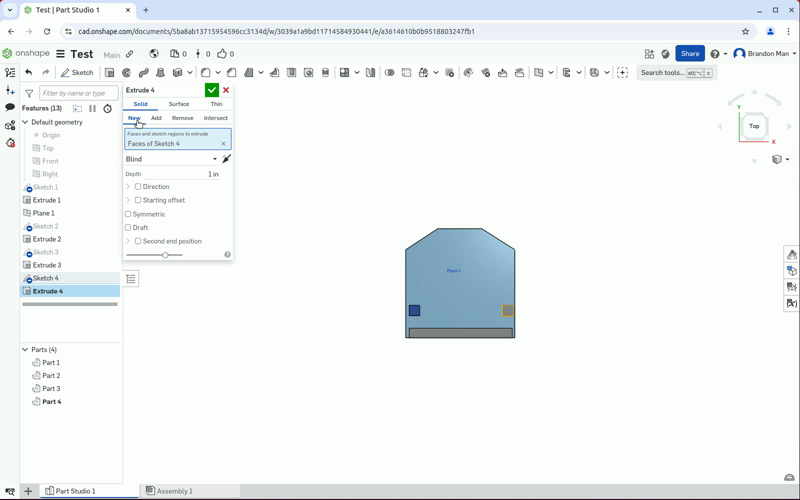
key(tab, 4)
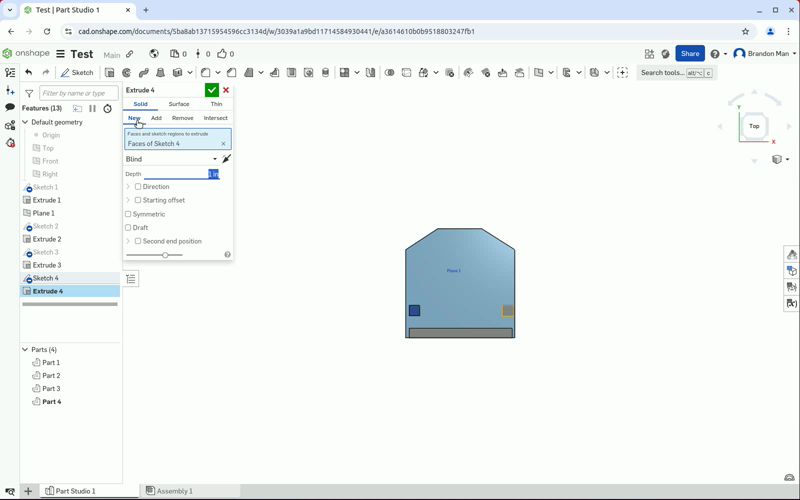
text(19.257)
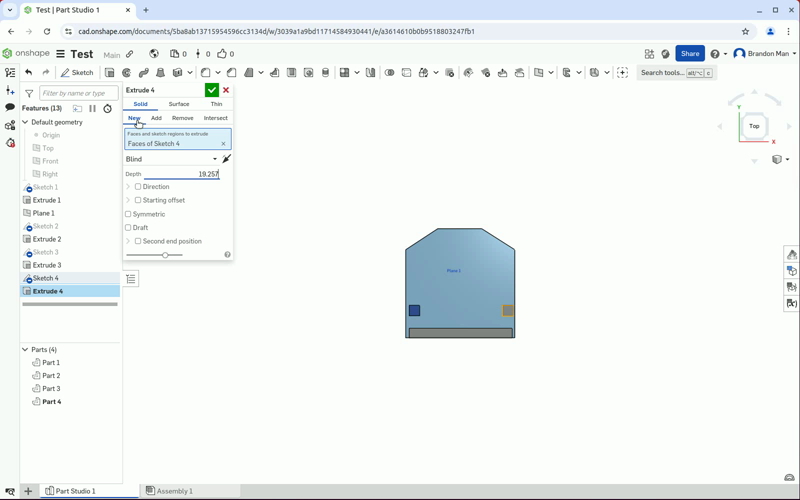
key(enter)
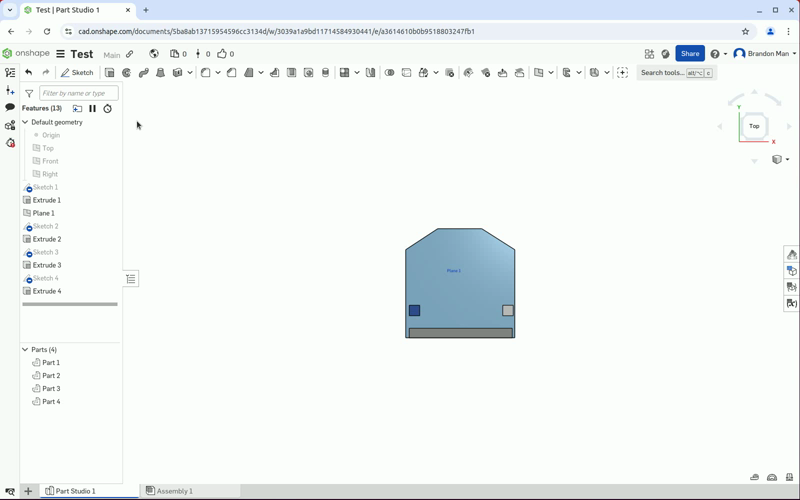
key(shift+h)
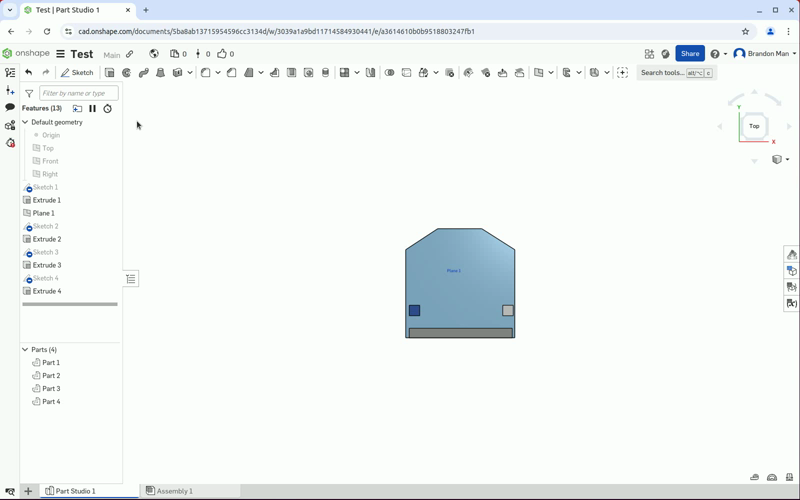
key(shift+h)
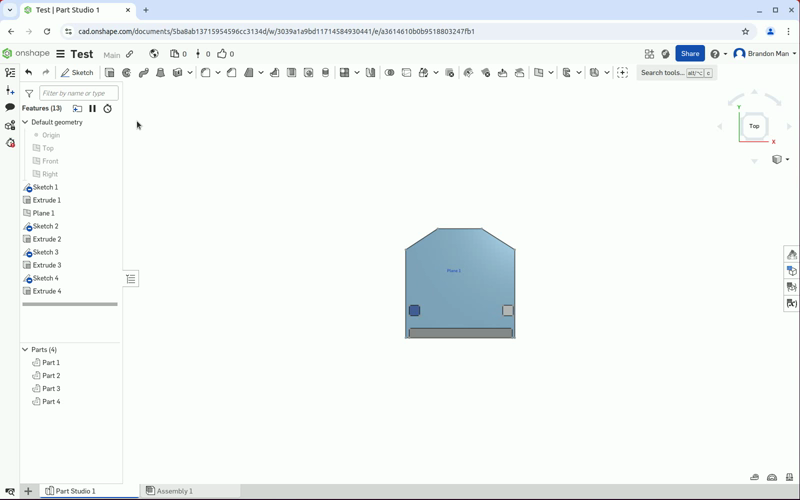
key(shift+7)
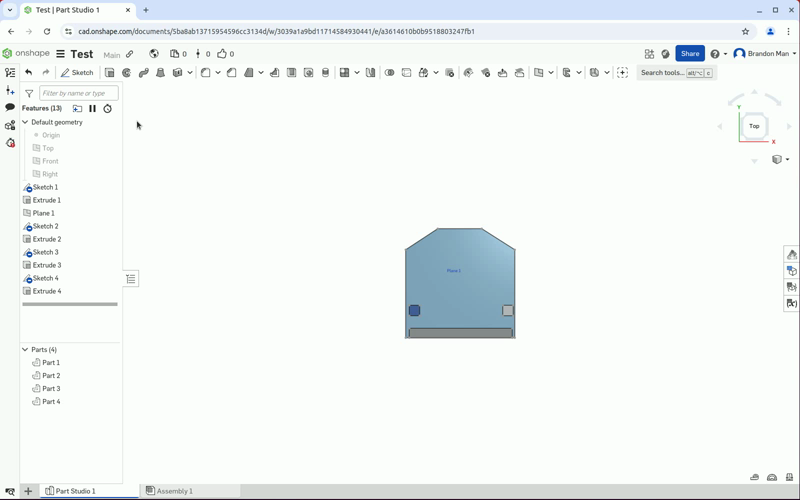
key(up, 3)
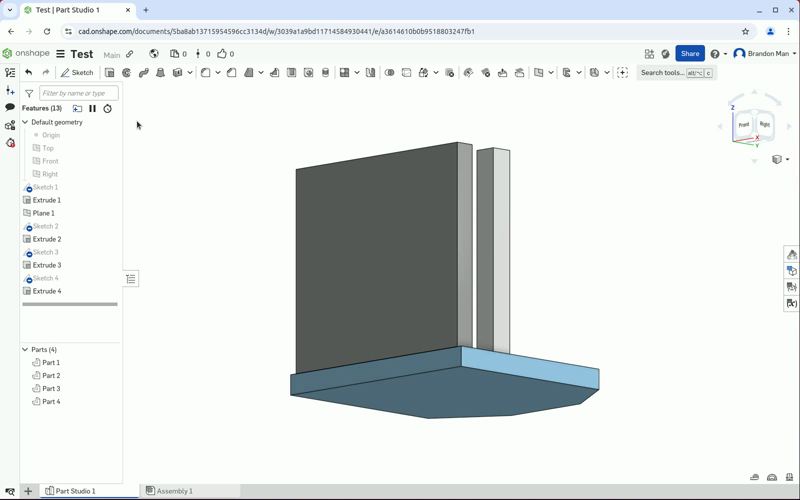
key(left, 3)
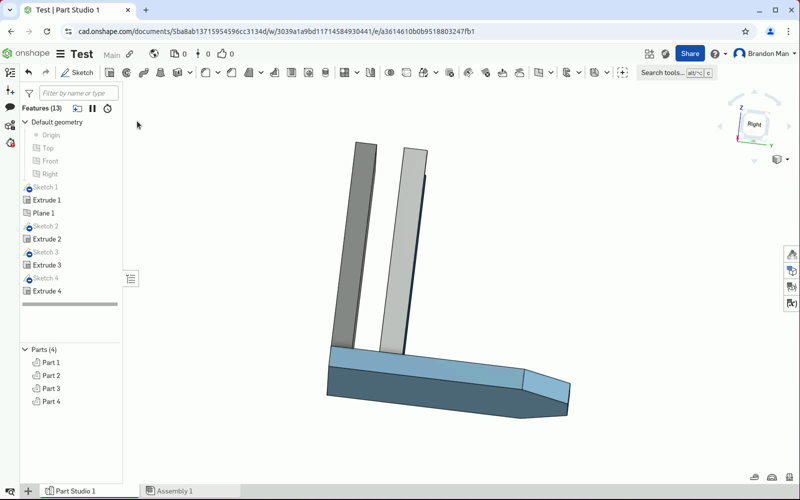
key(right, 3)
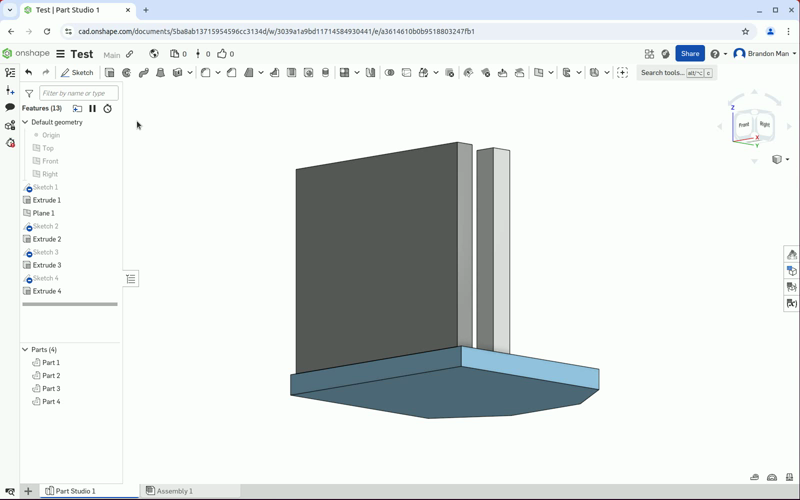
key(down, 3)
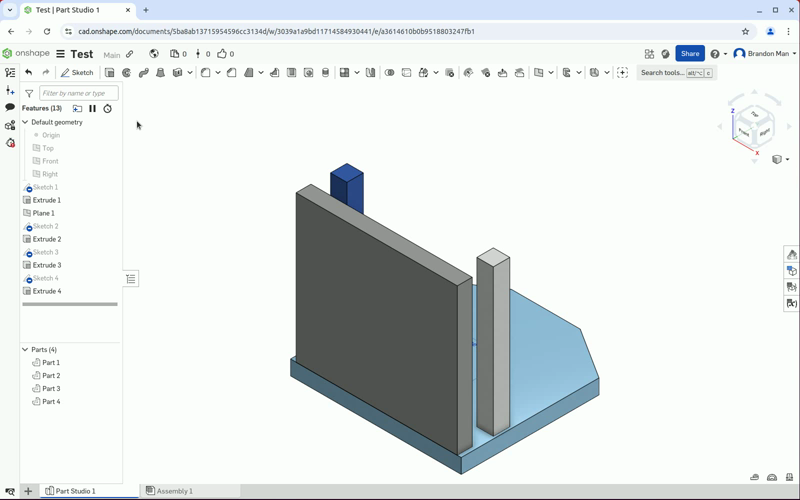
mouse_move(73, 189)
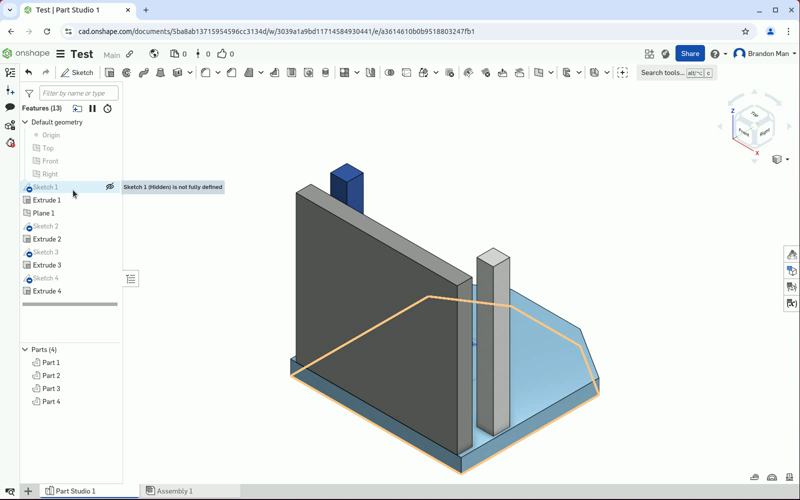
click(73, 189)